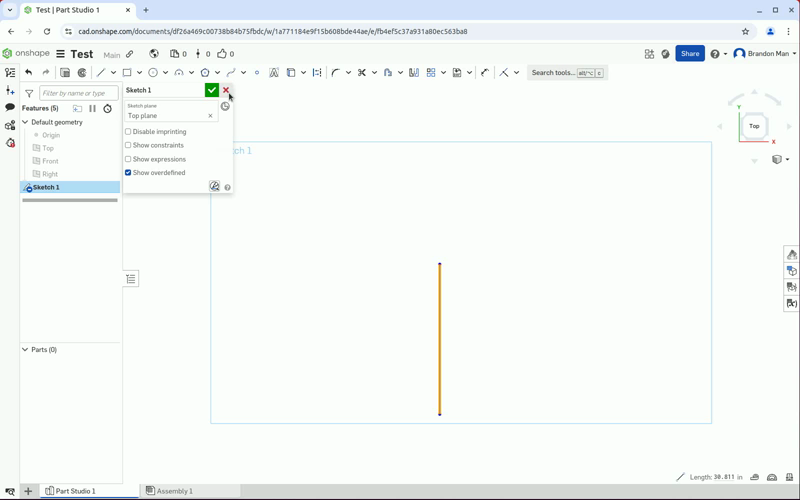
key(shift+h)
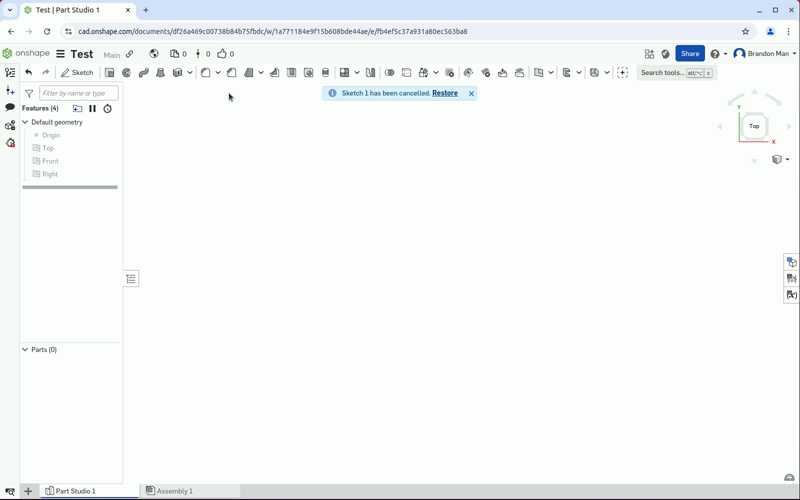
mouse_move(73, 352)
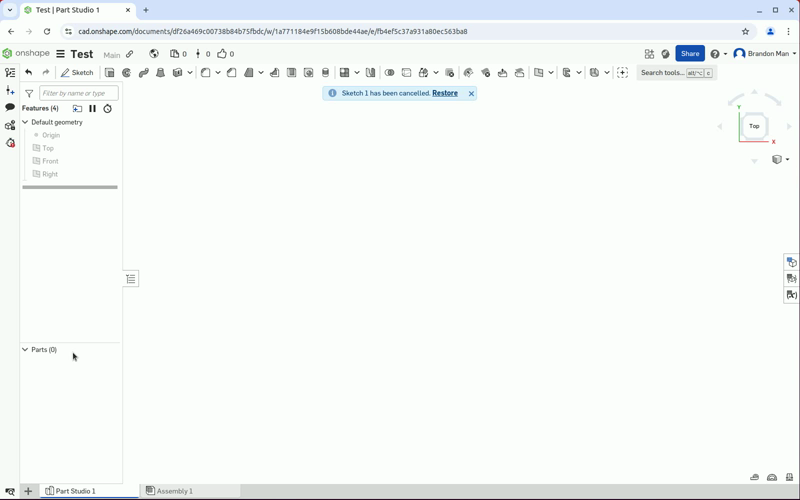
key(y)
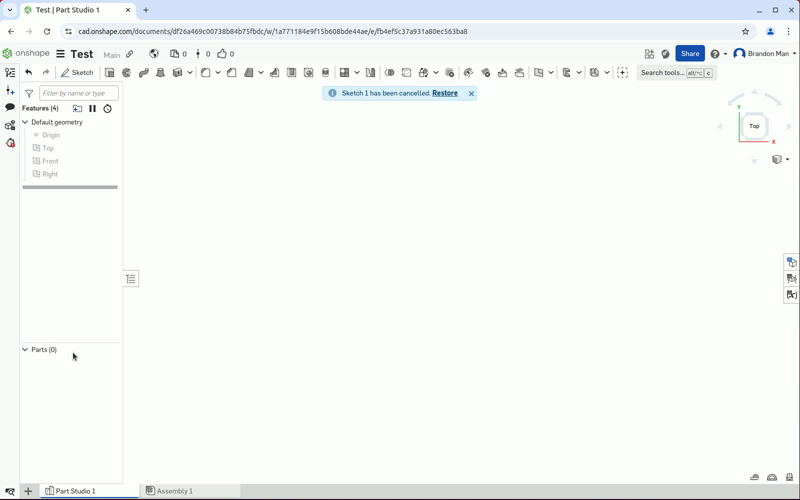
key(shift+p)
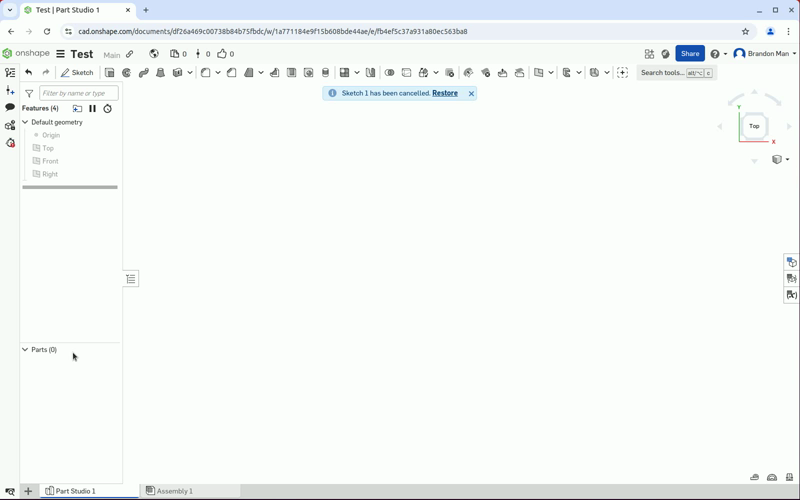
key(space)
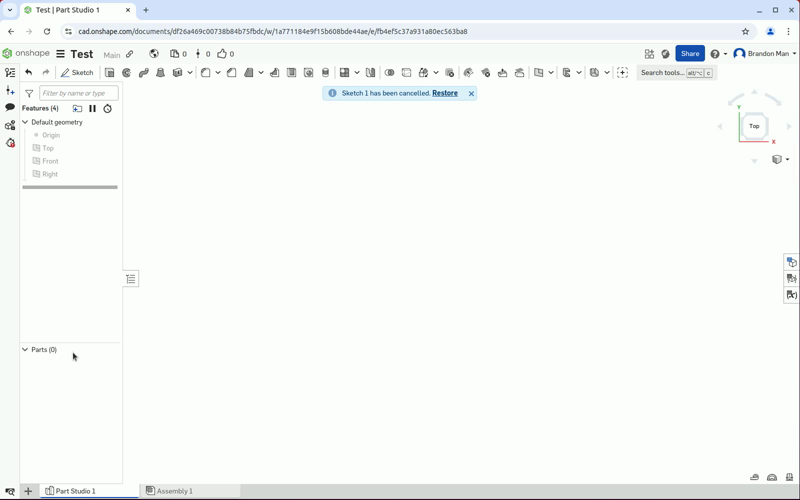
key_down(shift)
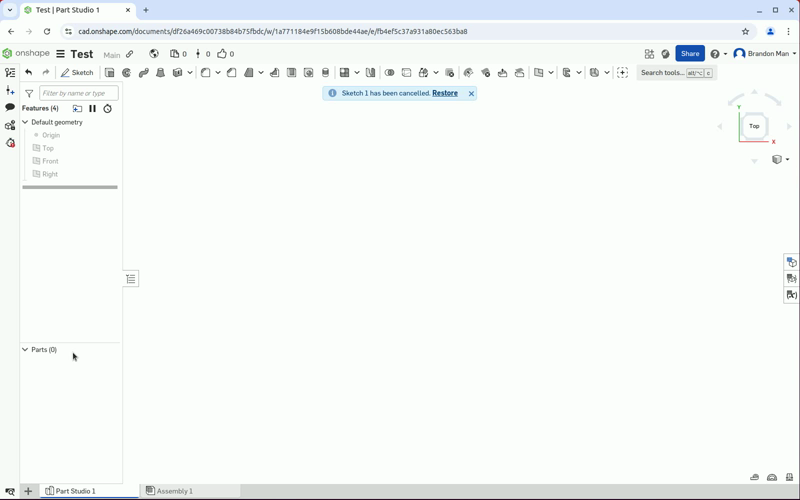
key(up)
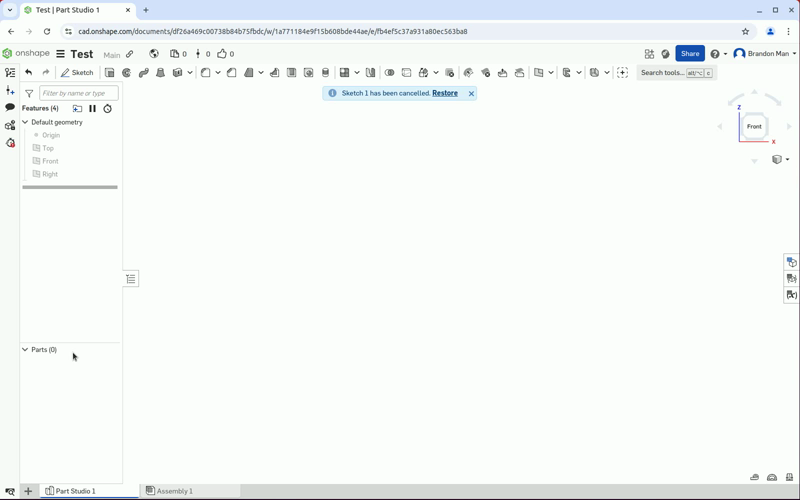
key_up(shift)
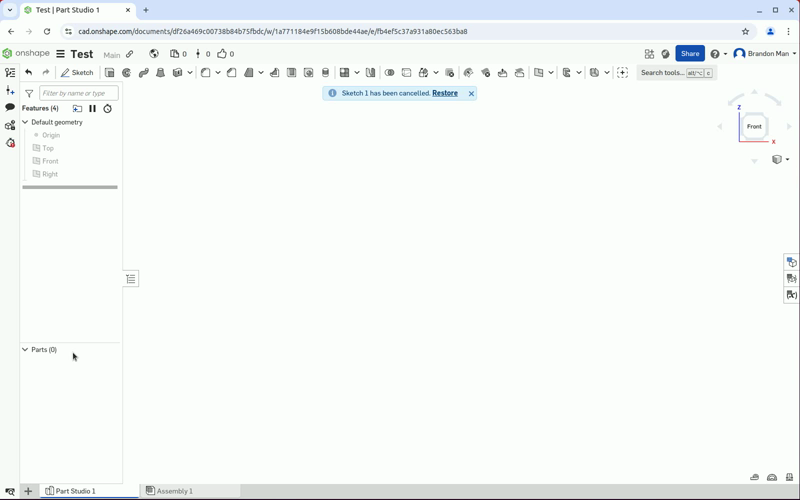
key(space)
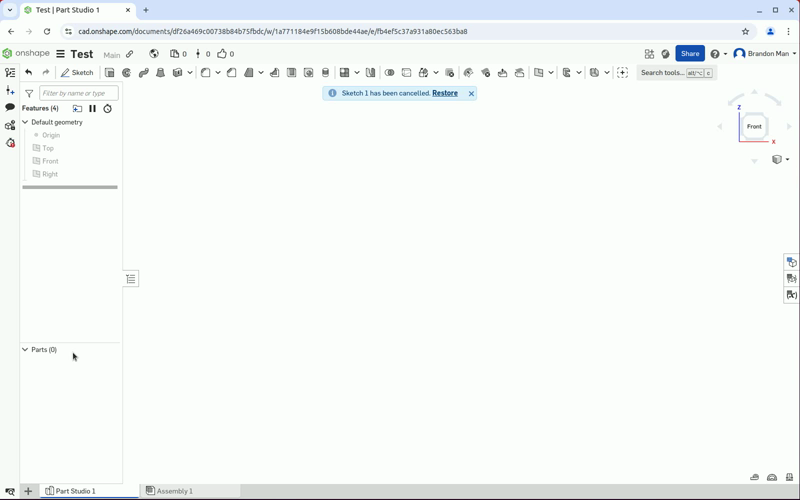
key_down(shift)
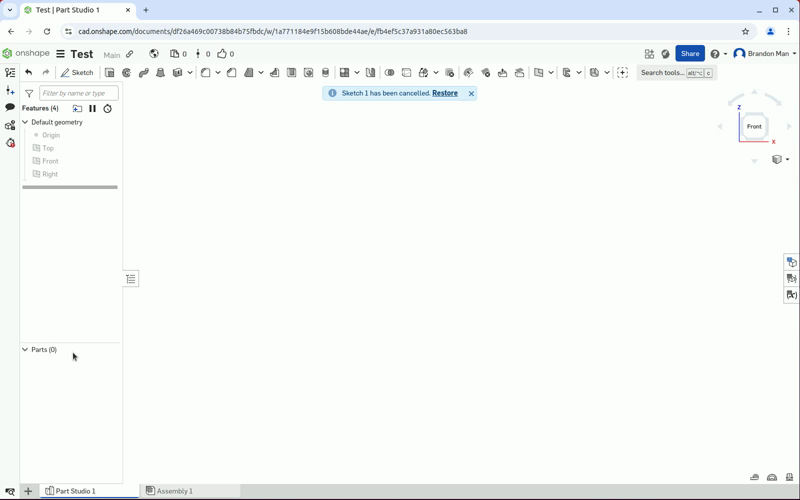
key(left)
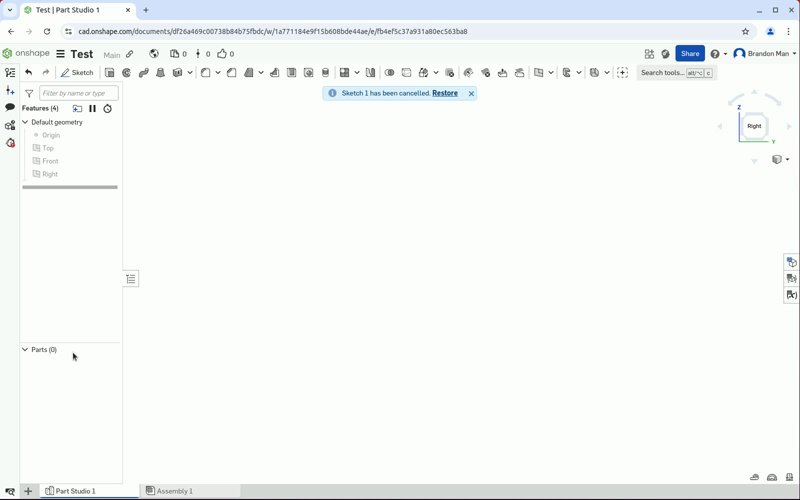
key_up(shift)
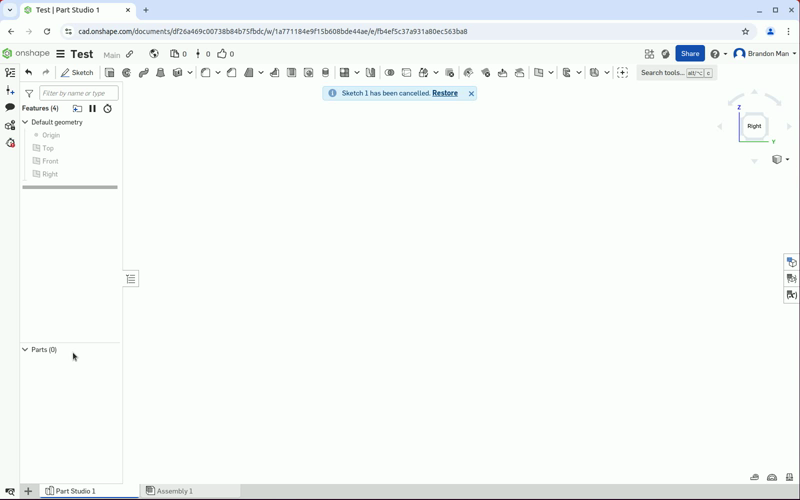
mouse_move(73, 352)
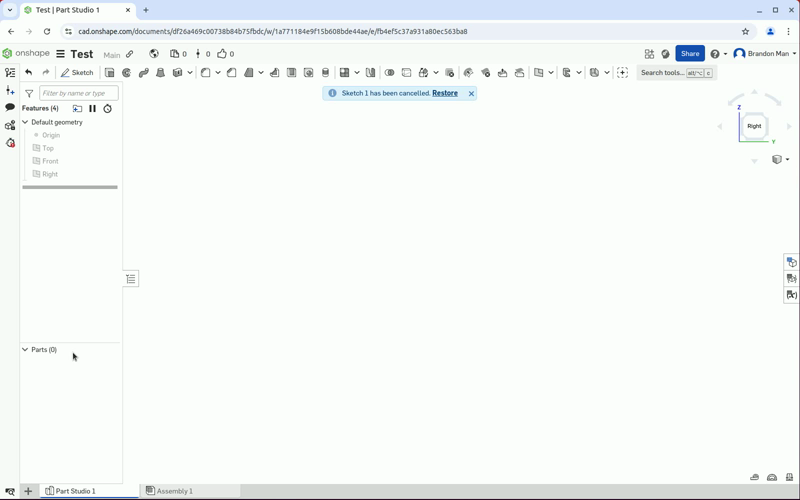
key(shift+y)
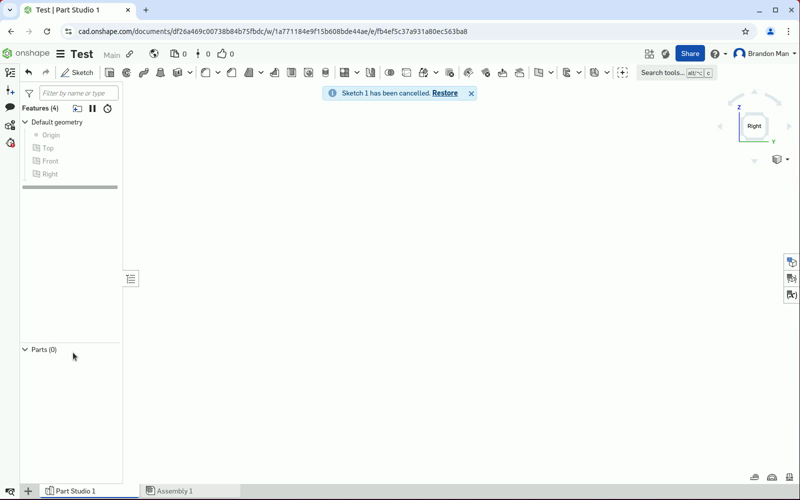
key(shift+s)
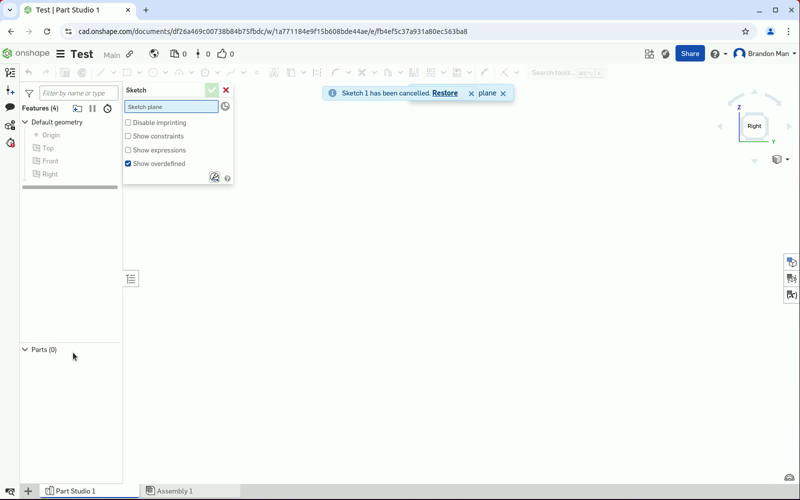
mouse_move(73, 176)
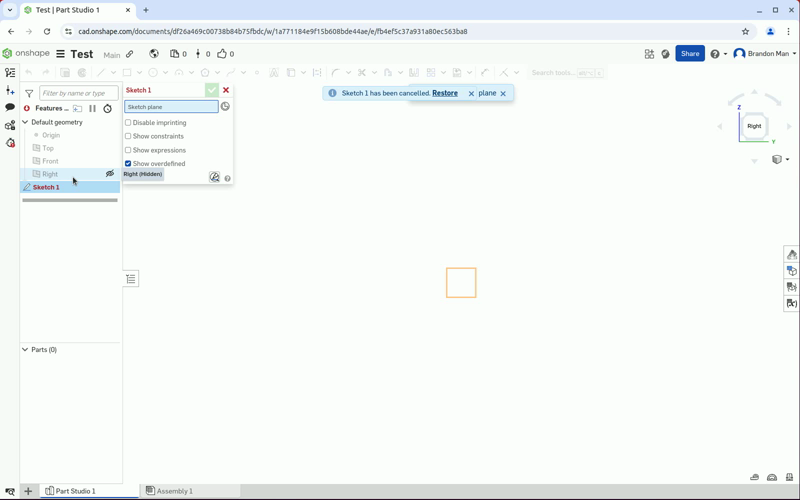
click(73, 176)
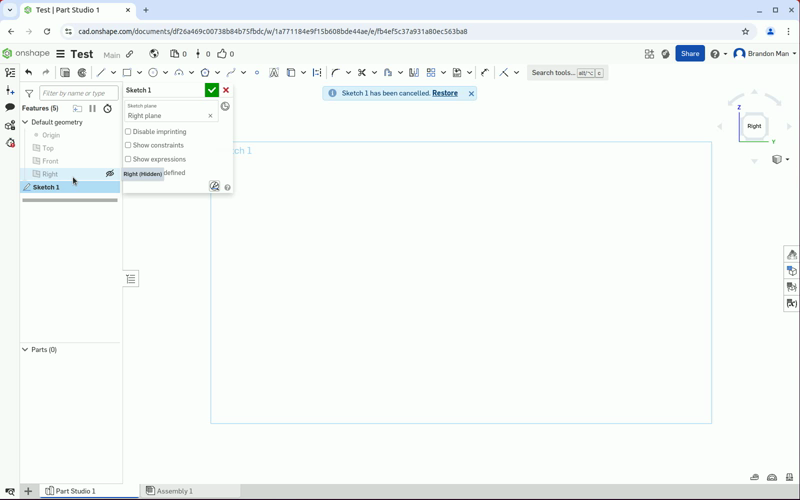
mouse_move(73, 352)
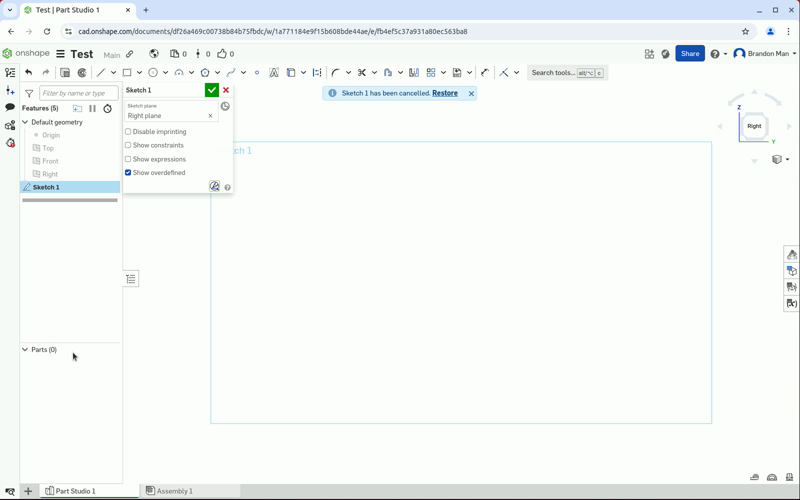
key(y)
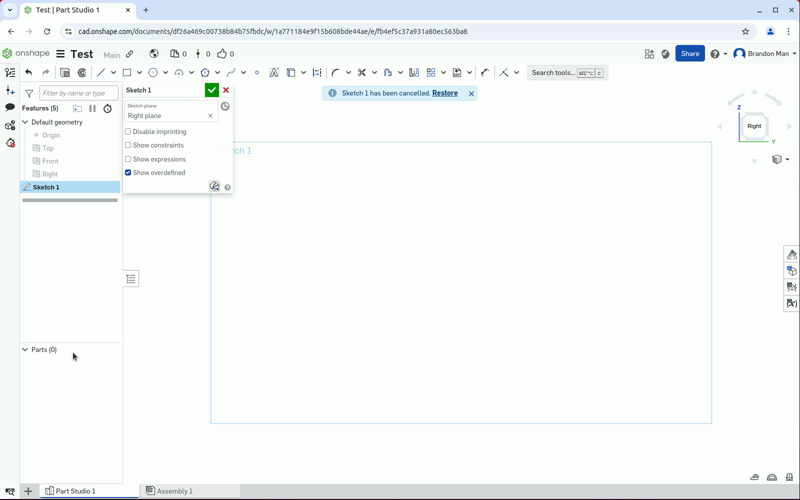
key(l)
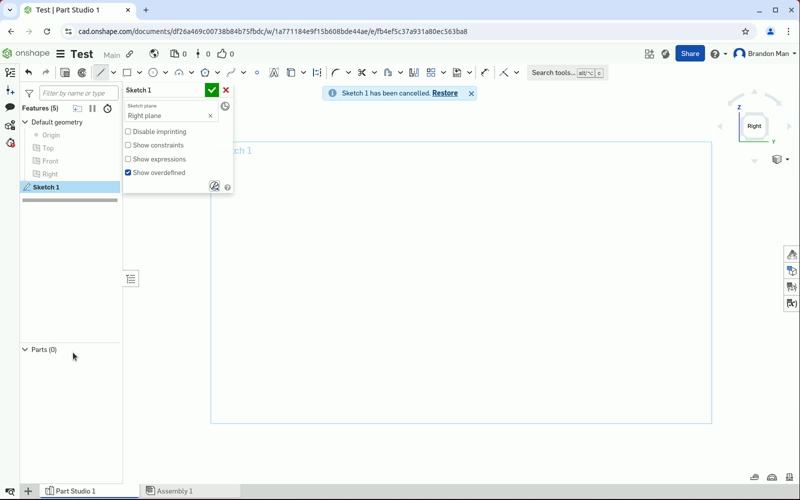
key_down(shift)
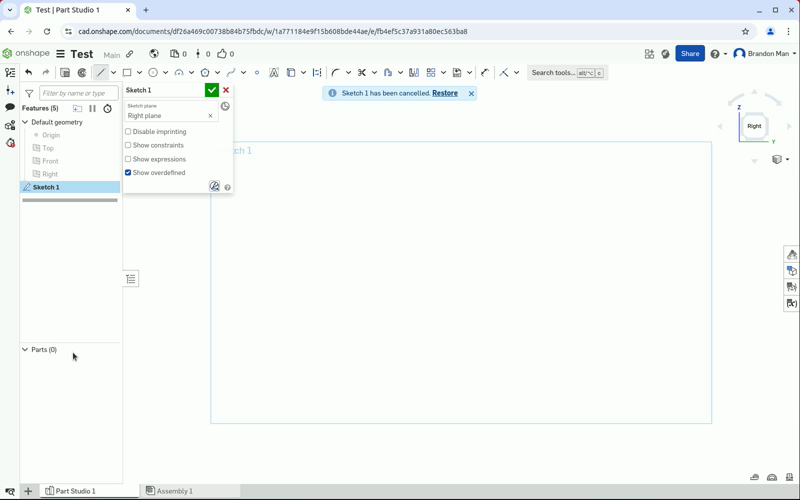
mouse_move(449, 316)
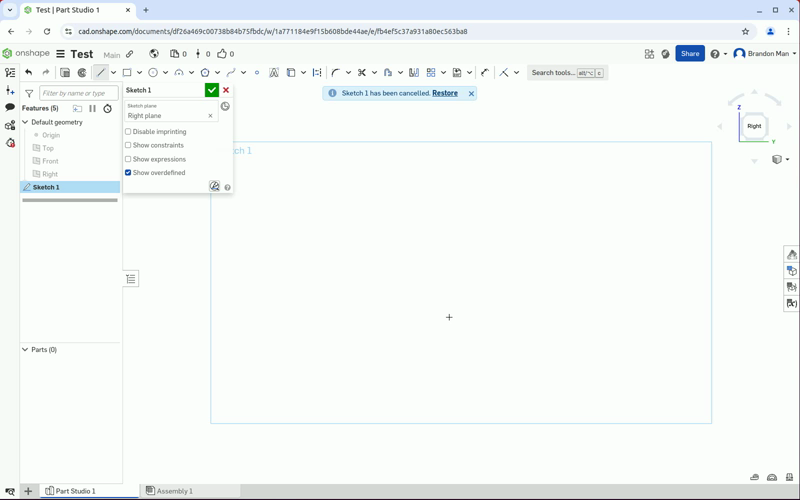
click(449, 316)
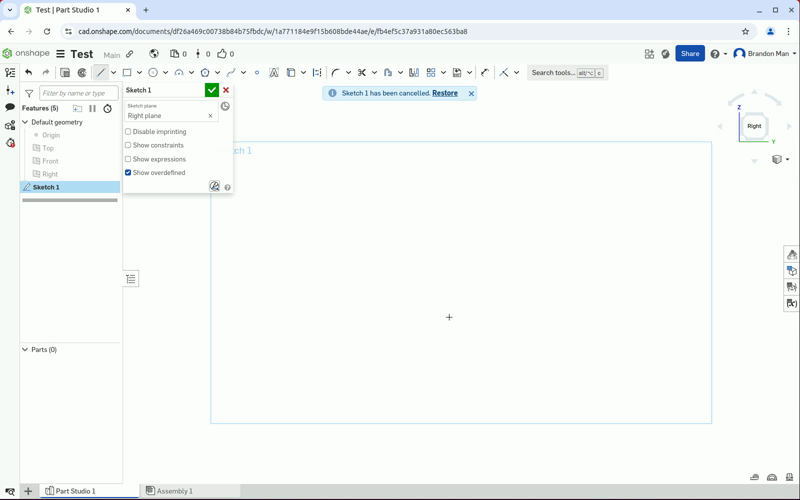
key_up(shift)
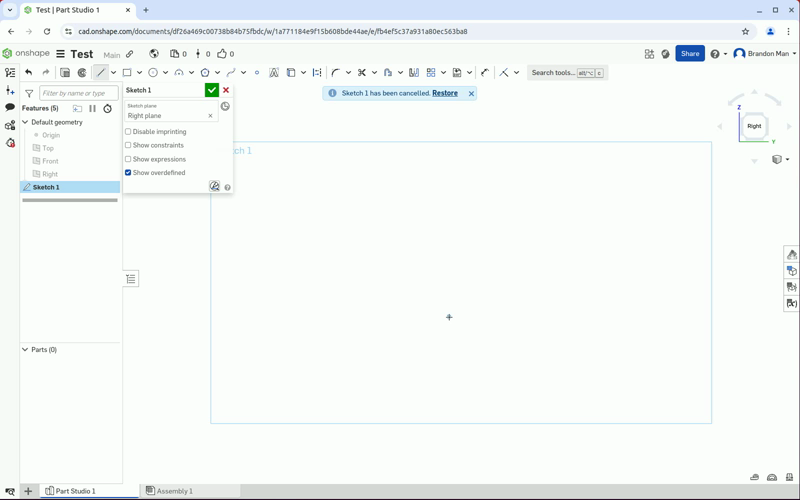
key_down(shift)
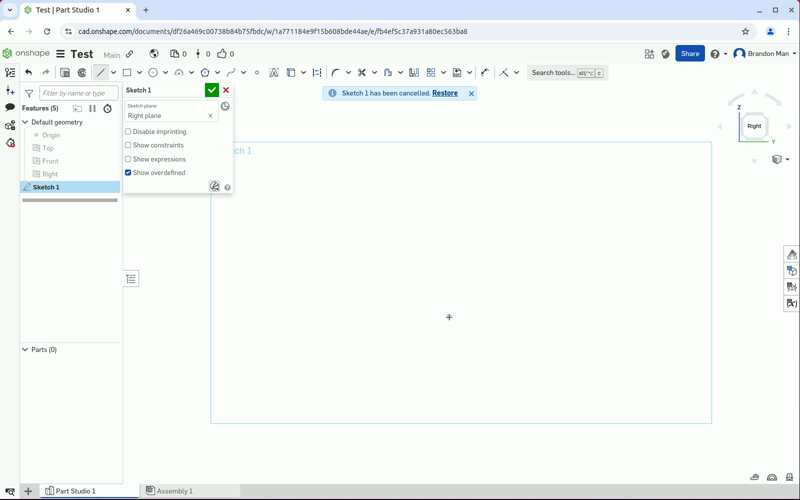
mouse_move(479, 316)
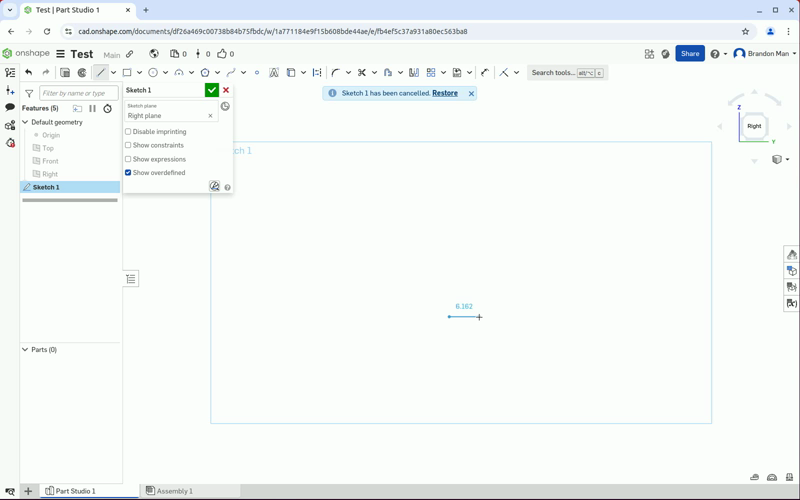
mouse_move(471, 316)
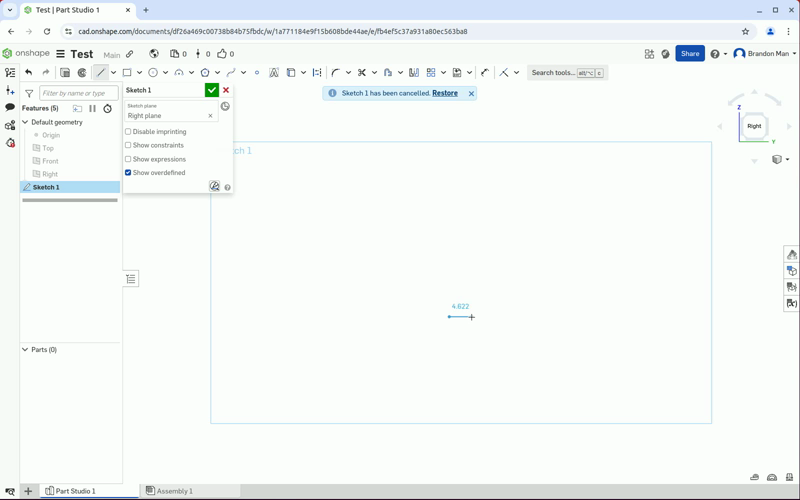
click(471, 316)
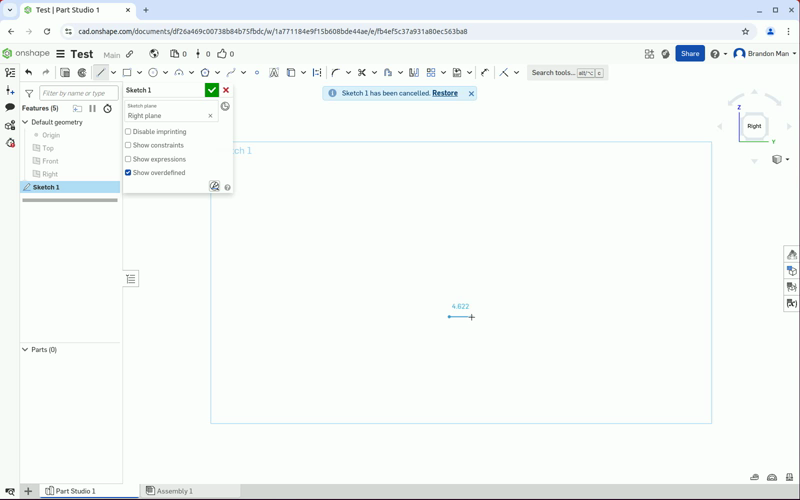
key_up(shift)
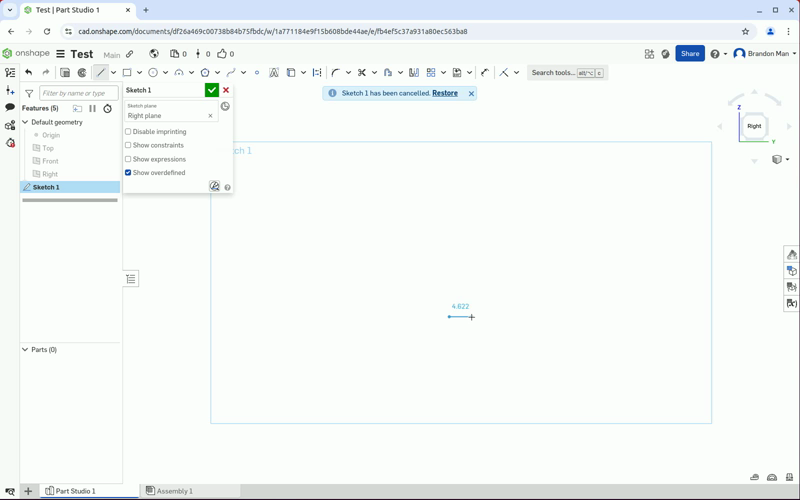
key_down(shift)
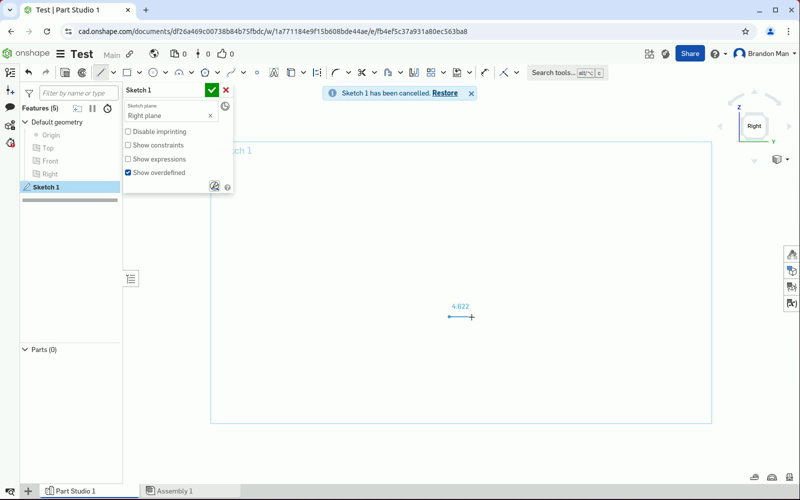
mouse_move(501, 316)
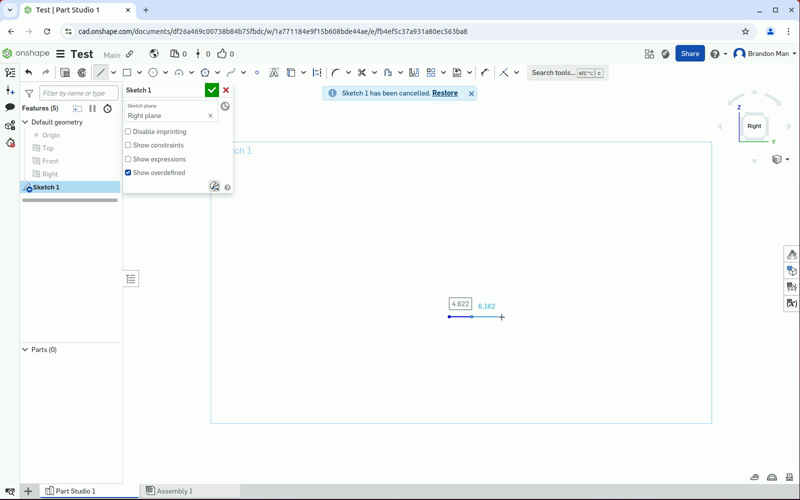
mouse_move(471, 285)
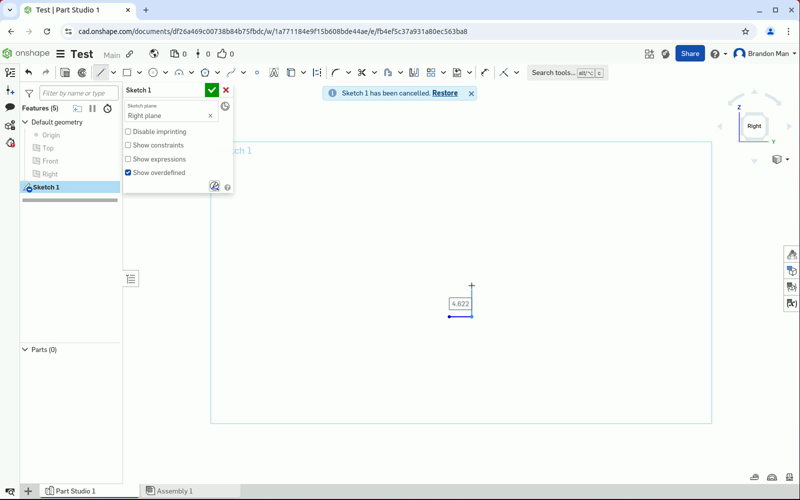
click(471, 285)
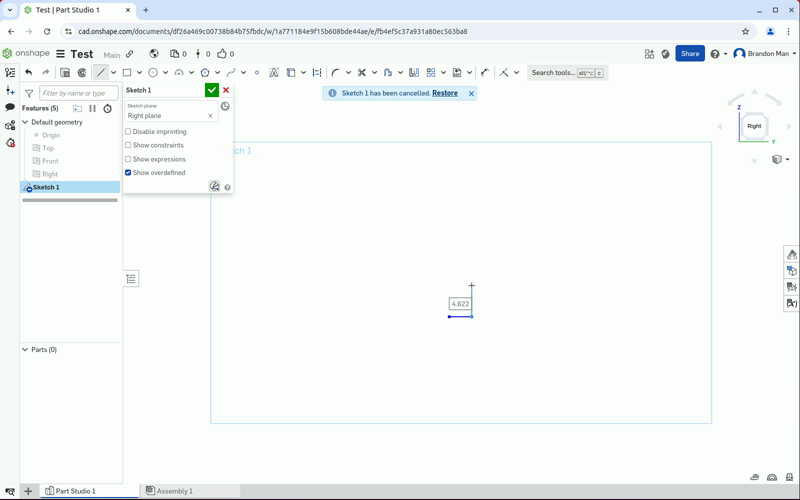
key_up(shift)
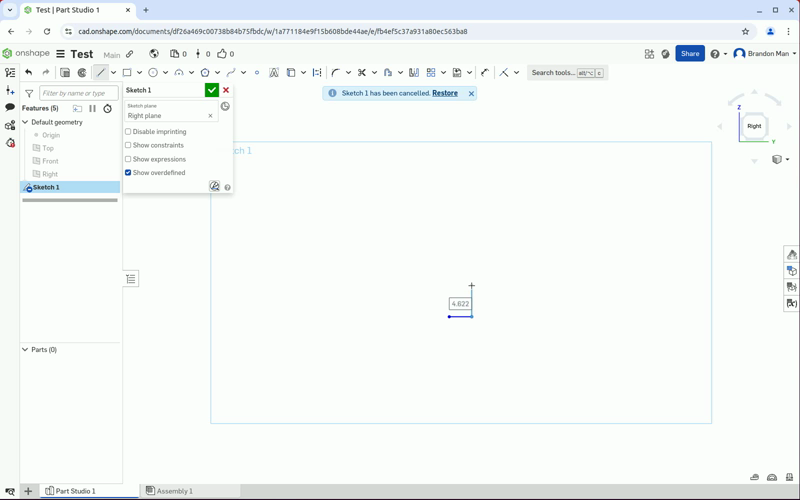
key_down(shift)
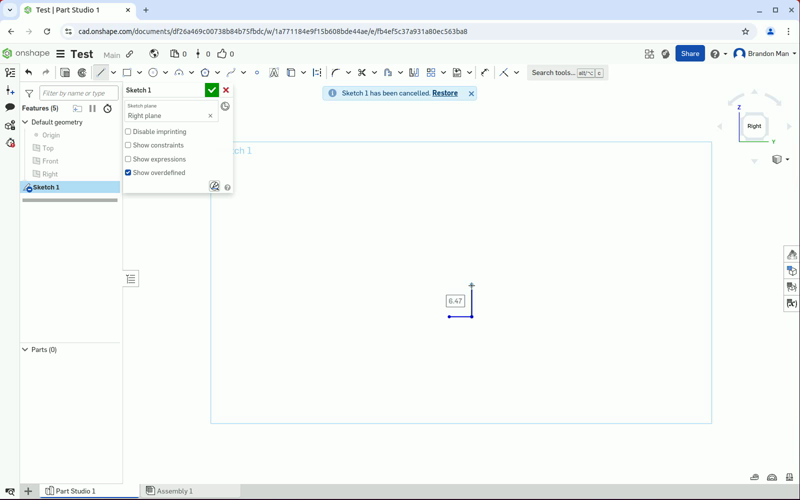
mouse_move(501, 285)
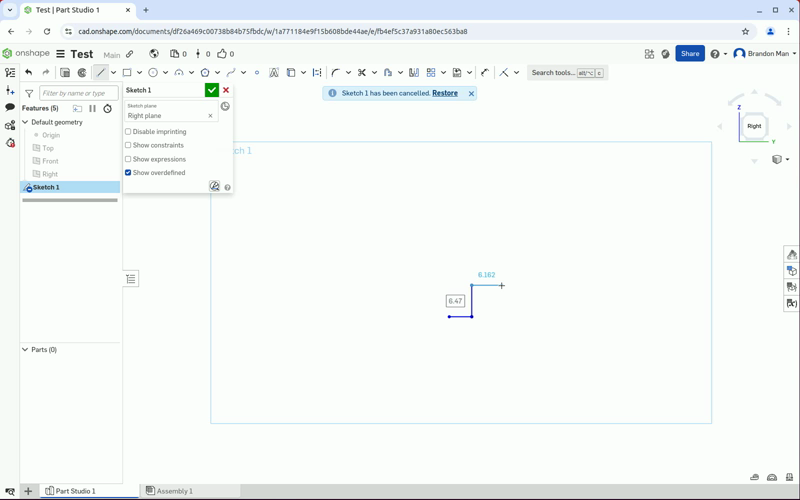
mouse_move(449, 262)
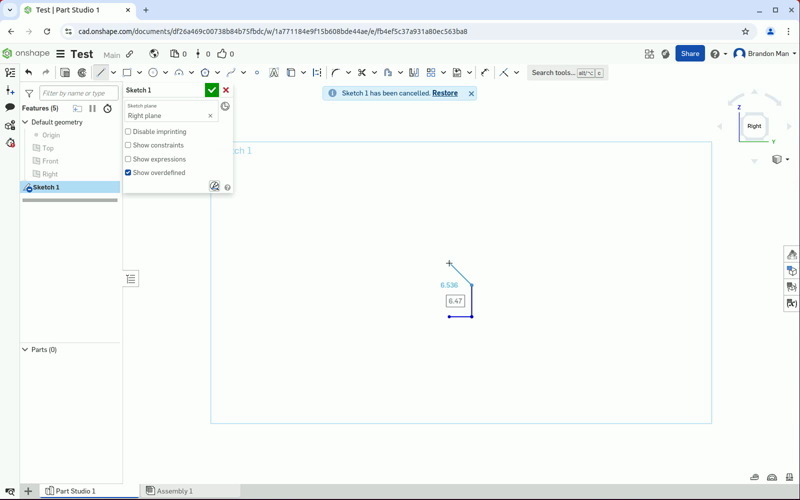
click(449, 262)
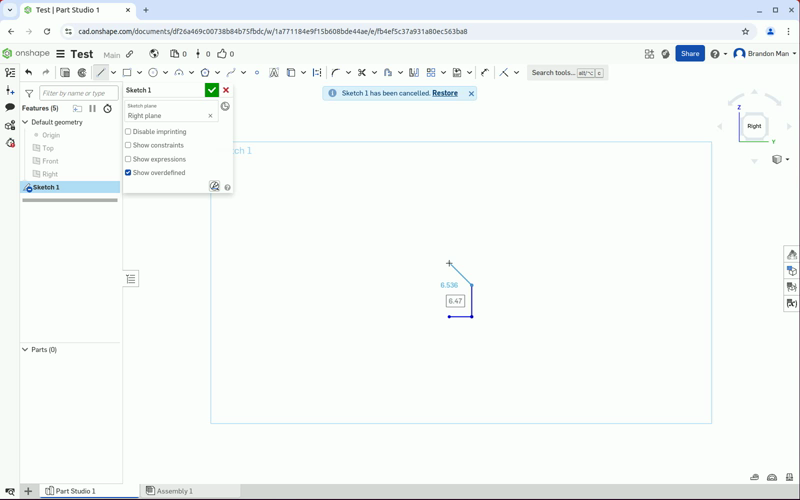
key_up(shift)
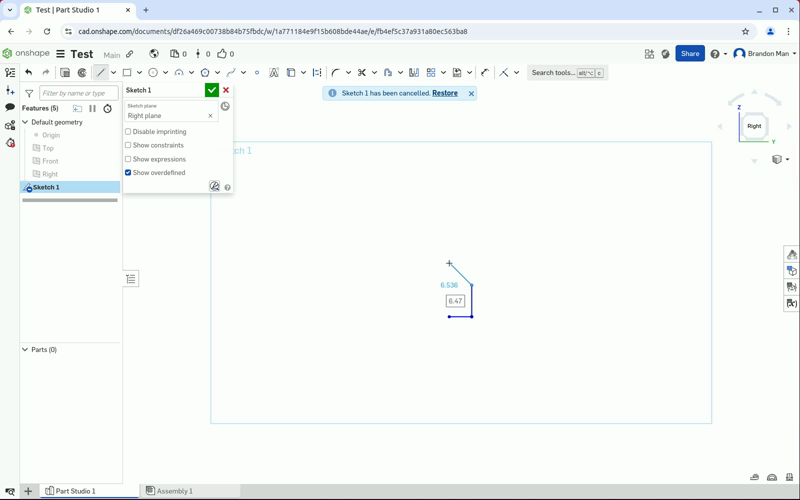
key_down(shift)
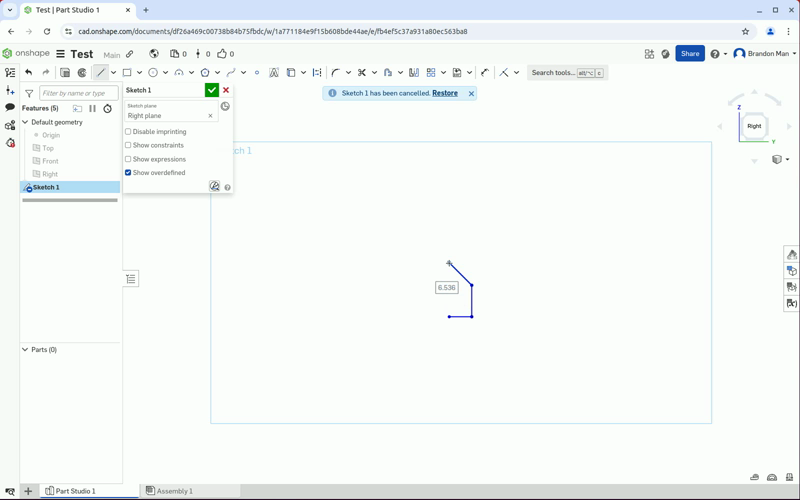
mouse_move(479, 262)
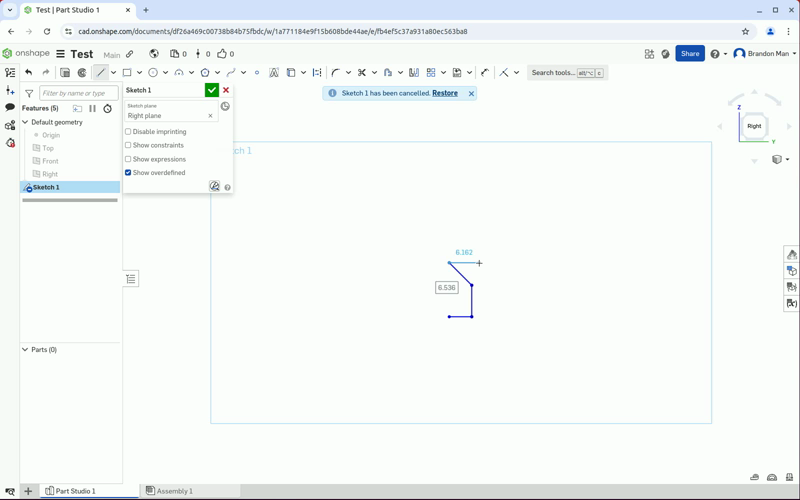
mouse_move(449, 294)
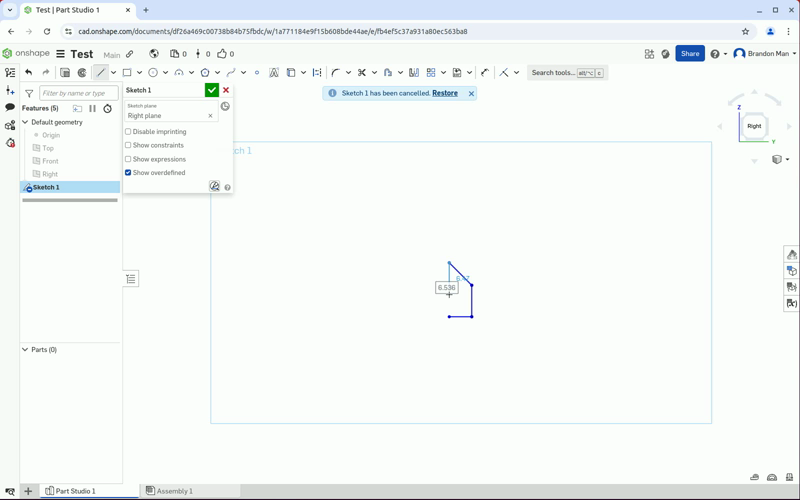
click(449, 294)
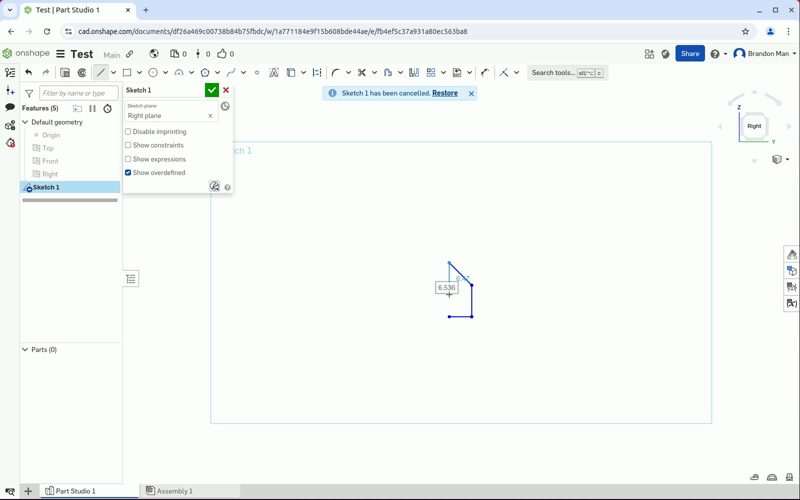
key_up(shift)
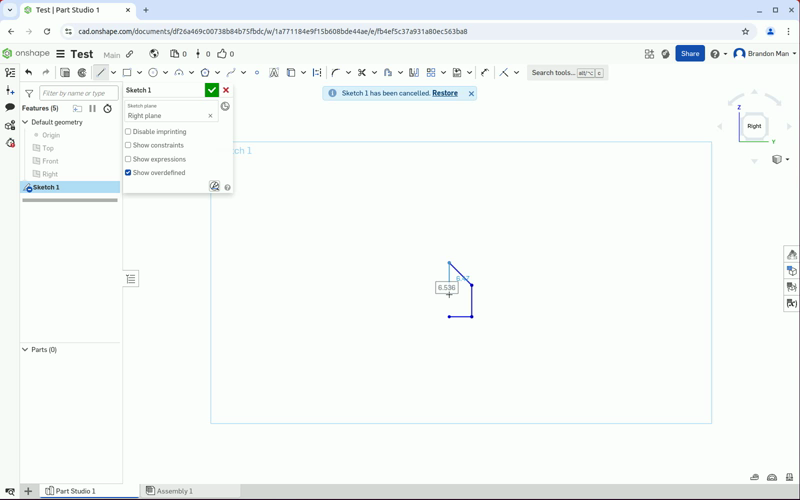
mouse_move(479, 294)
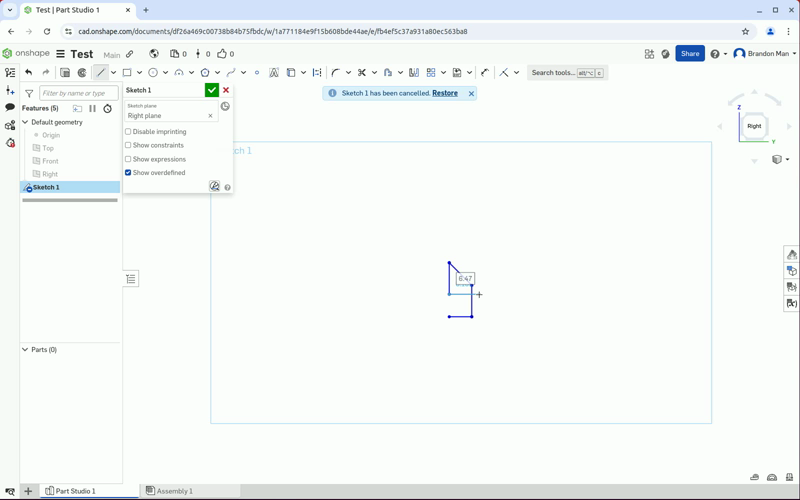
key_down(shift)
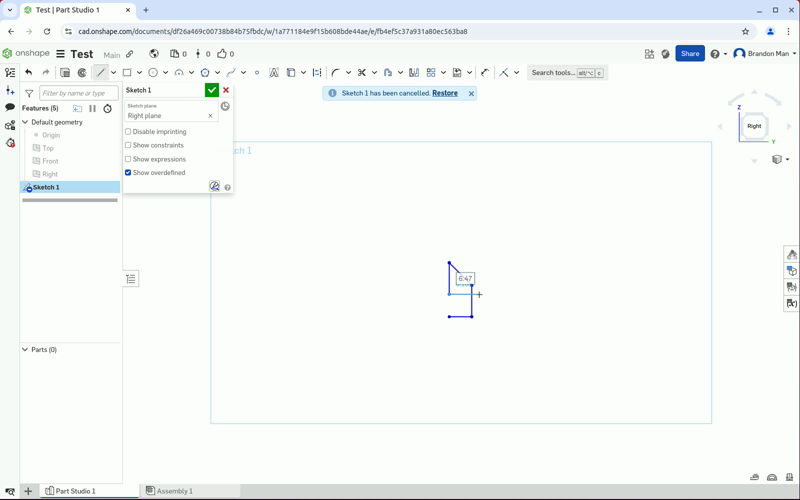
mouse_move(449, 316)
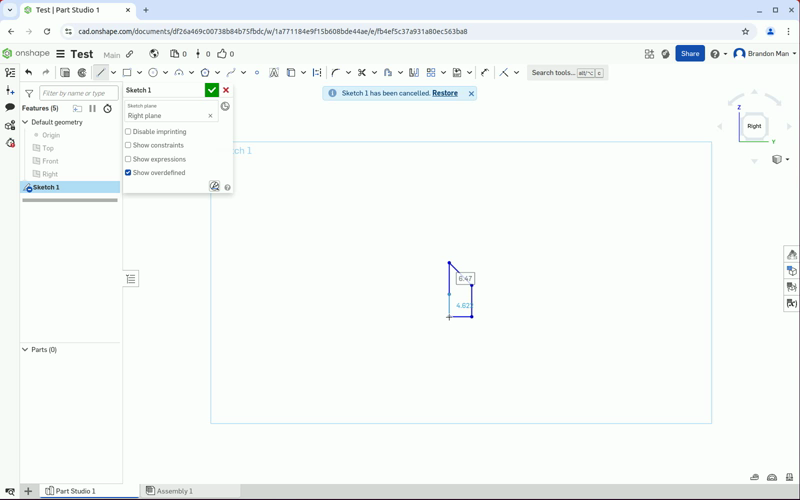
key_up(shift)
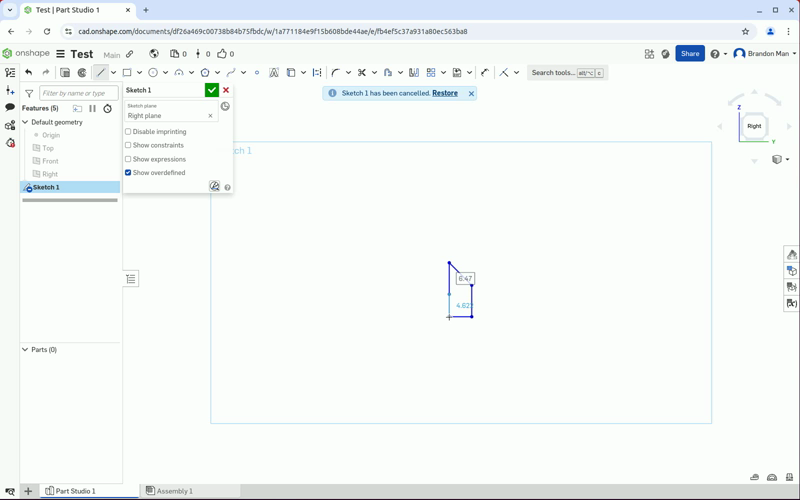
click(449, 316)
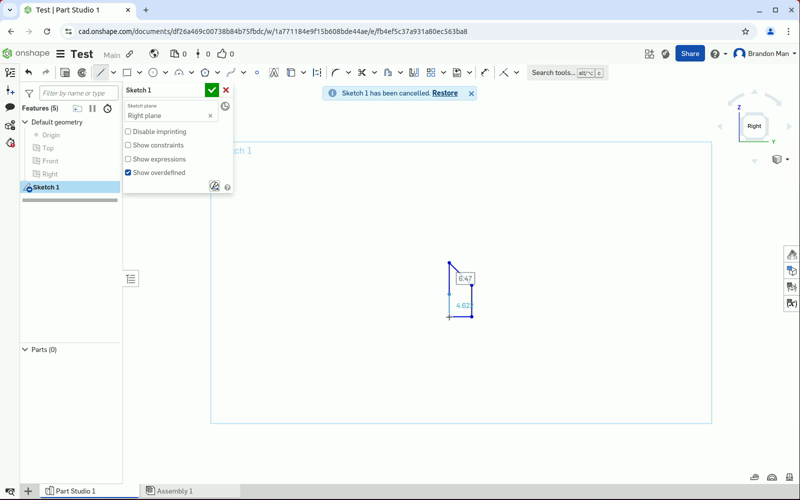
key(esc)
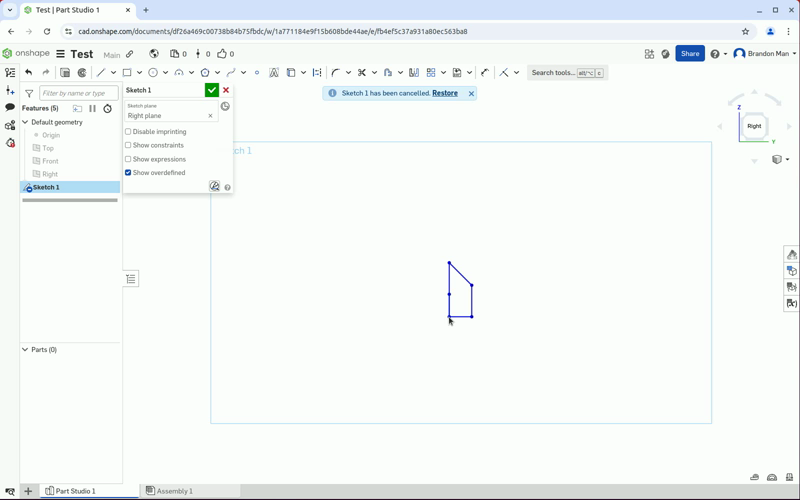
mouse_move(464, 300)
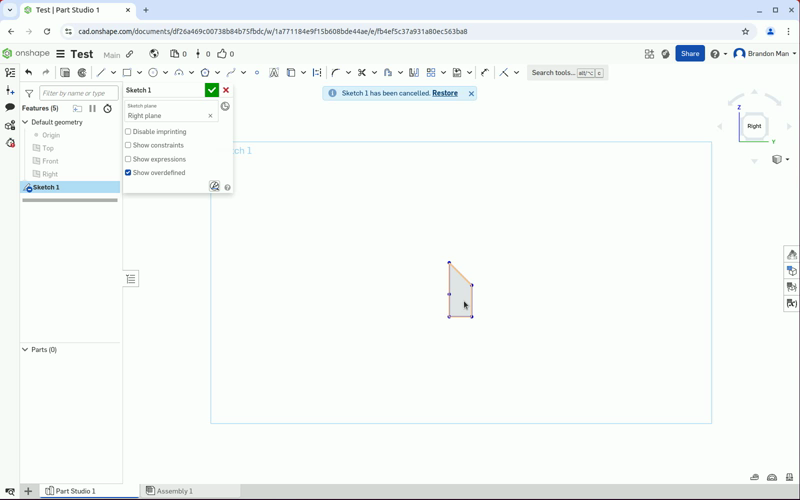
scroll(6)
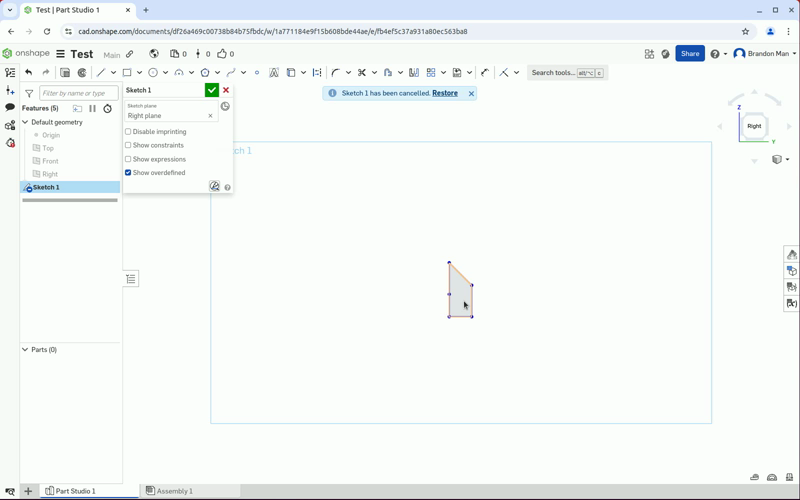
scroll(6)
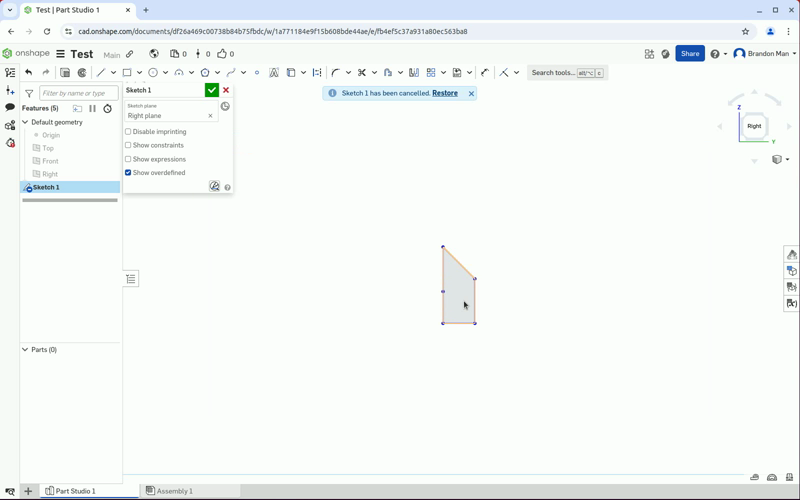
scroll(6)
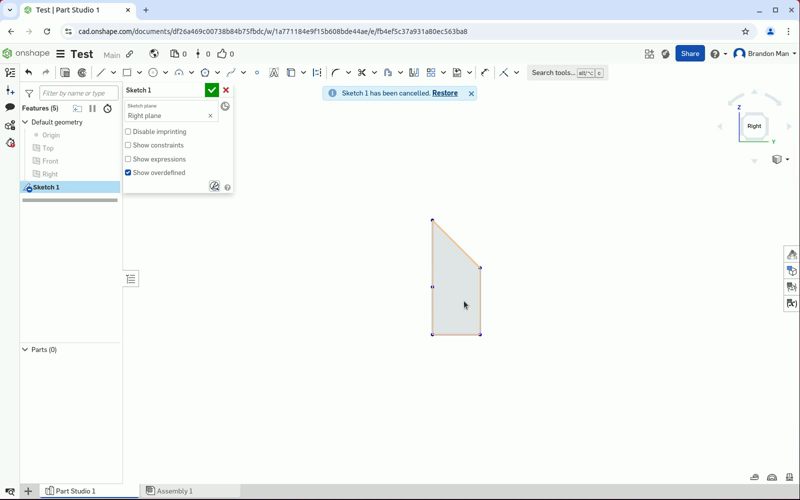
scroll(6)
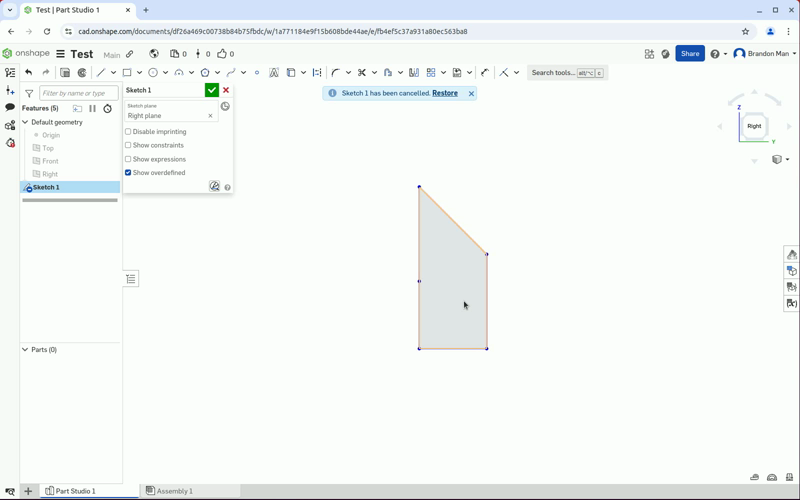
scroll(6)
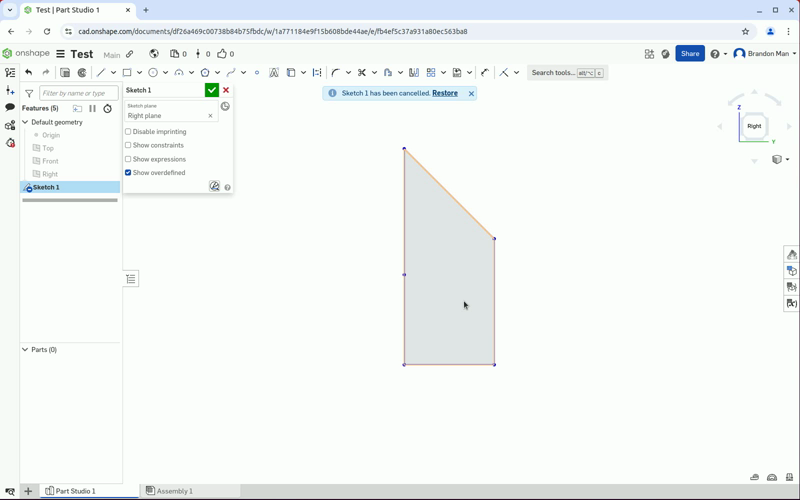
scroll(6)
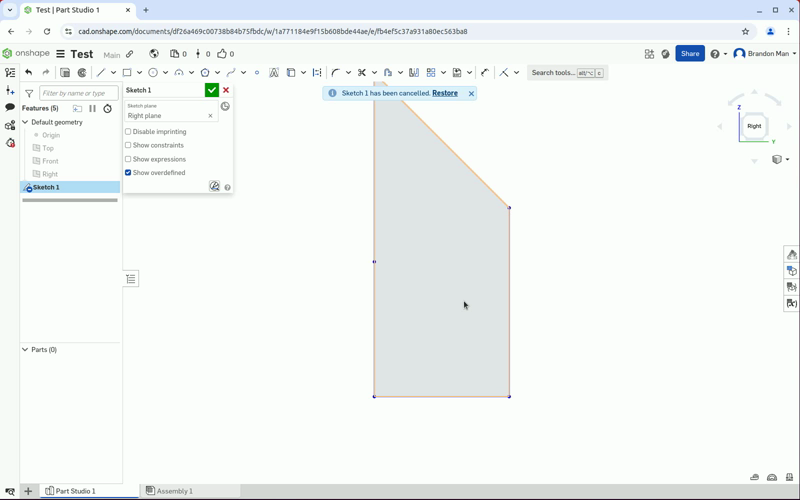
scroll(6)
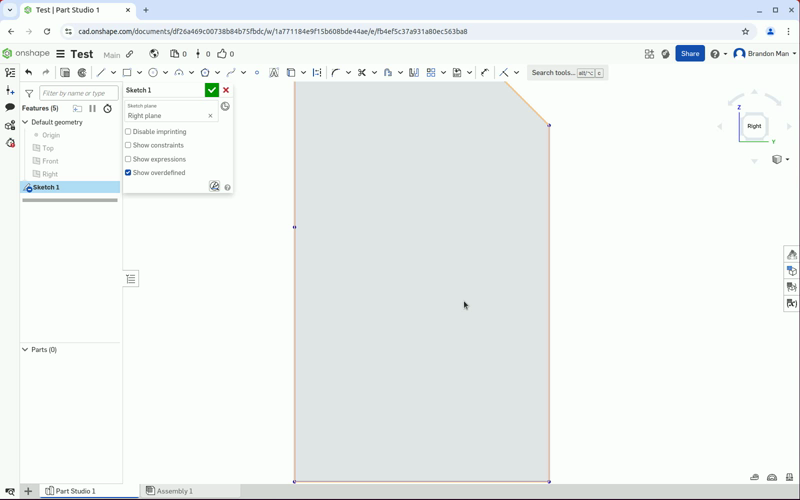
click(464, 300)
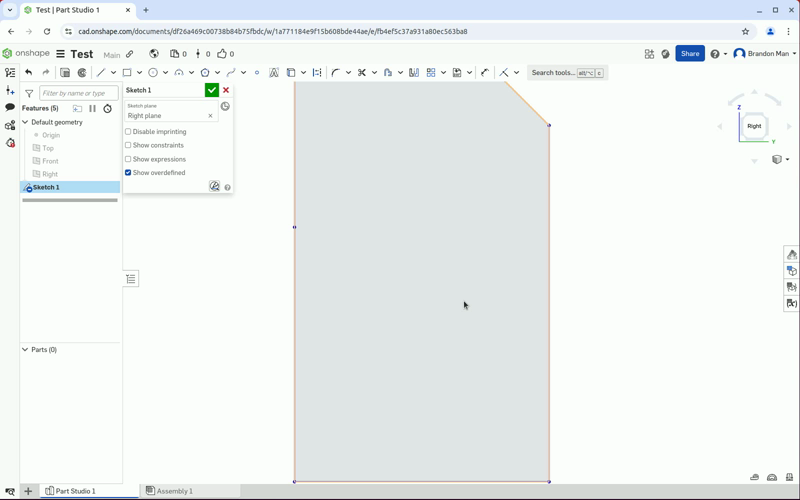
scroll(-6)
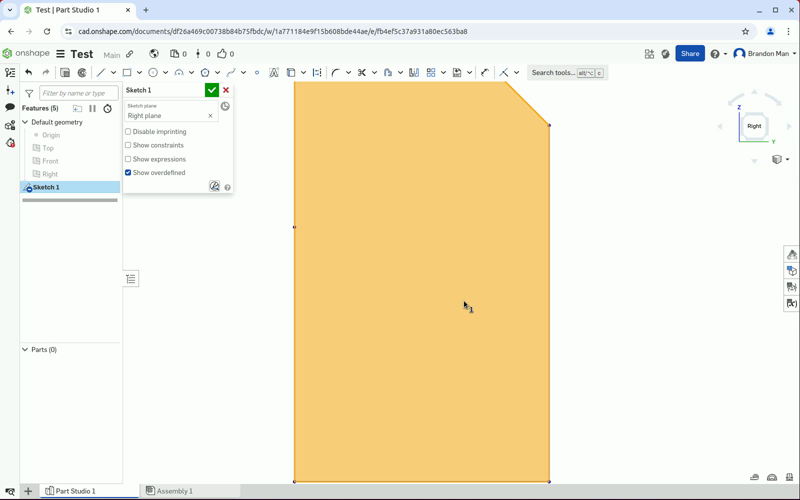
scroll(-6)
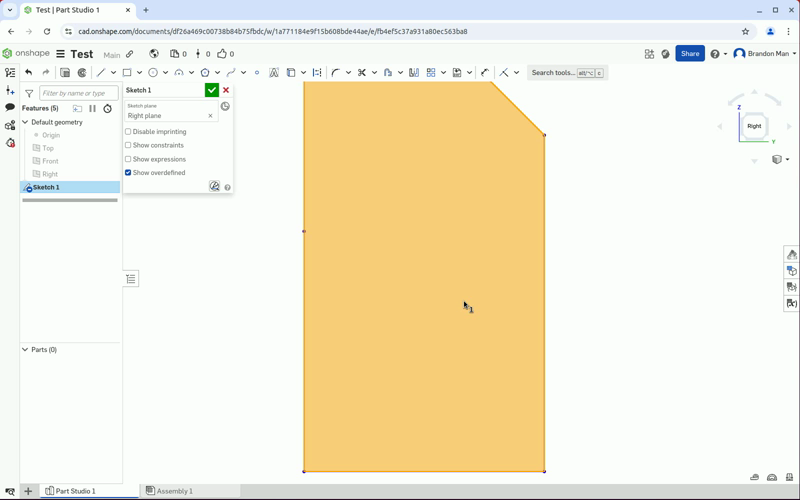
scroll(-6)
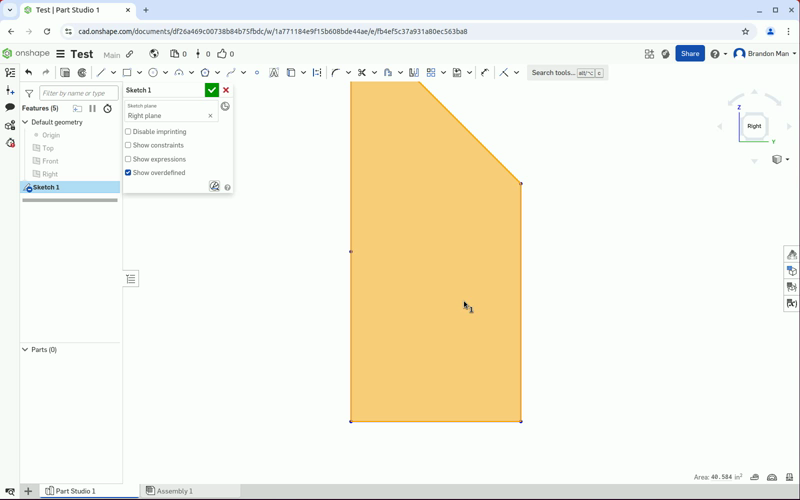
scroll(-6)
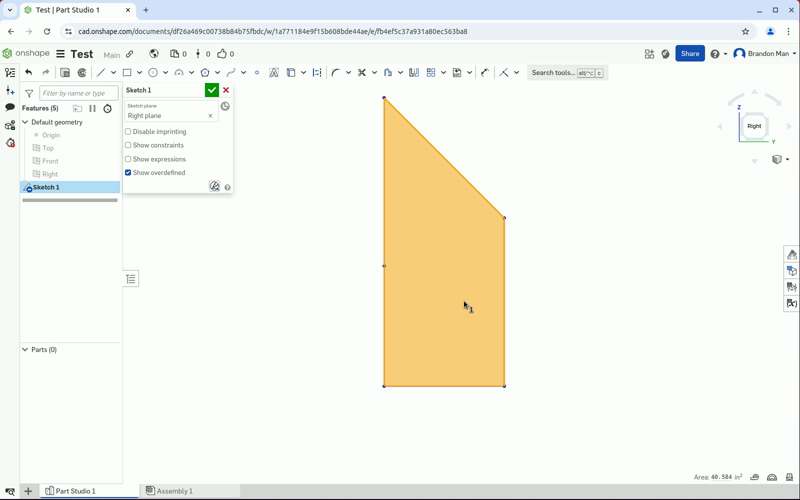
scroll(-6)
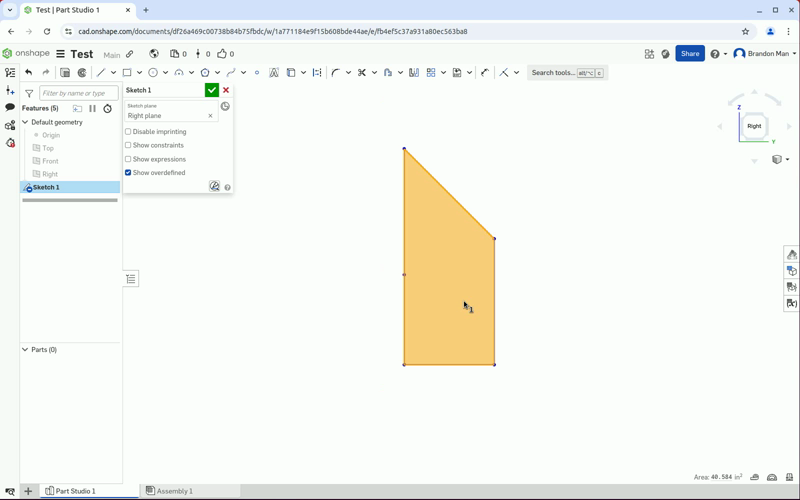
scroll(-6)
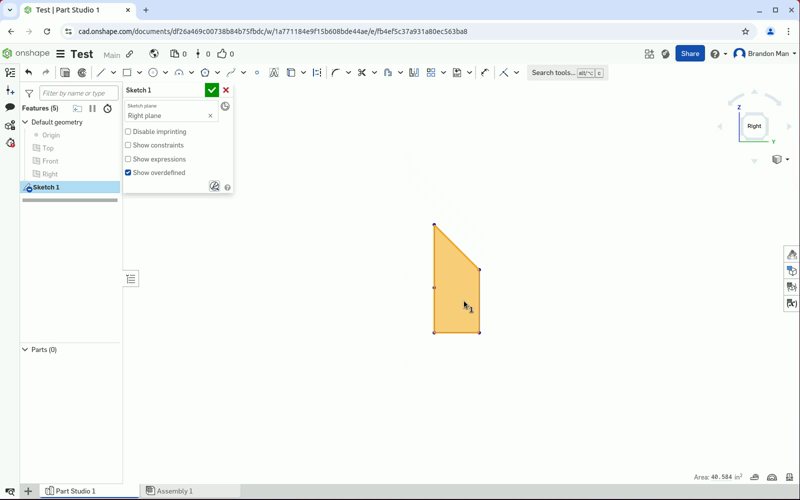
scroll(-6)
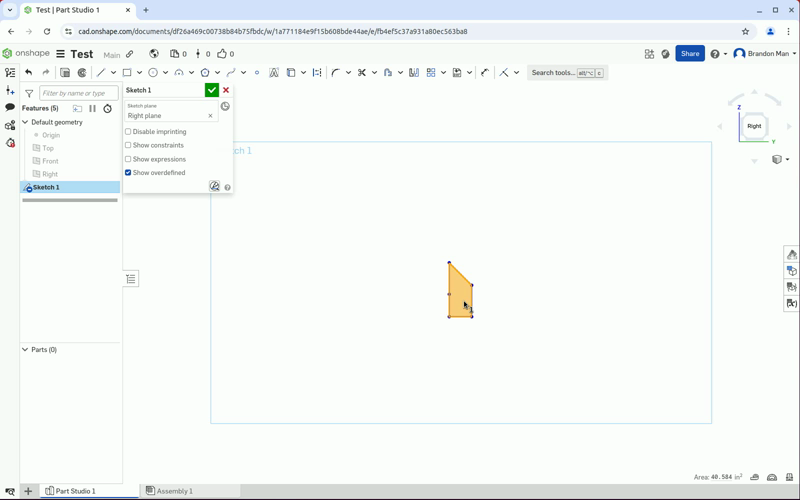
mouse_move(73, 352)
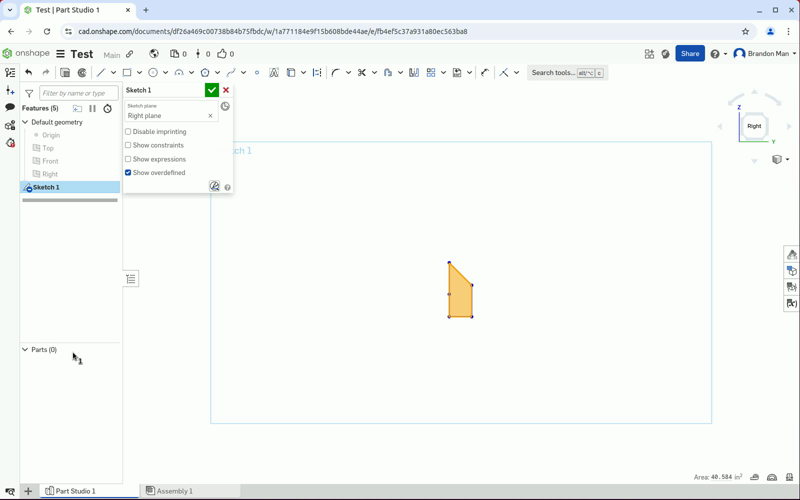
key(shift+y)
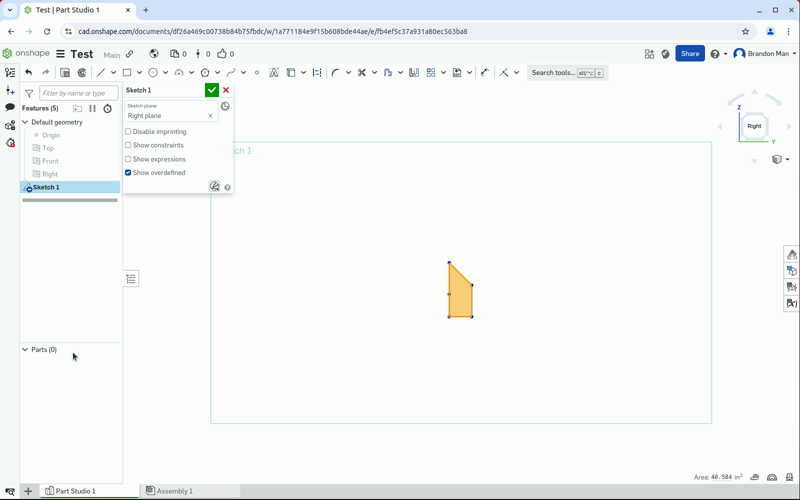
key(shift+e)
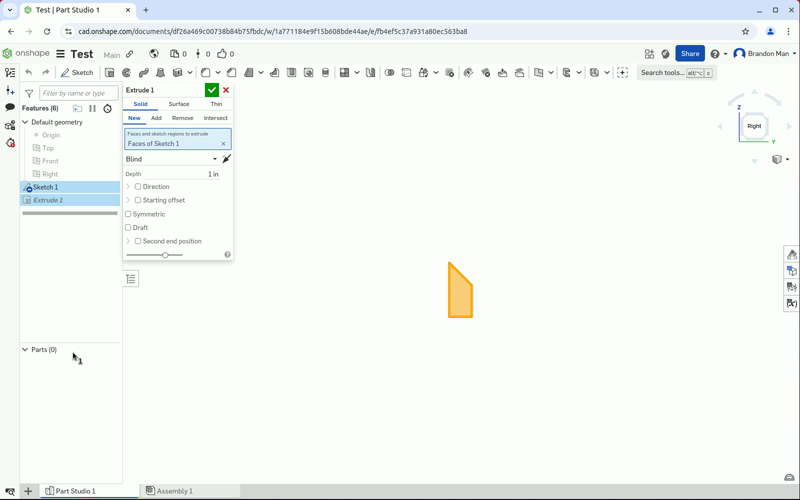
mouse_move(143, 106)
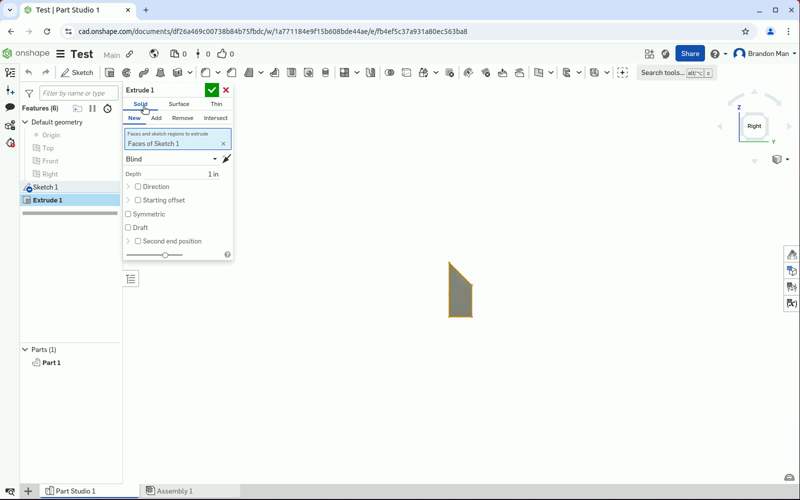
click(143, 106)
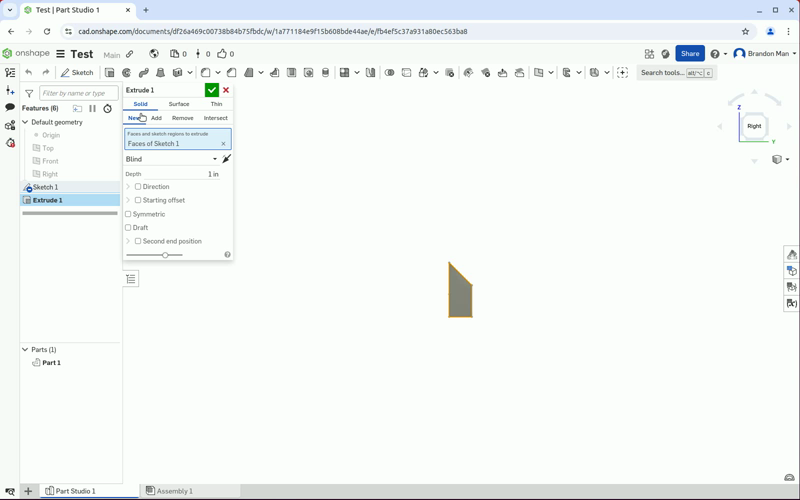
mouse_move(137, 120)
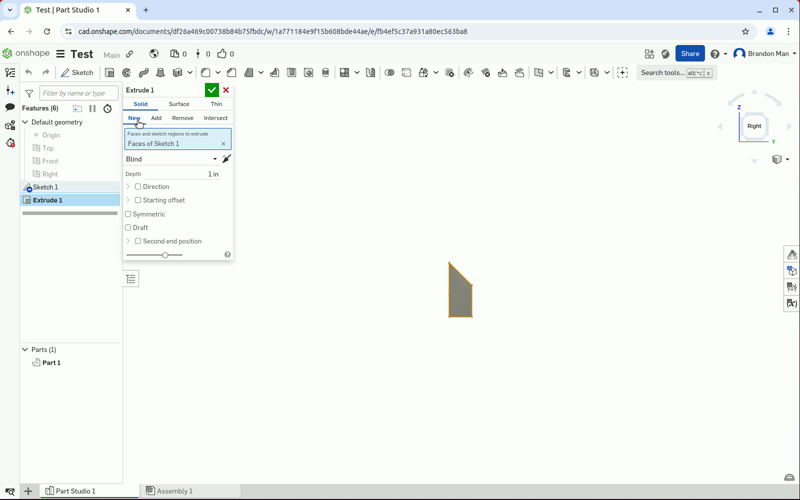
click(137, 120)
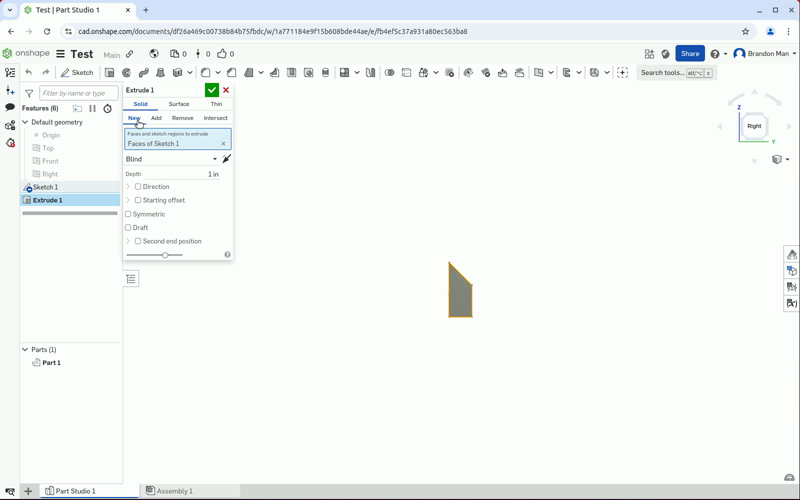
key(tab, 4)
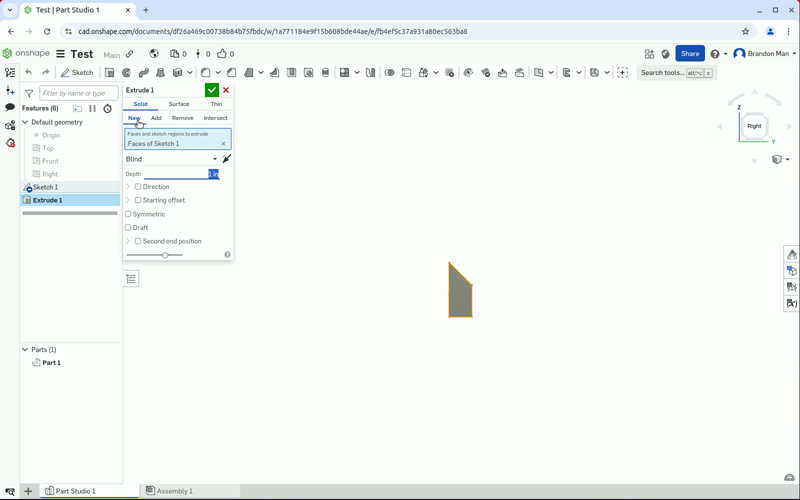
text(46.216)
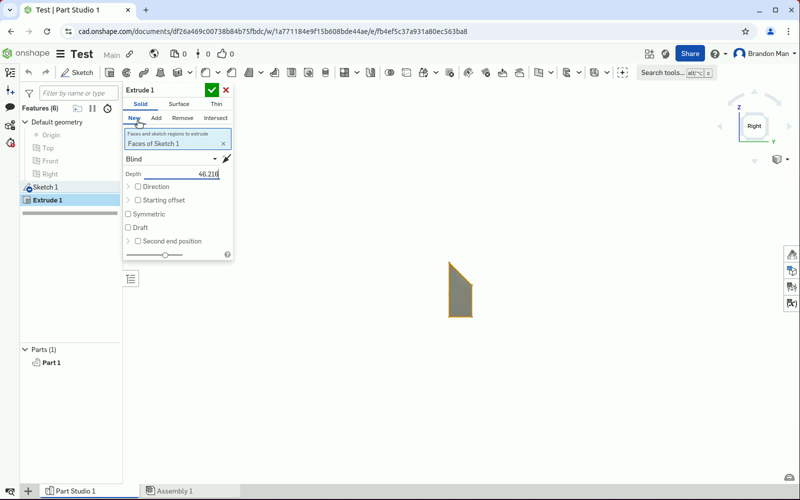
key(tab, 3)
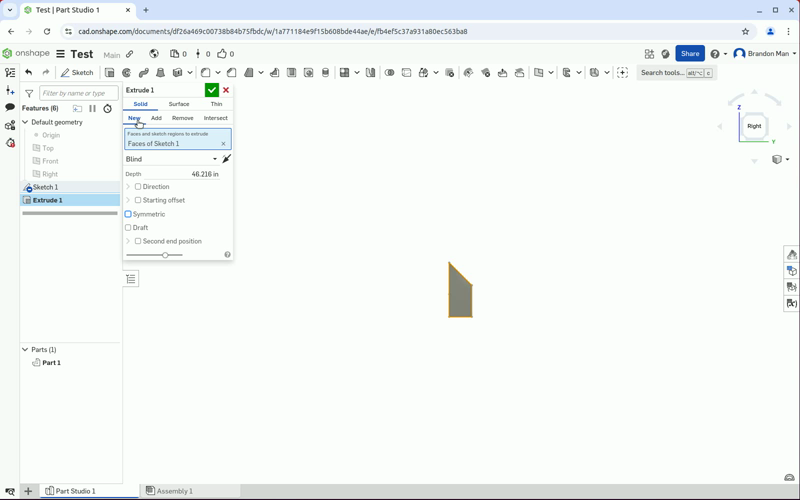
key(space)
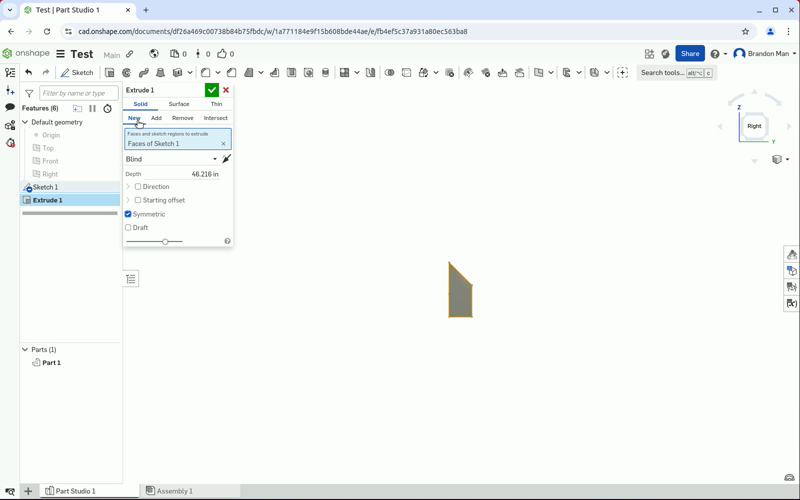
key(enter)
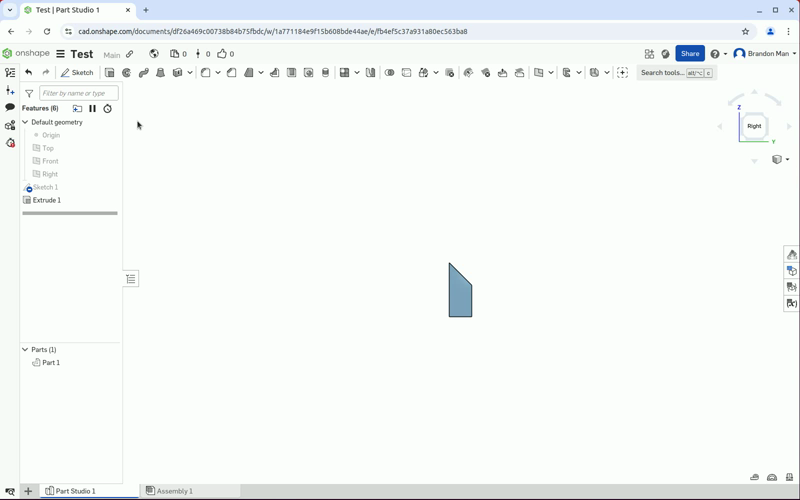
key(shift+h)
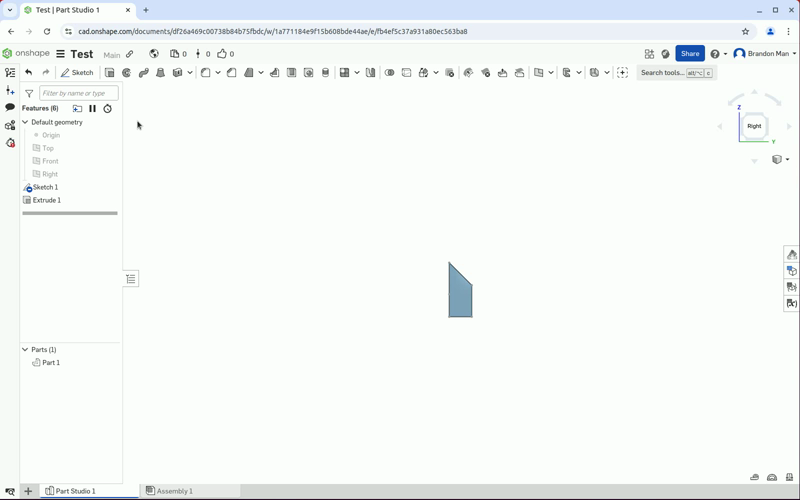
key(shift+h)
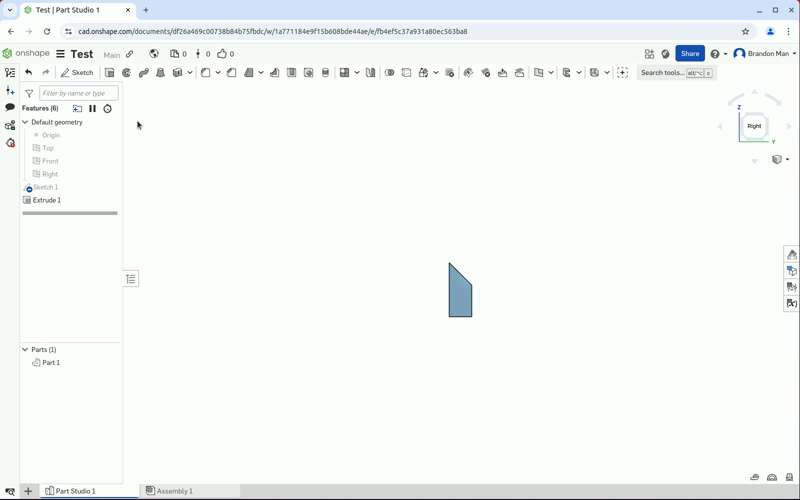
mouse_move(73, 189)
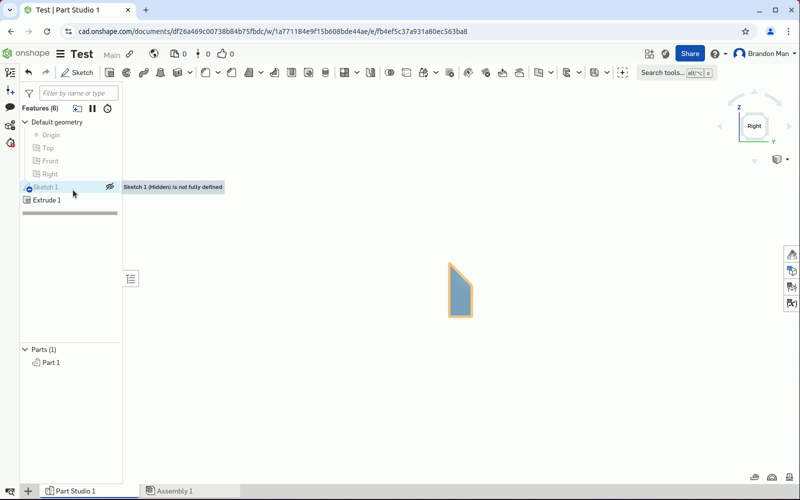
click(73, 189)
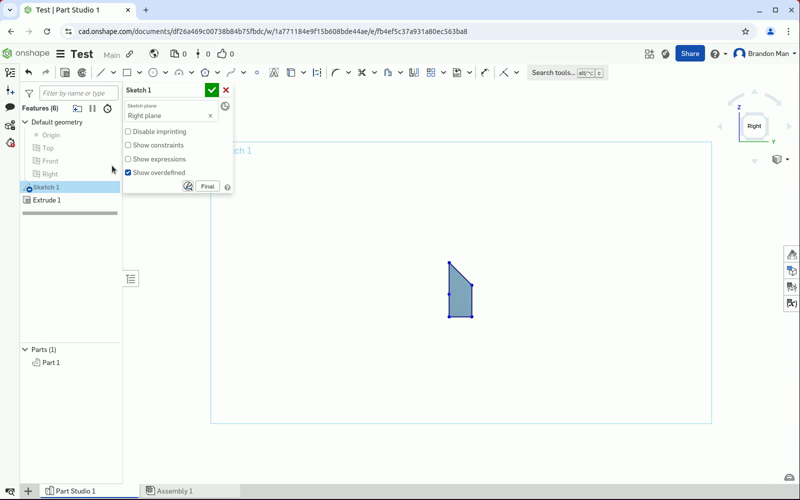
mouse_move(229, 92)
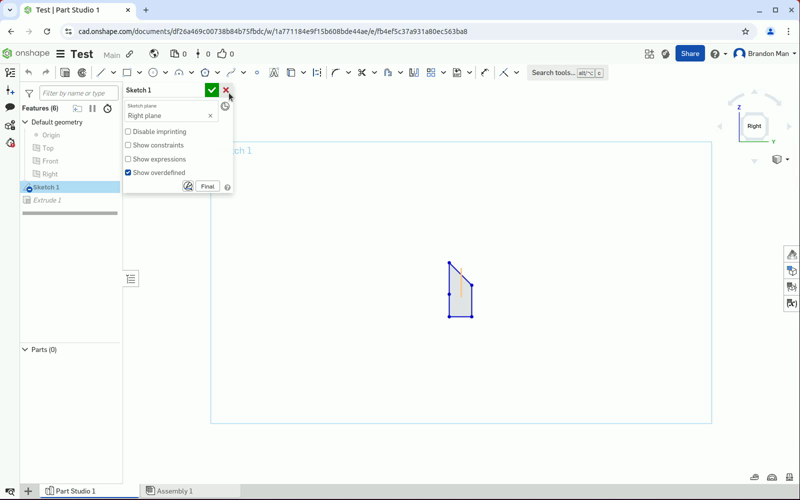
click(229, 92)
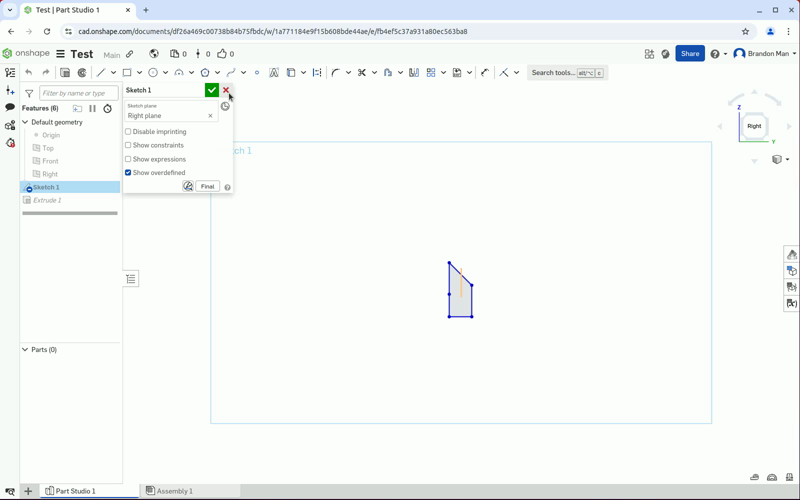
key(shift+s)
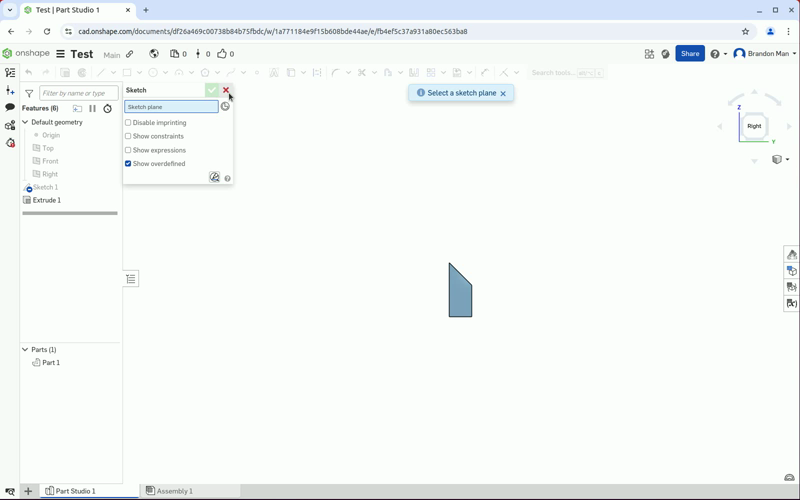
mouse_move(73, 176)
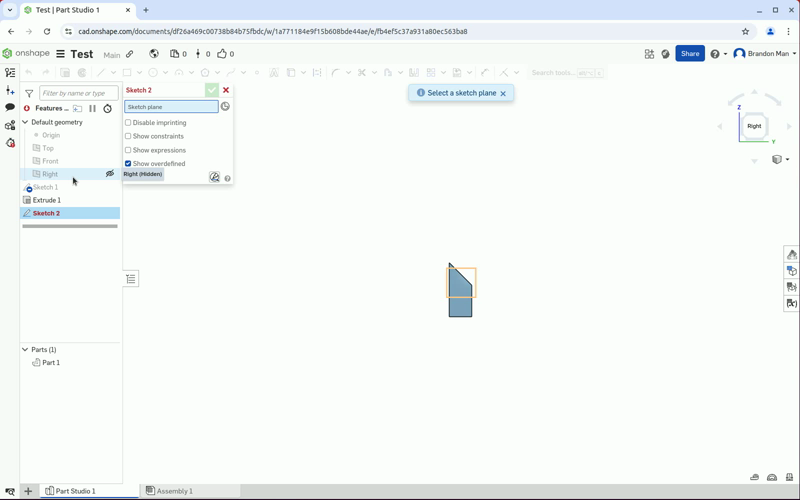
click(73, 176)
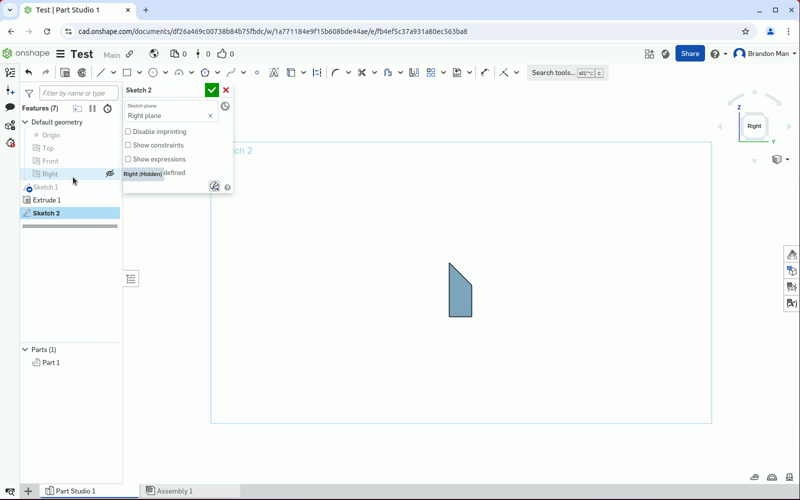
mouse_move(73, 352)
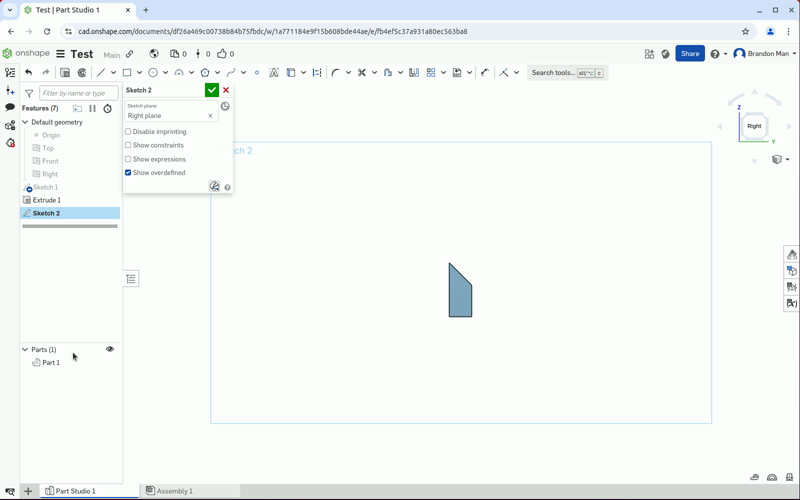
key(y)
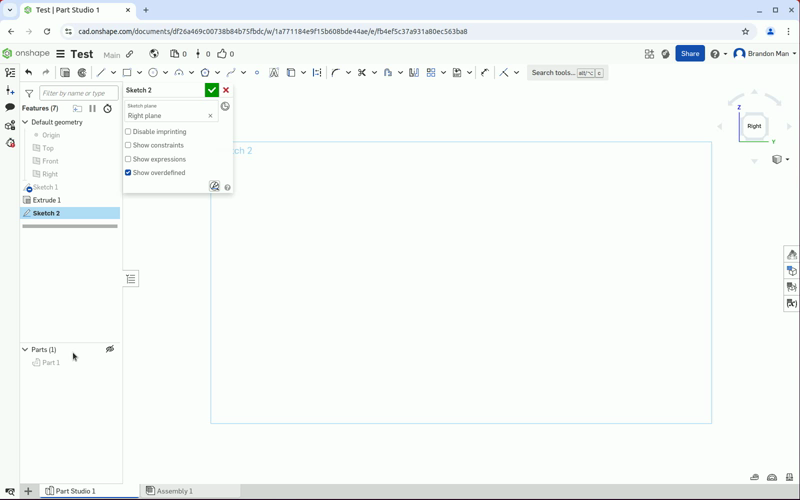
key(l)
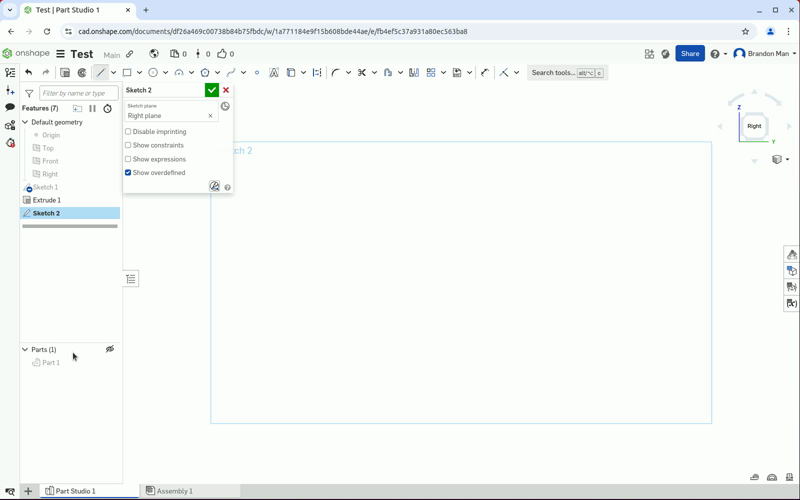
key_down(shift)
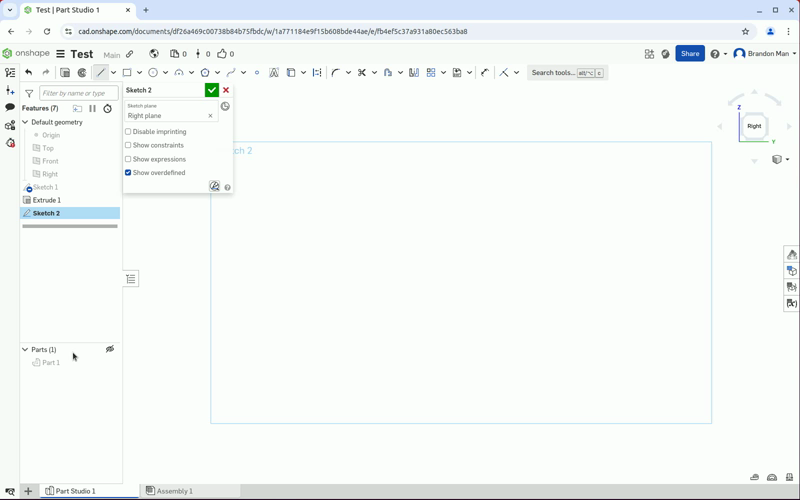
mouse_move(449, 262)
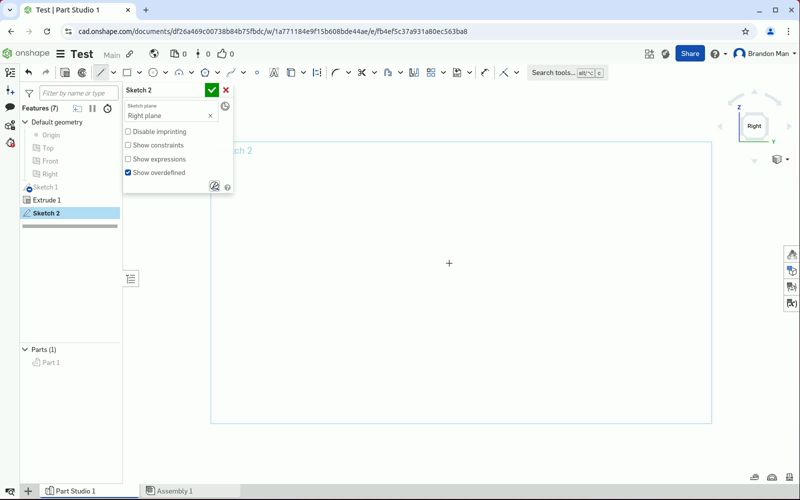
click(449, 262)
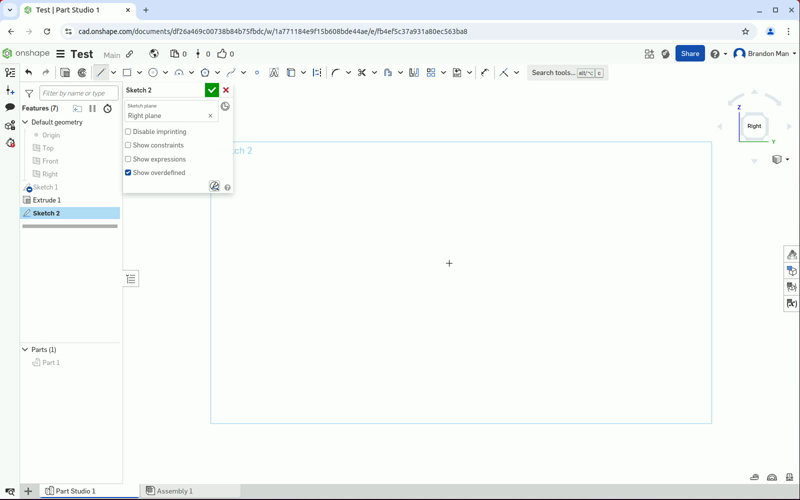
key_up(shift)
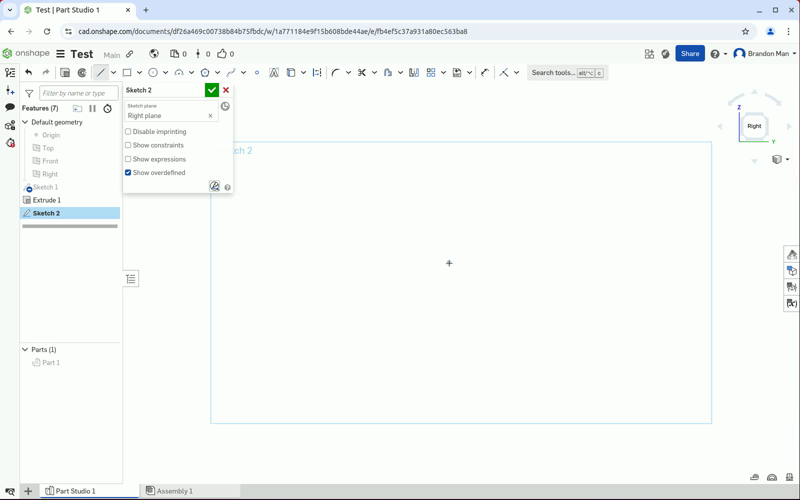
key_down(shift)
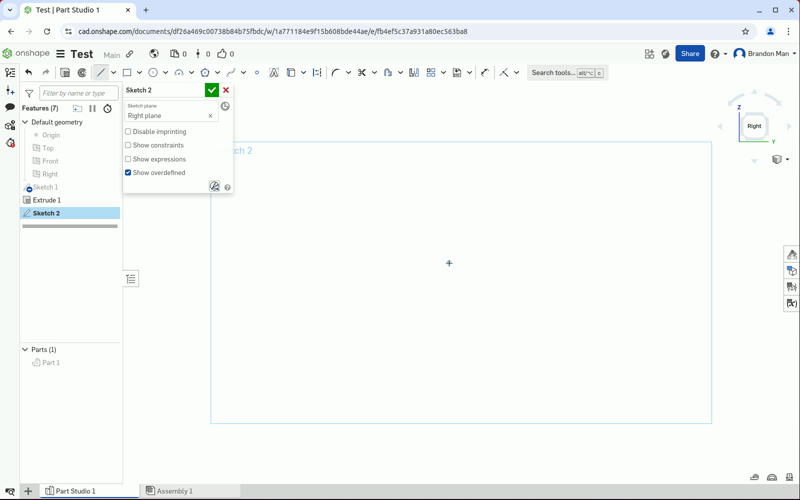
mouse_move(479, 262)
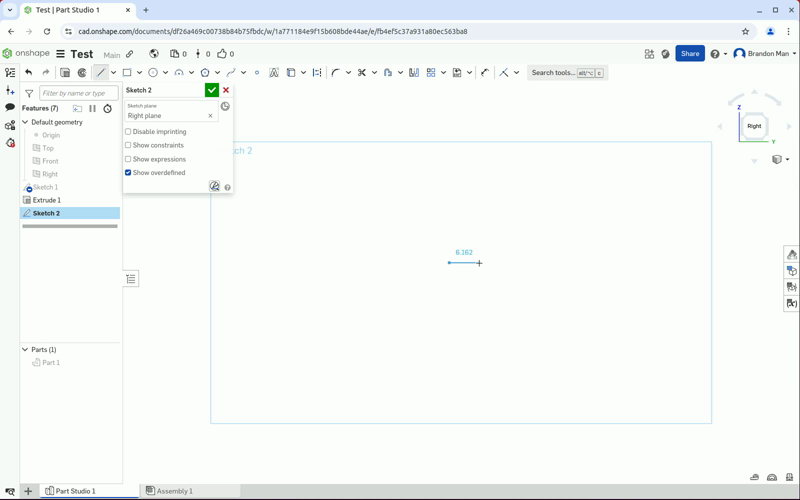
mouse_move(472, 286)
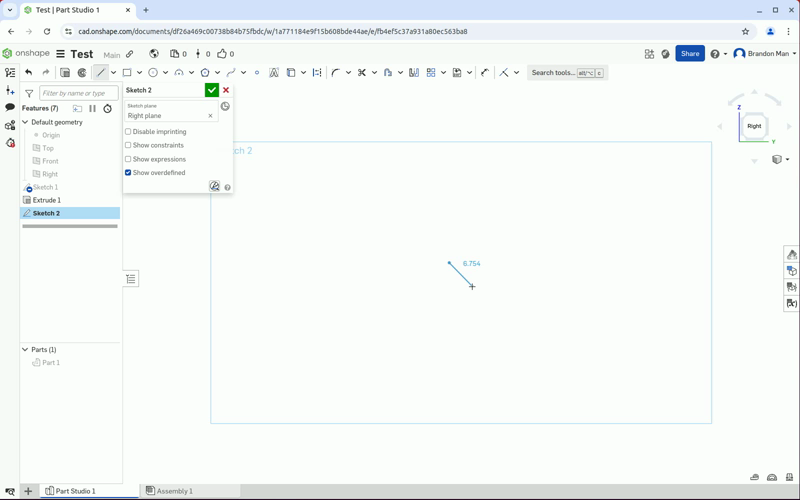
click(472, 286)
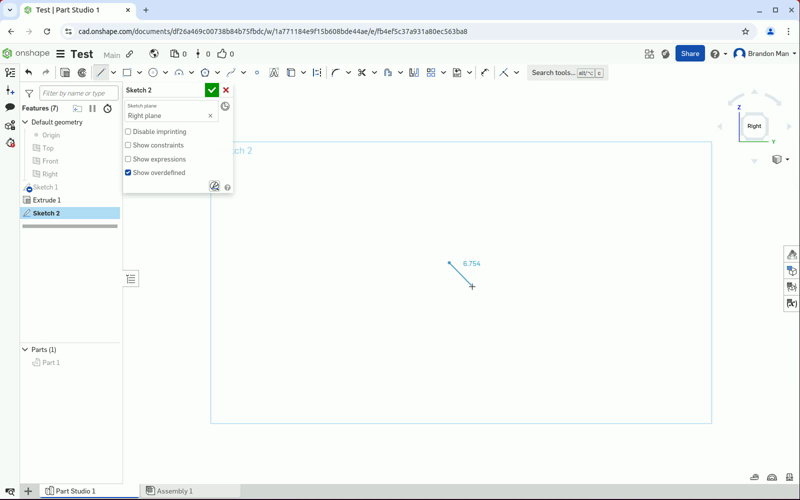
key_up(shift)
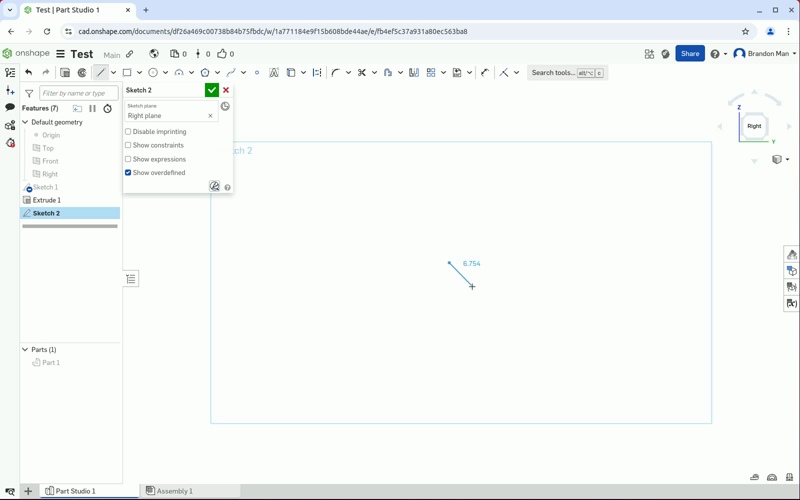
key_down(shift)
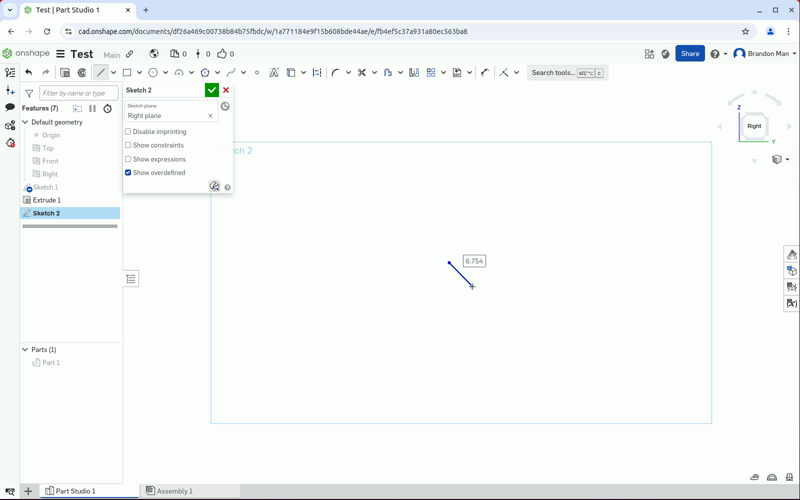
mouse_move(502, 286)
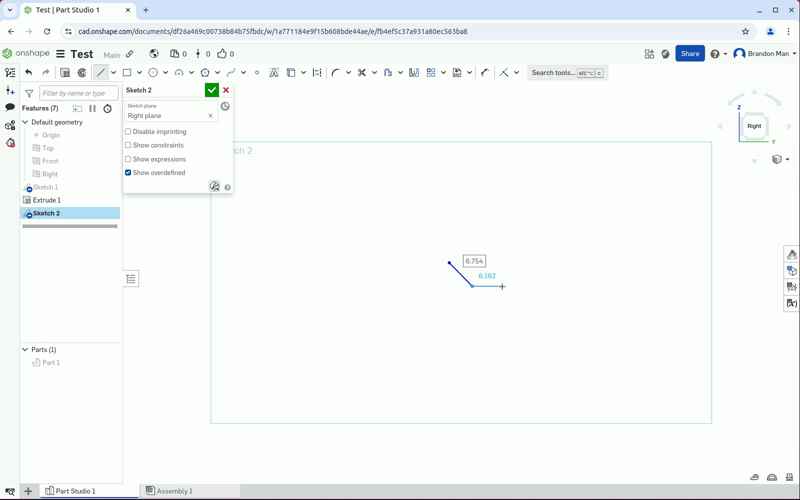
mouse_move(472, 249)
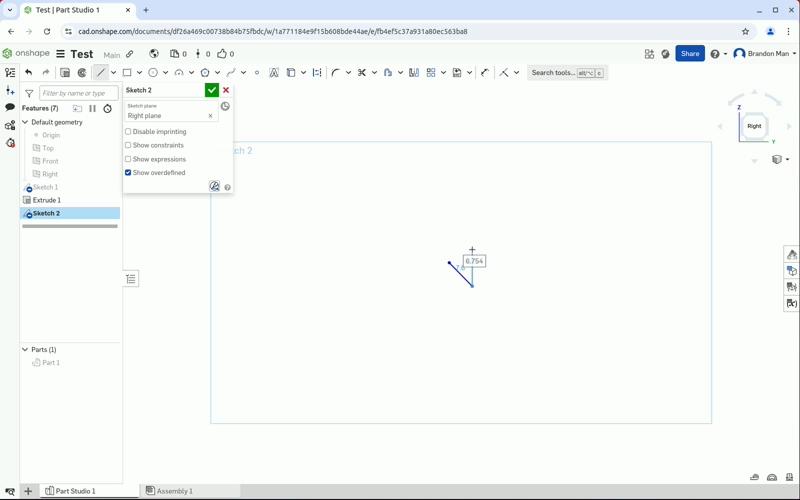
click(472, 249)
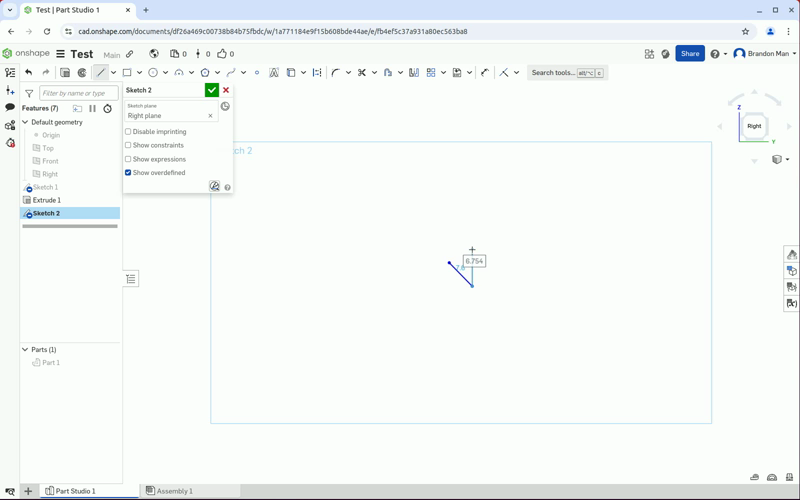
key_up(shift)
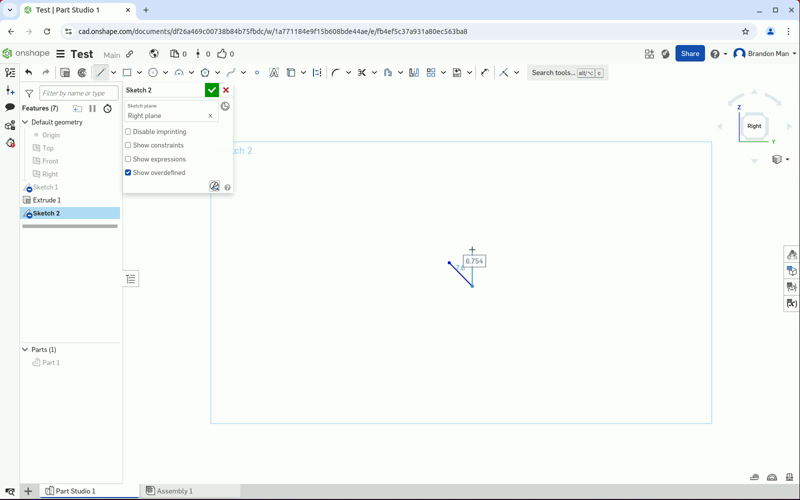
key_down(shift)
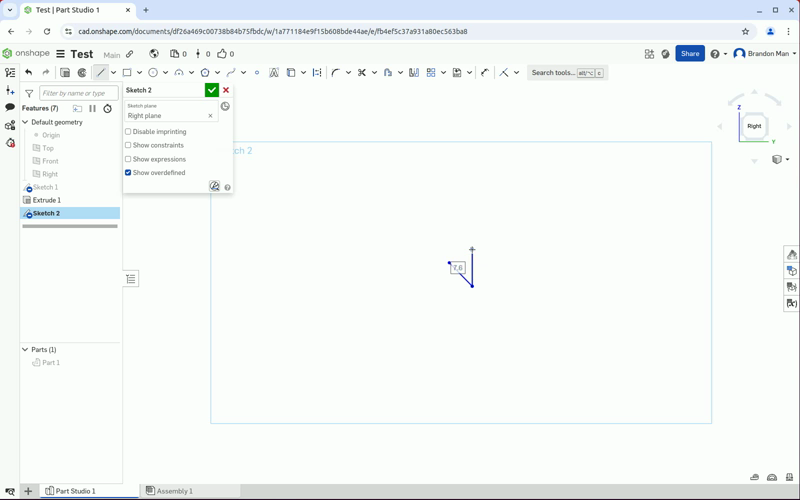
mouse_move(502, 249)
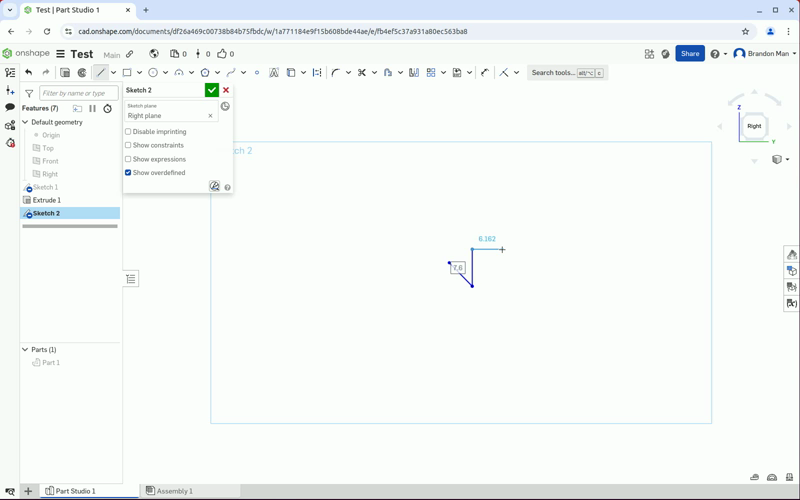
mouse_move(449, 249)
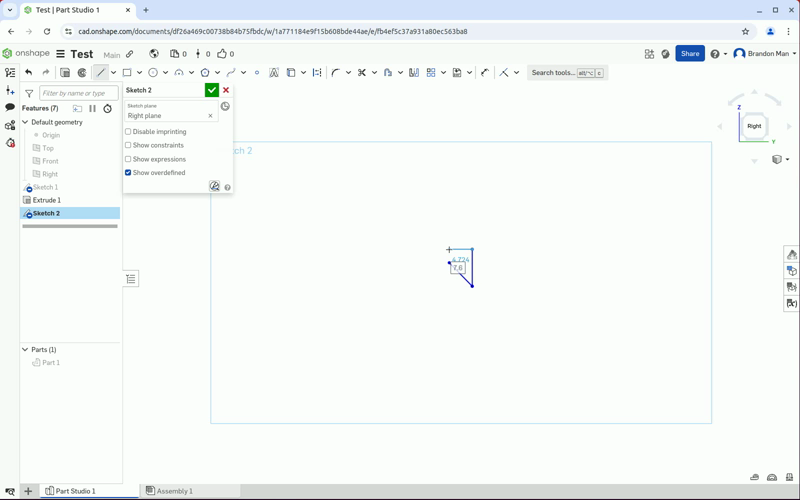
click(449, 249)
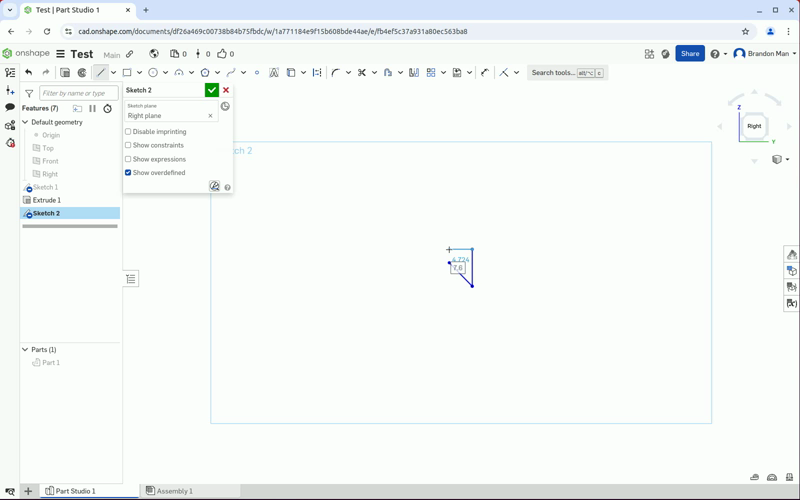
key_up(shift)
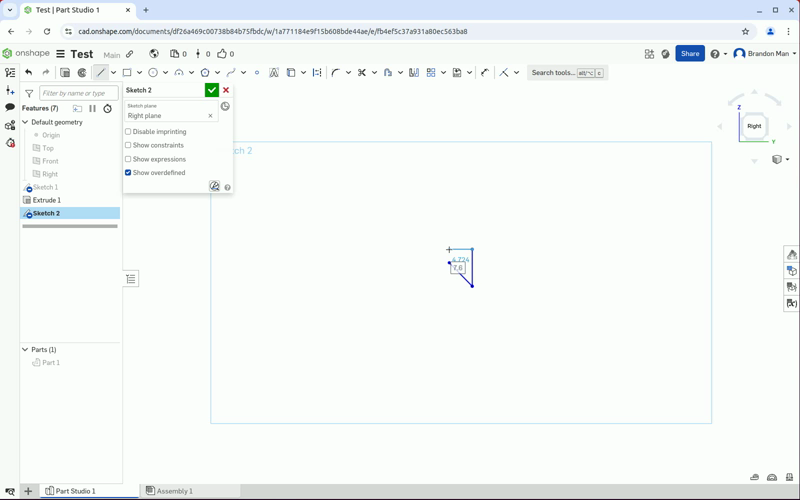
mouse_move(479, 249)
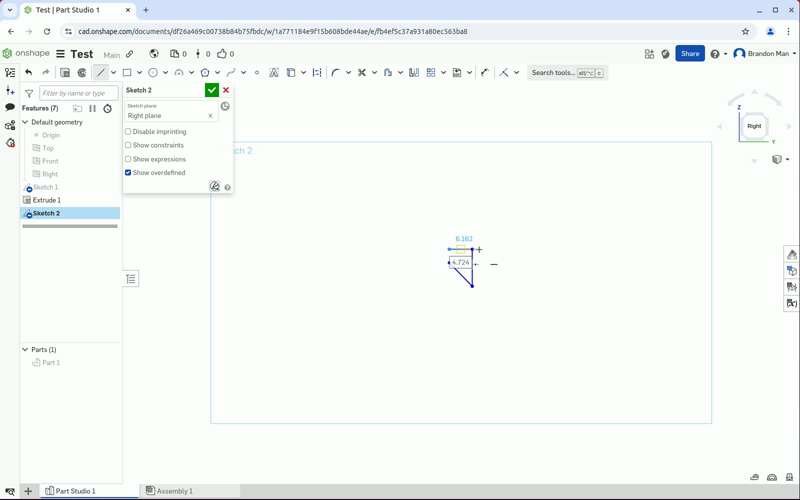
key_down(shift)
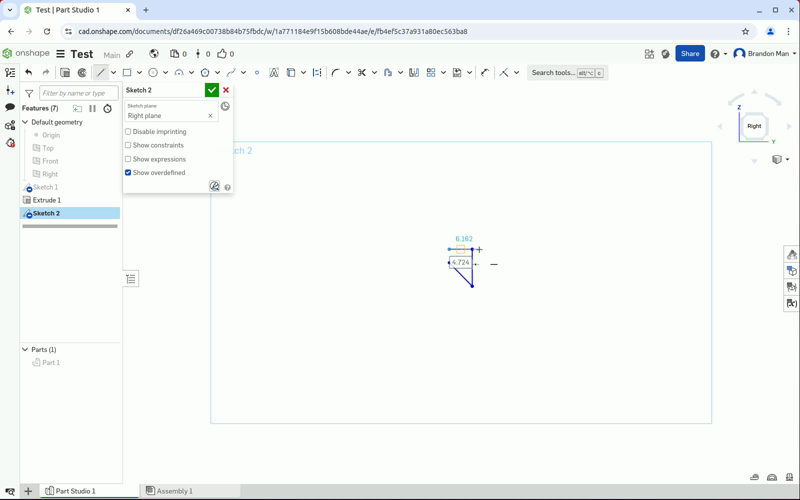
mouse_move(449, 262)
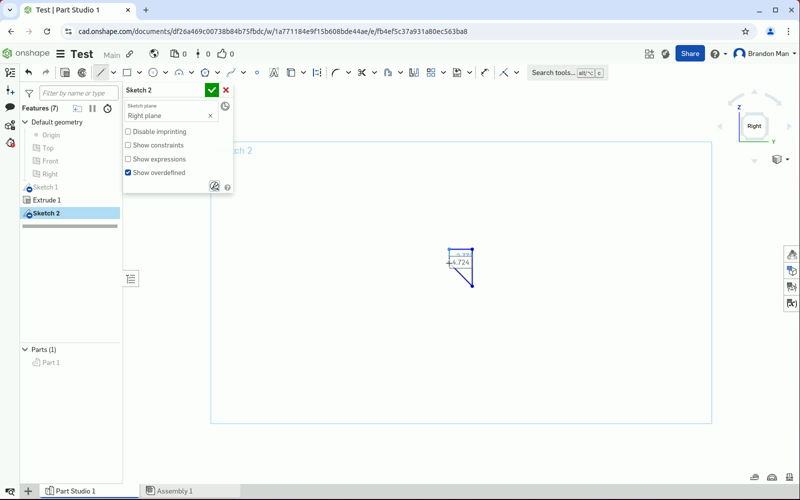
key_up(shift)
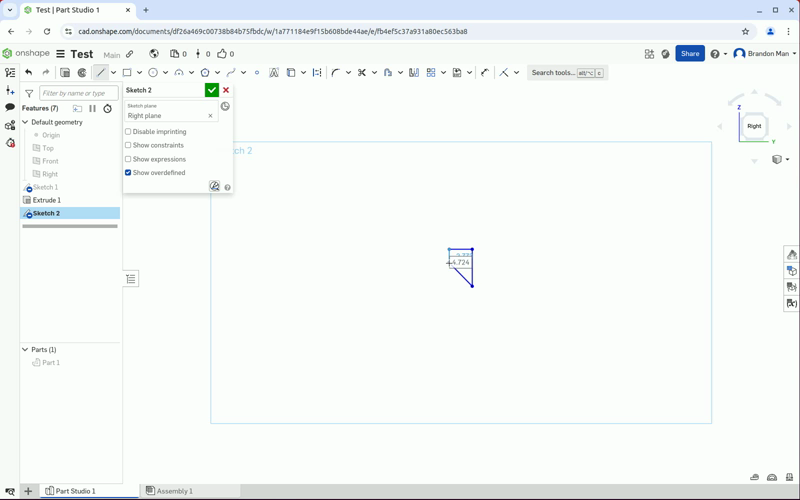
click(449, 262)
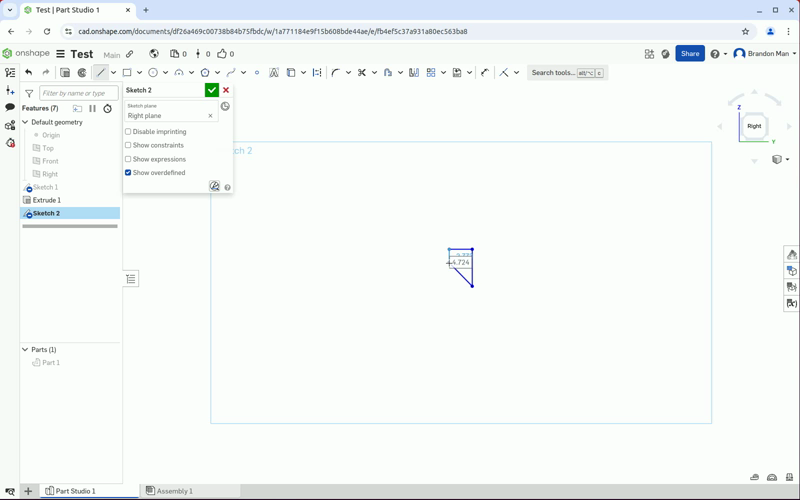
key(esc)
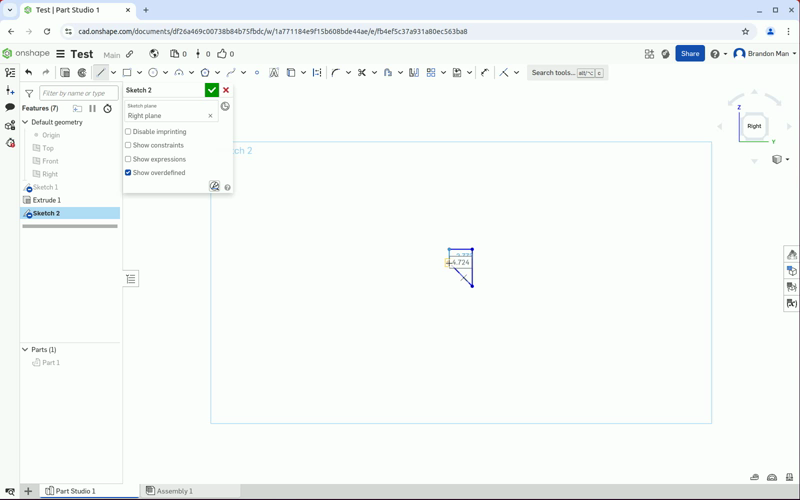
mouse_move(458, 268)
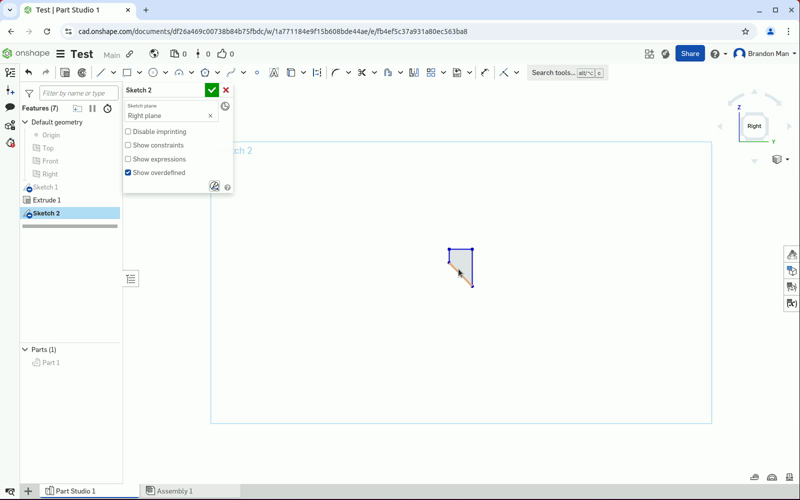
scroll(6)
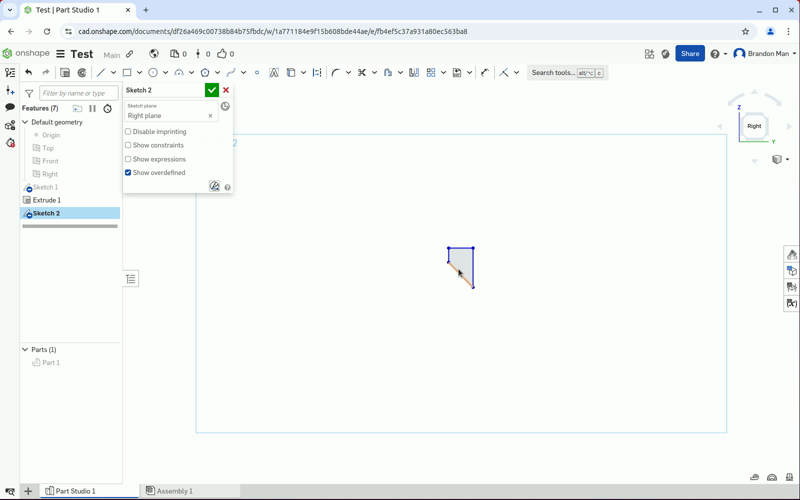
scroll(6)
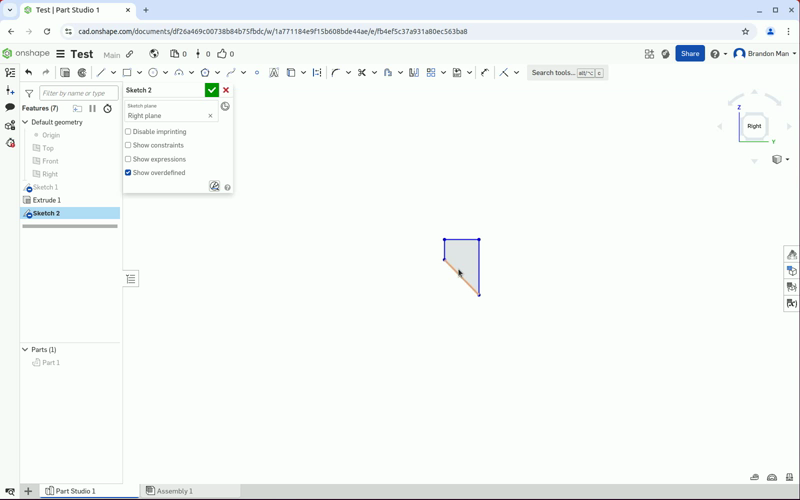
scroll(6)
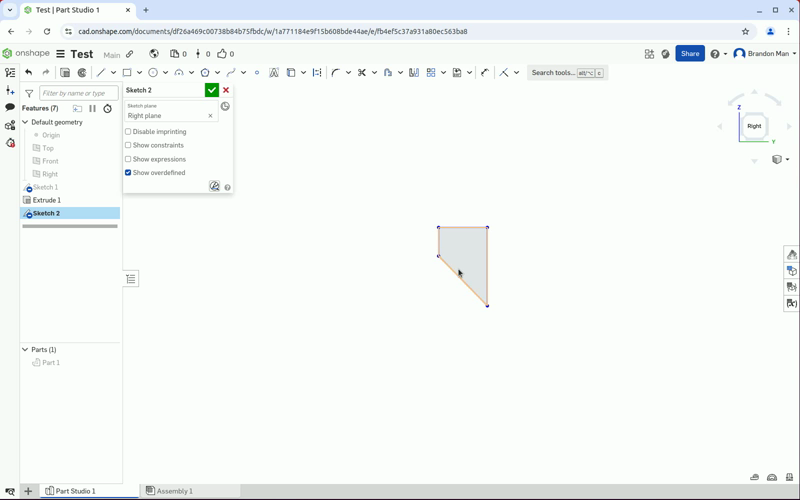
scroll(6)
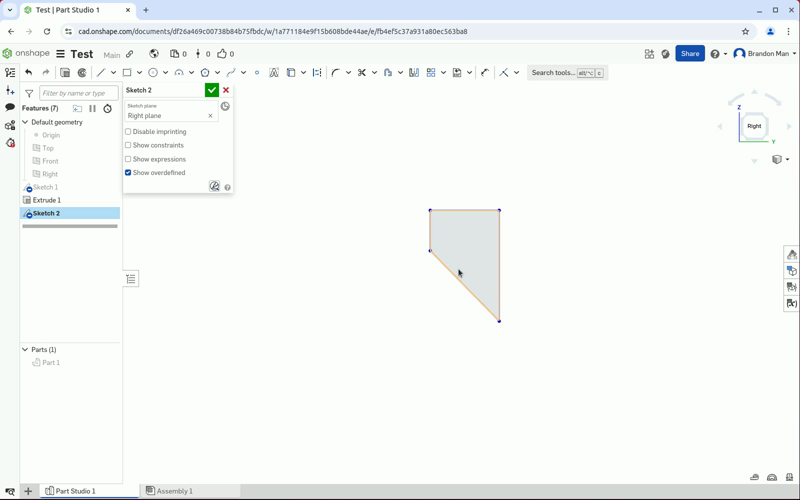
scroll(6)
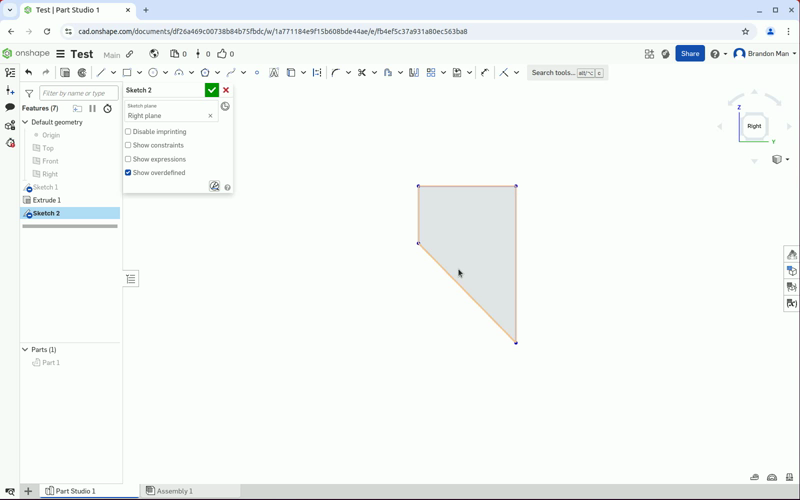
scroll(6)
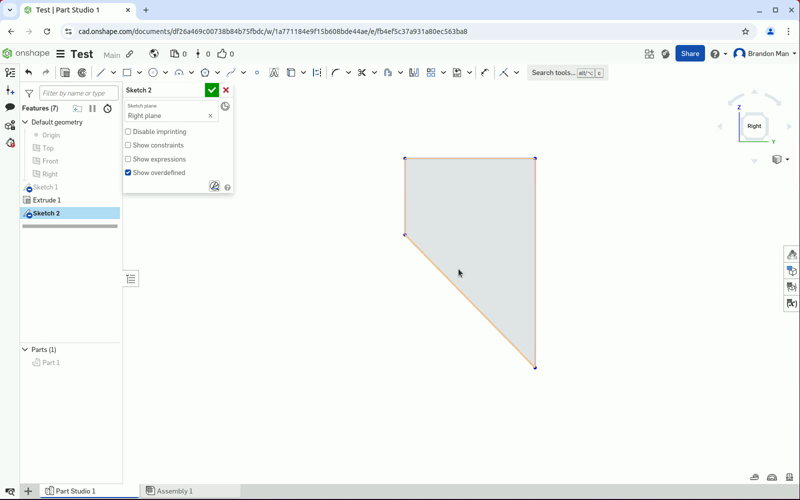
scroll(6)
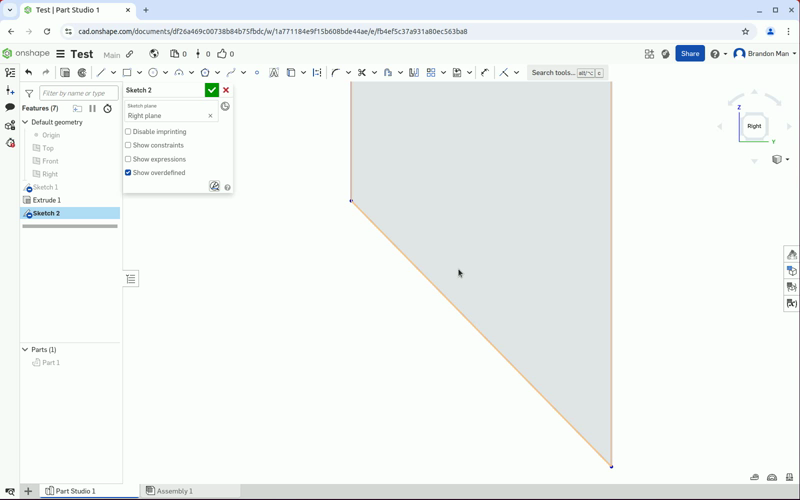
click(458, 268)
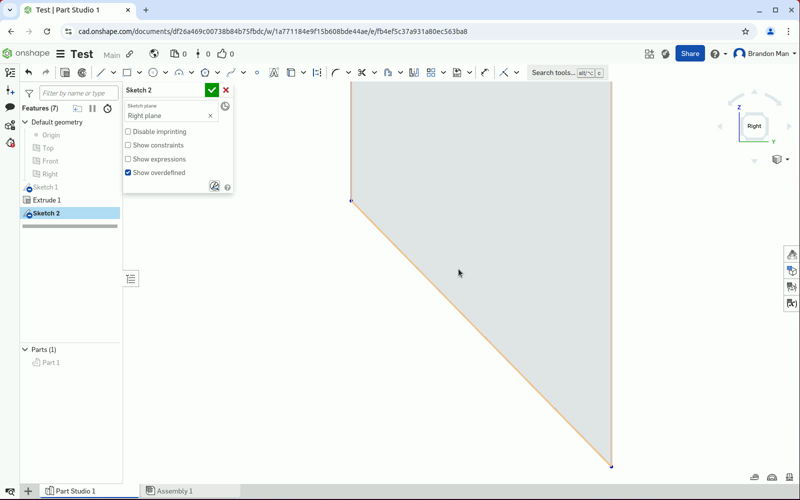
scroll(-6)
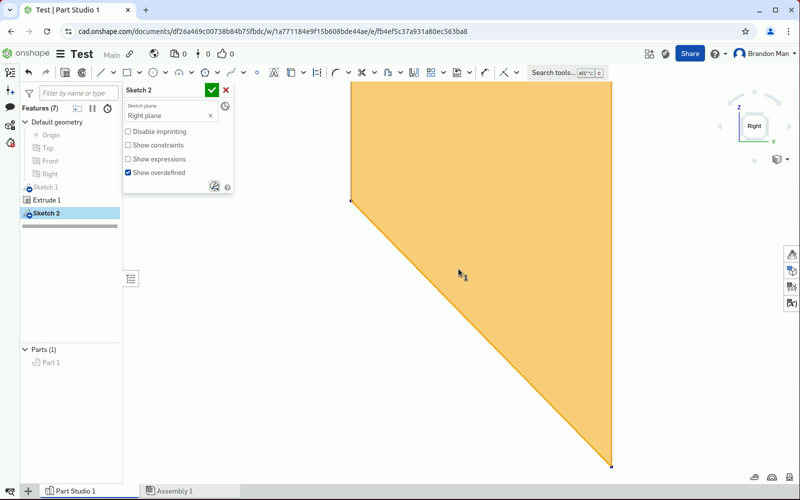
scroll(-6)
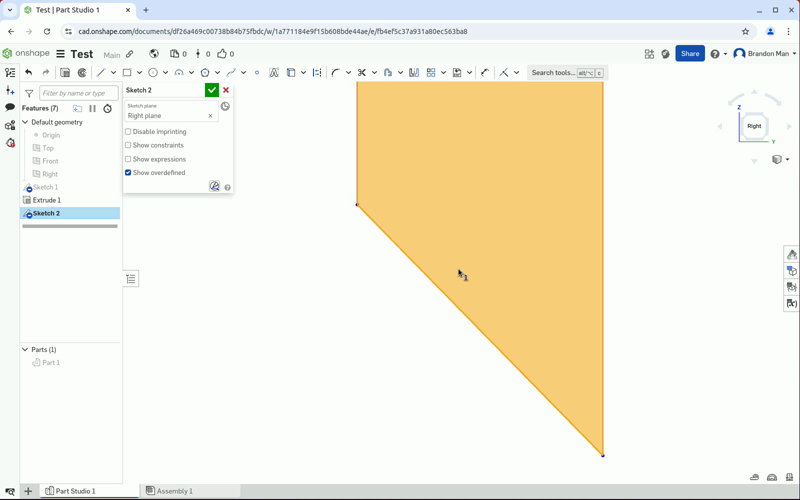
scroll(-6)
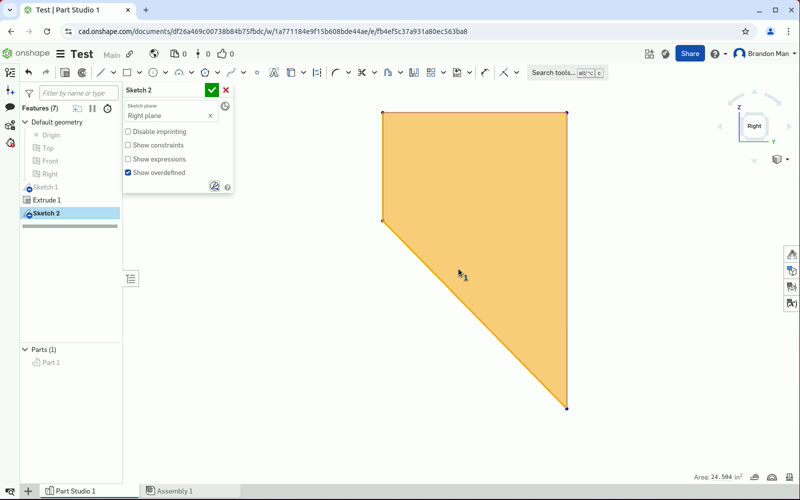
scroll(-6)
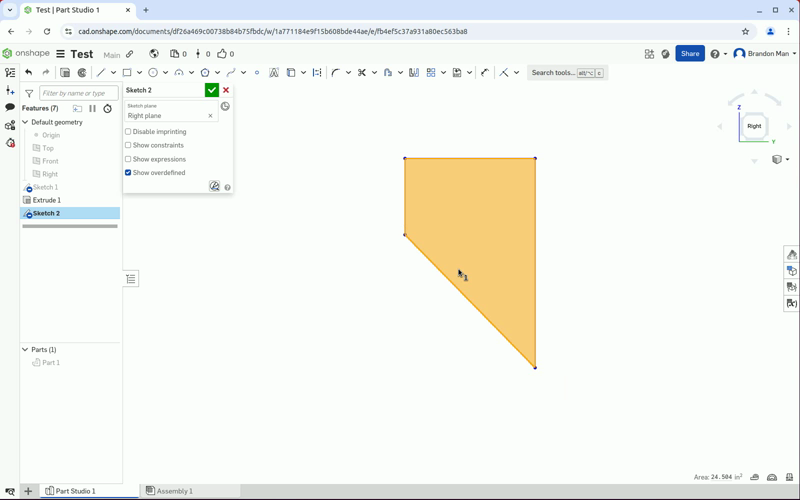
scroll(-6)
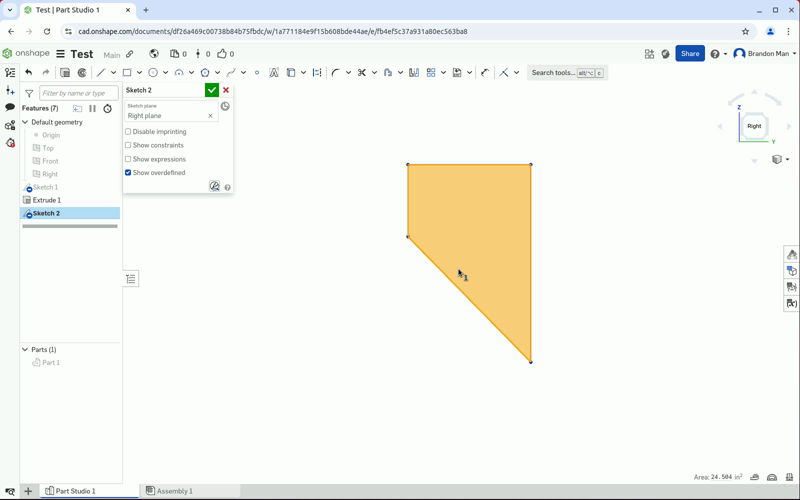
scroll(-6)
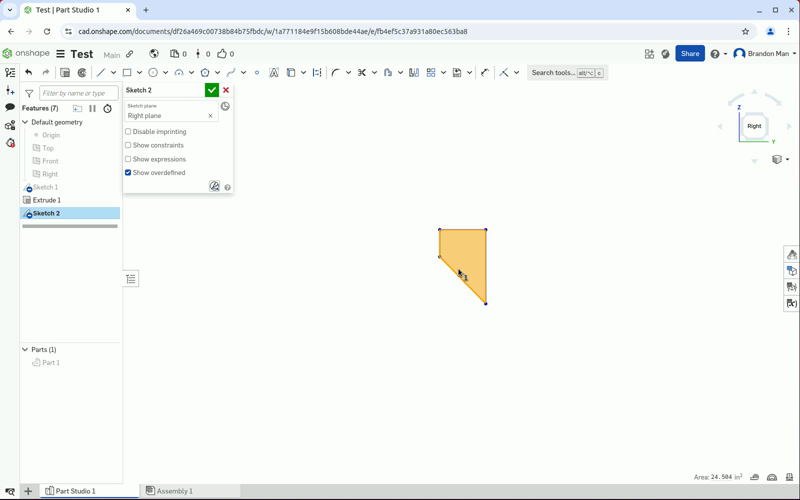
scroll(-6)
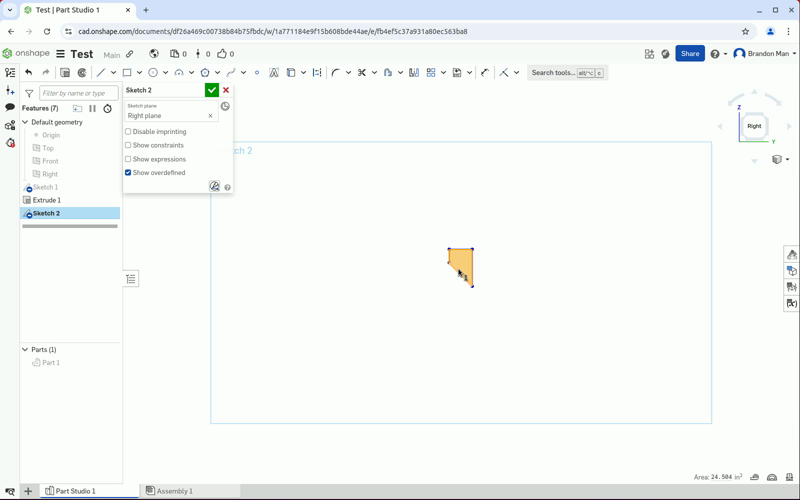
mouse_move(73, 352)
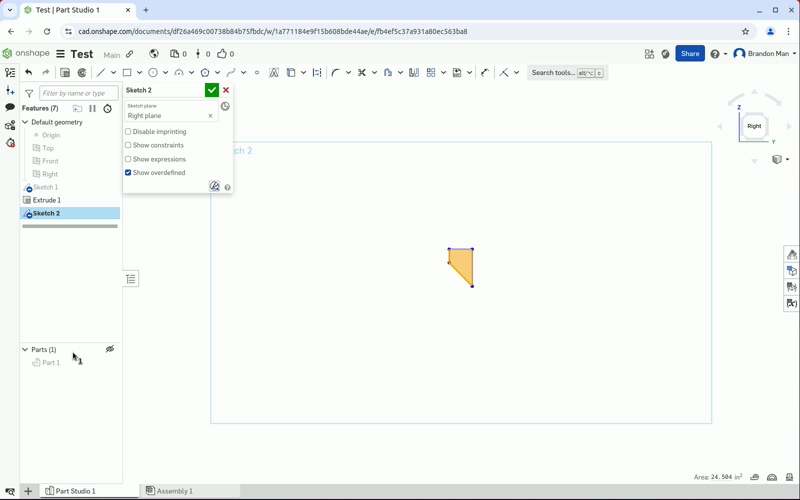
key(shift+y)
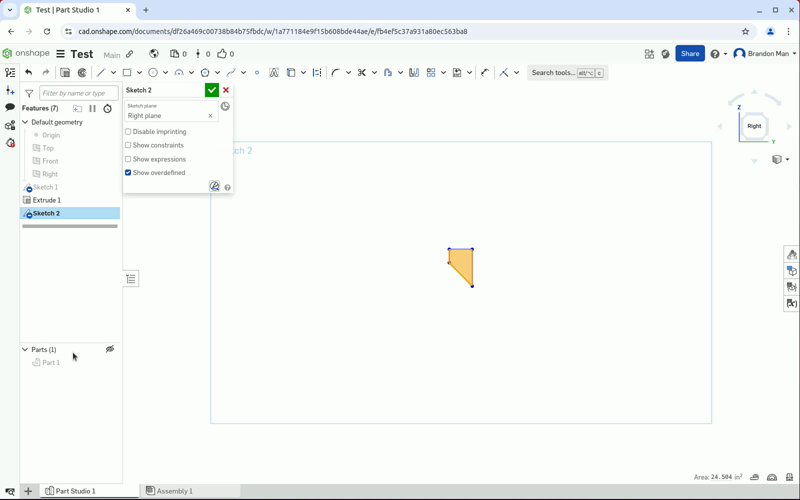
key(shift+e)
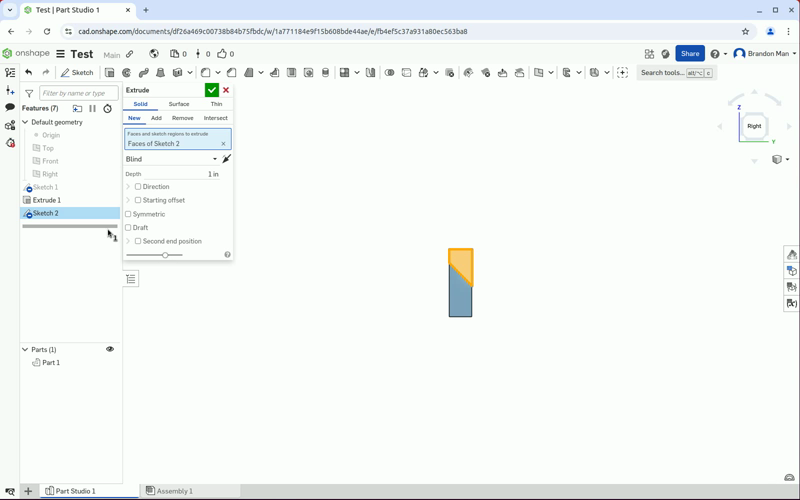
mouse_move(143, 106)
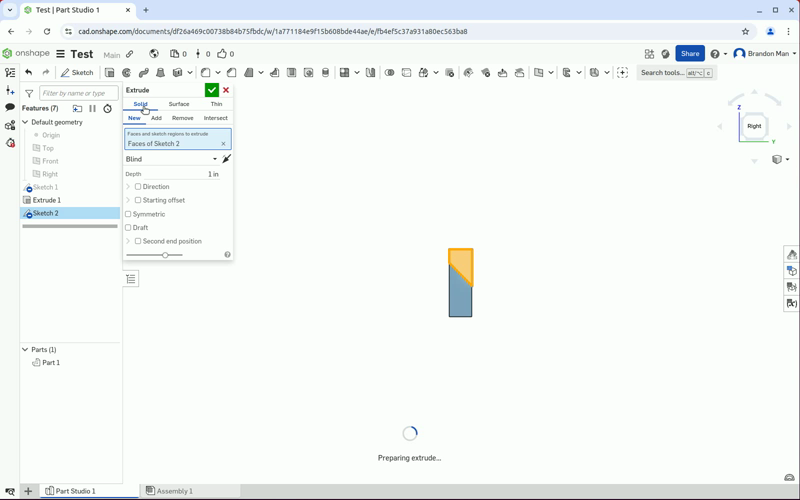
click(143, 106)
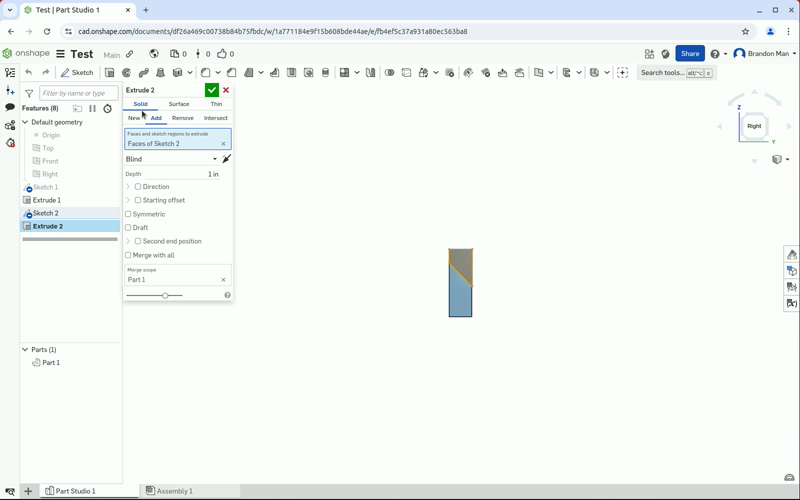
mouse_move(137, 120)
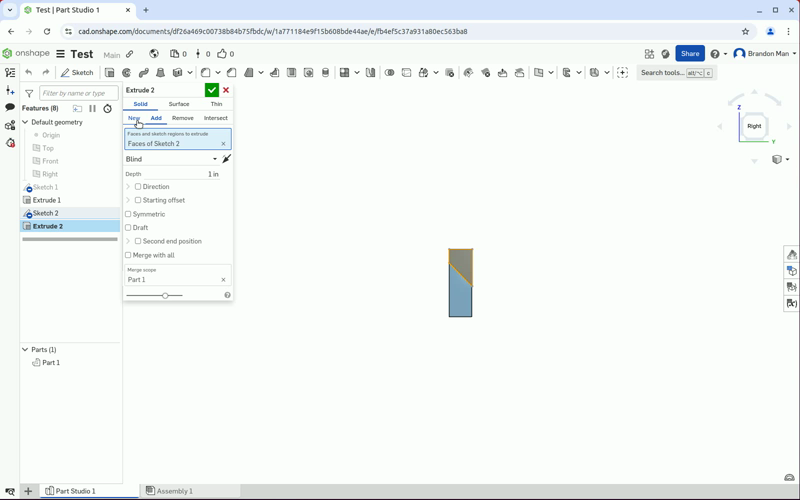
click(137, 120)
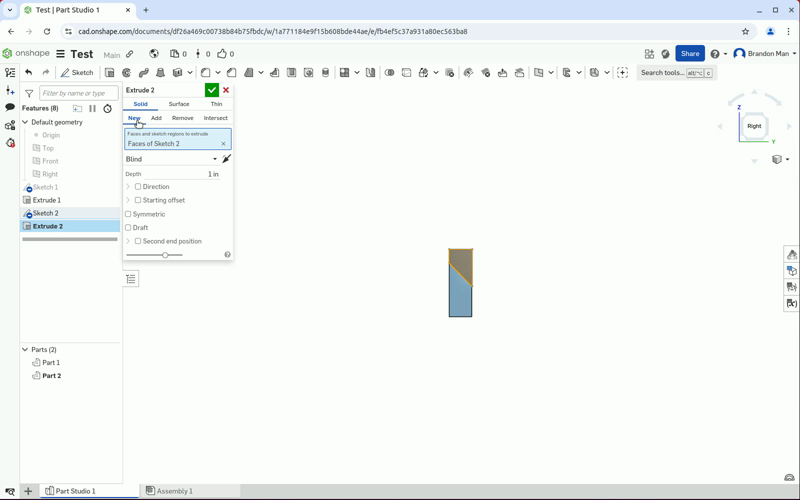
key(tab, 4)
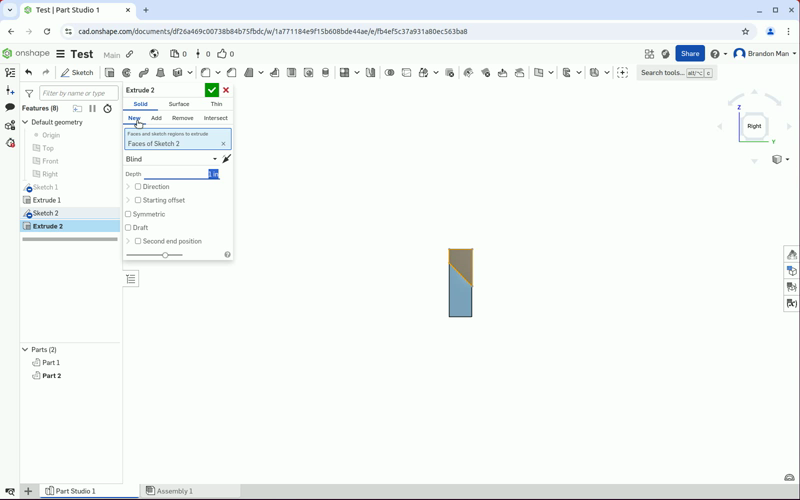
text(4.814)
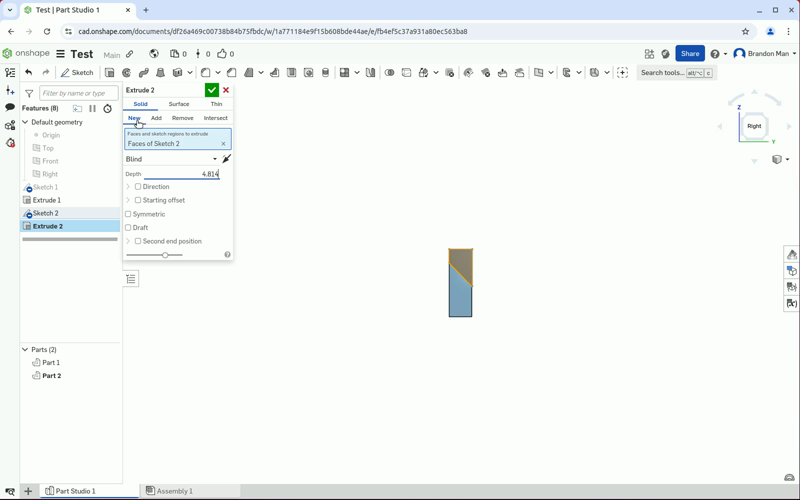
key(tab, 3)
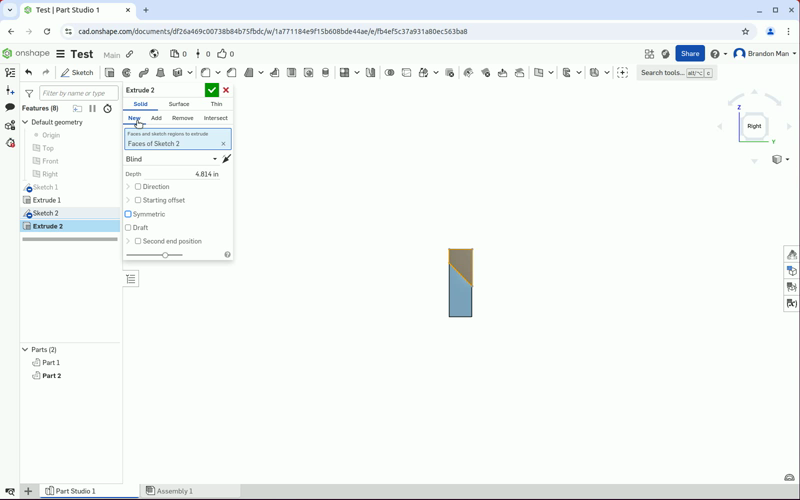
key(space)
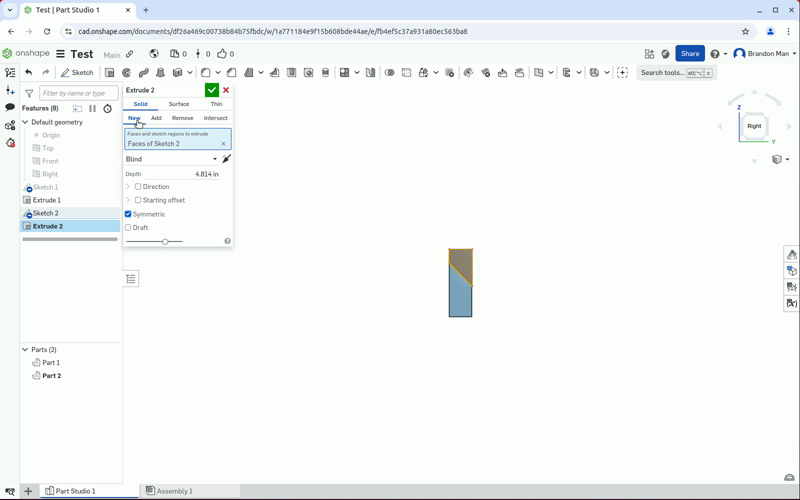
key(enter)
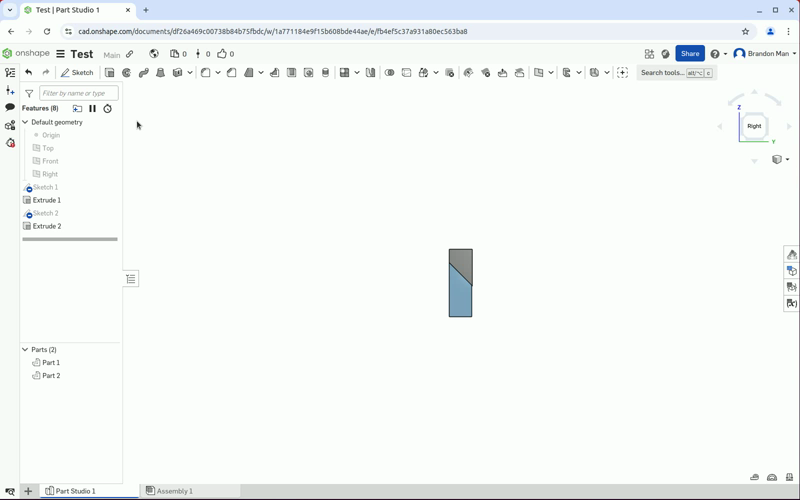
key(shift+h)
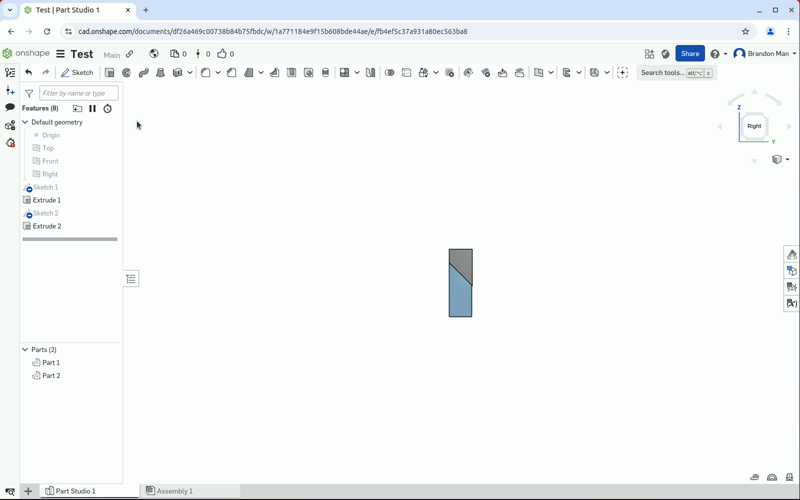
key(shift+h)
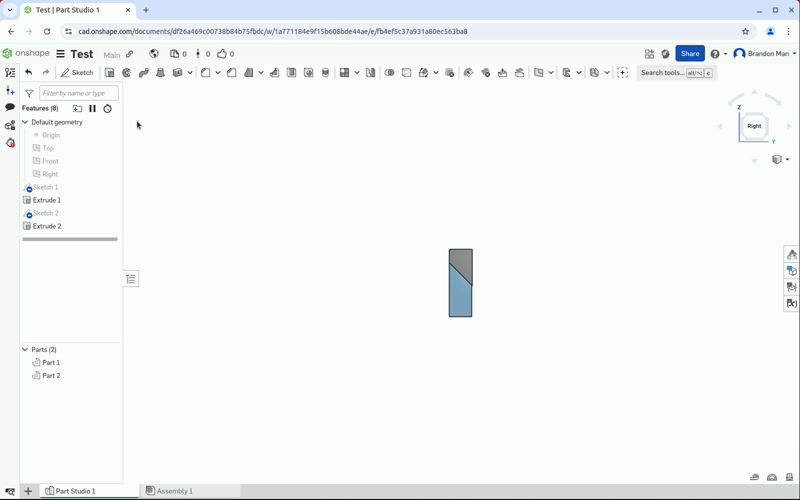
mouse_move(73, 189)
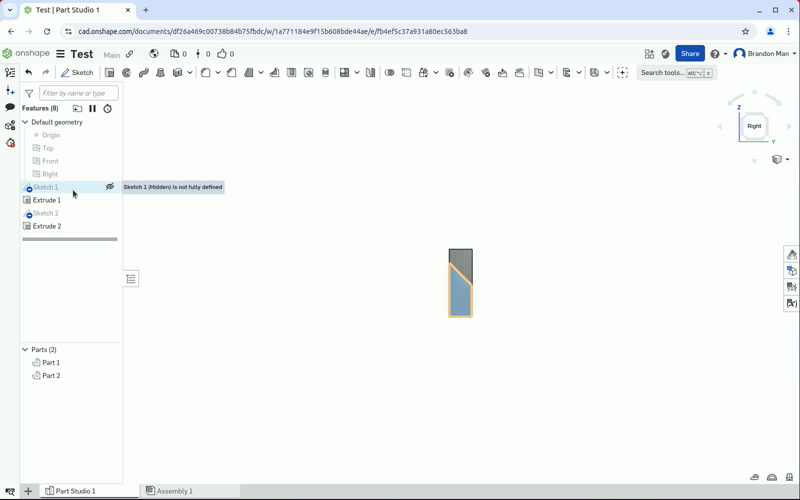
click(73, 189)
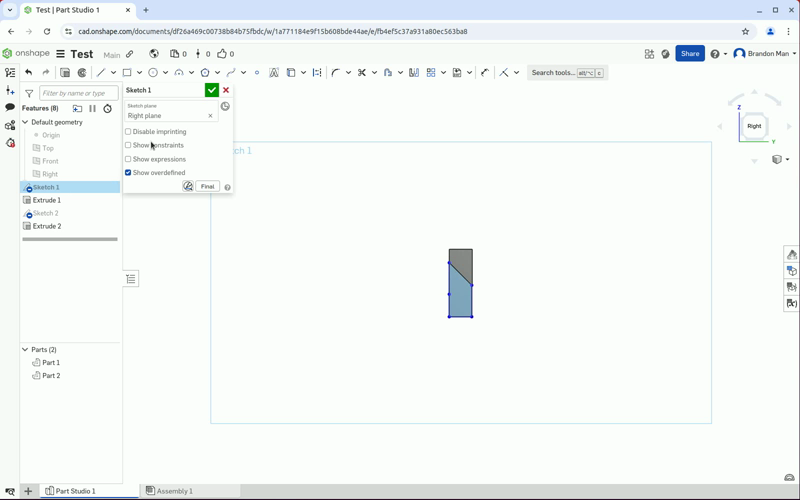
mouse_move(229, 92)
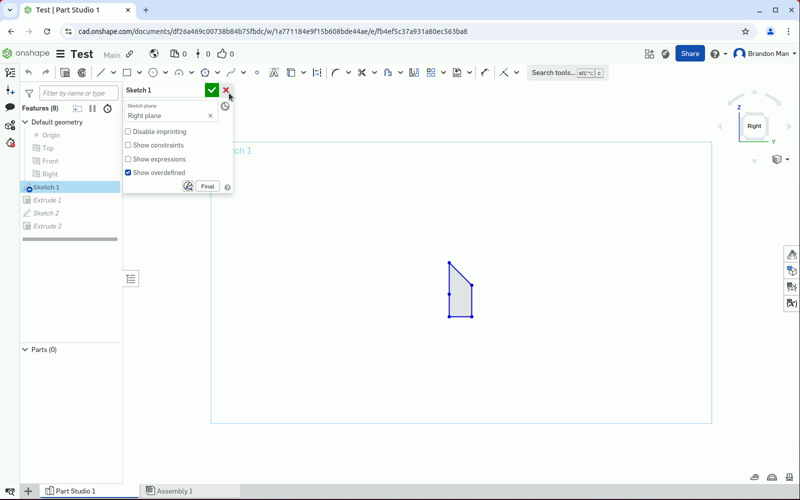
click(229, 92)
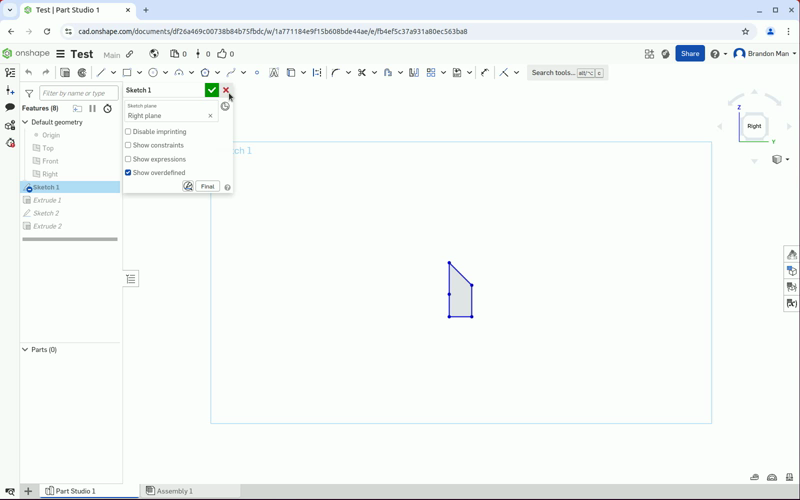
key(shift+s)
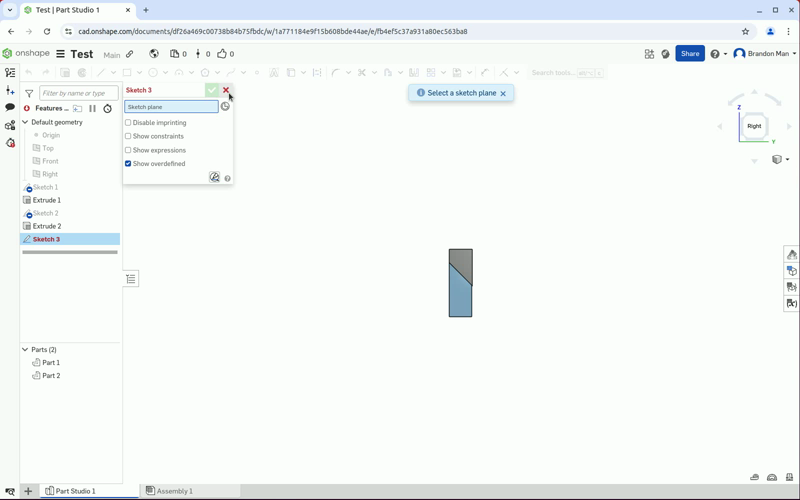
mouse_move(73, 176)
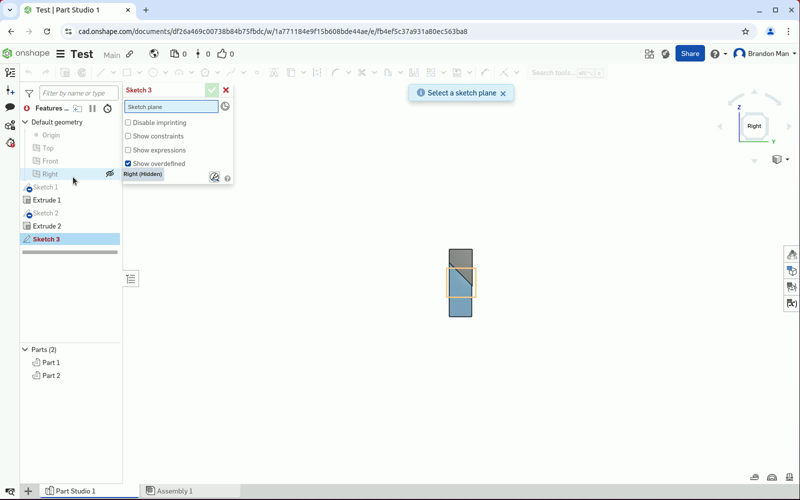
click(73, 176)
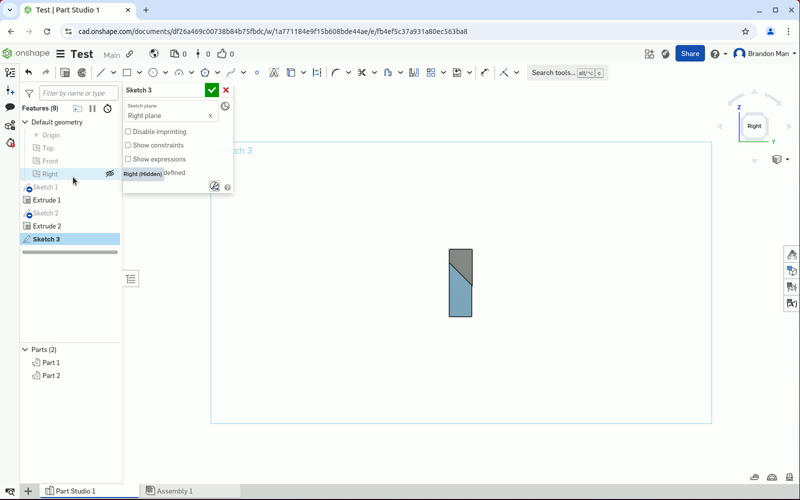
mouse_move(73, 352)
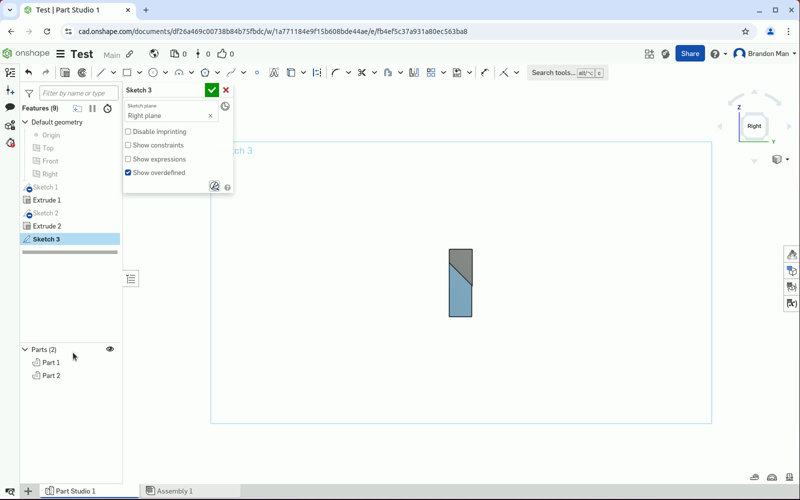
key(y)
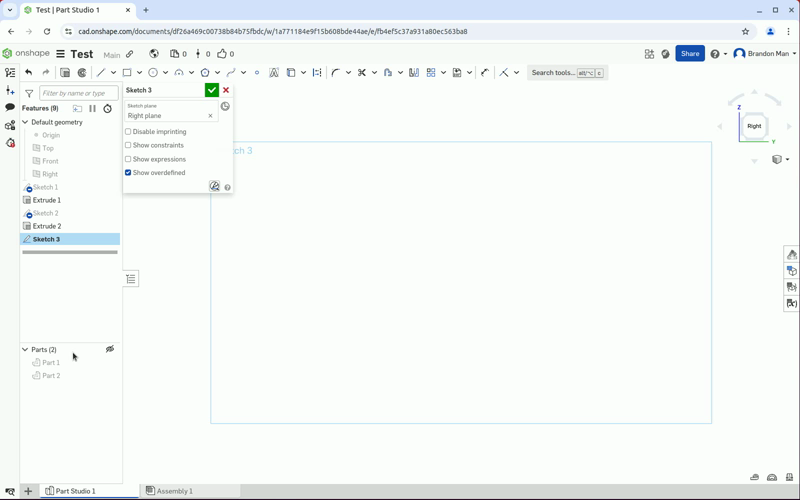
key(l)
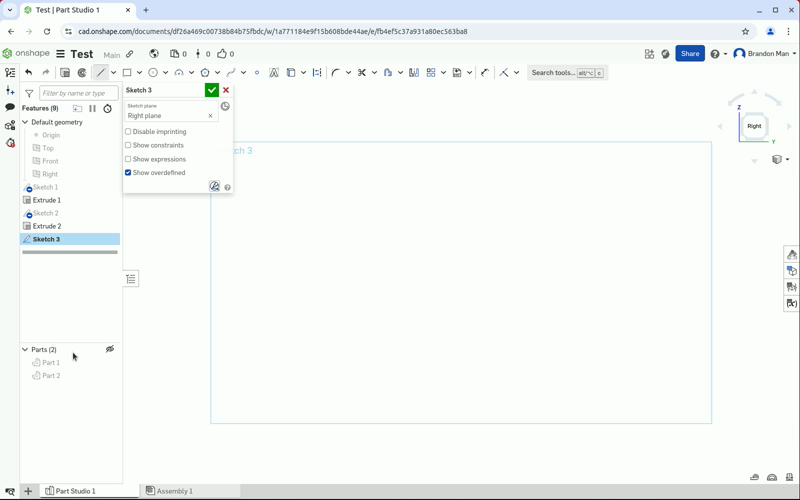
key_down(shift)
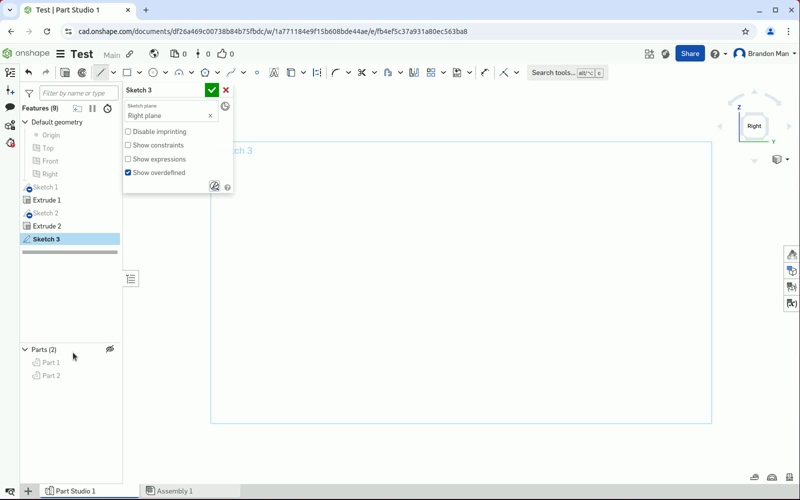
mouse_move(441, 294)
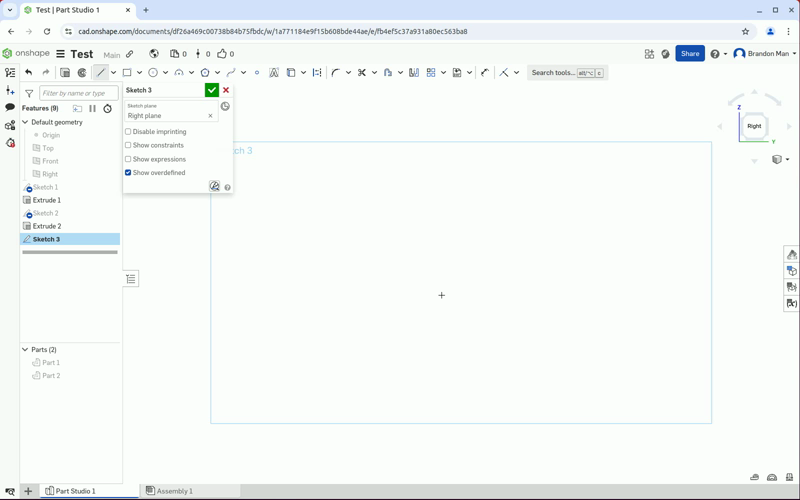
click(441, 294)
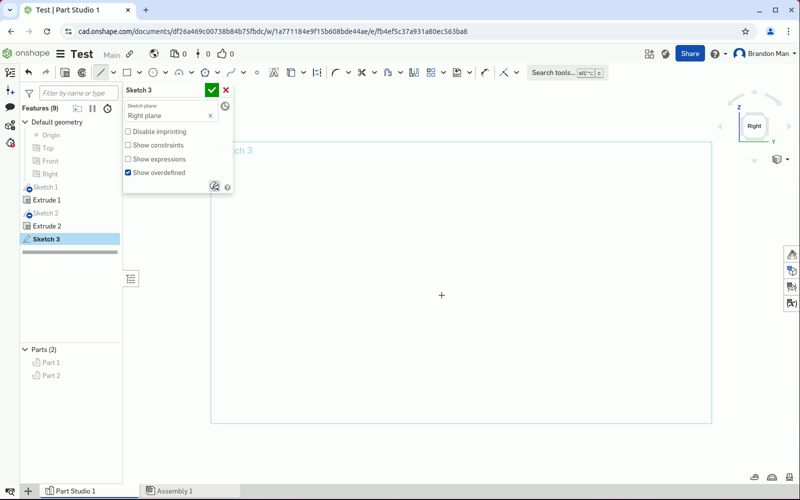
key_up(shift)
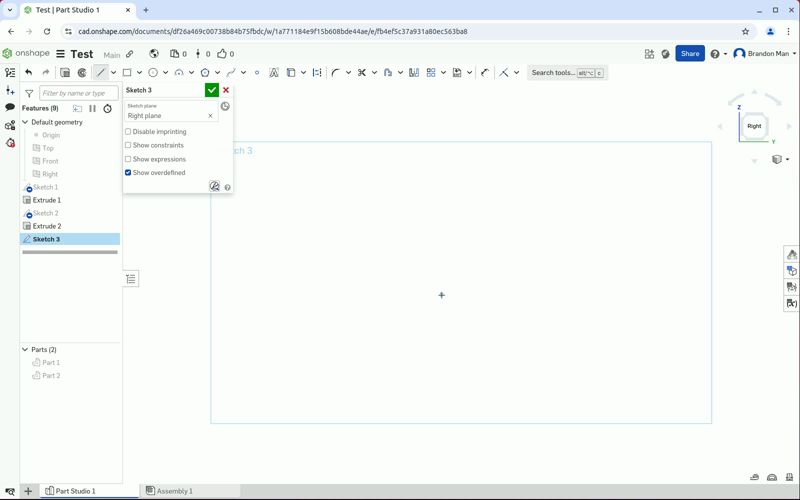
key_down(shift)
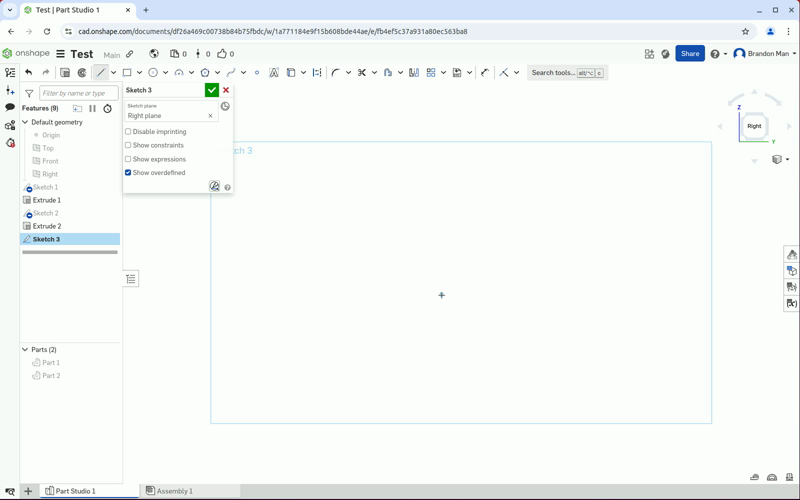
mouse_move(471, 294)
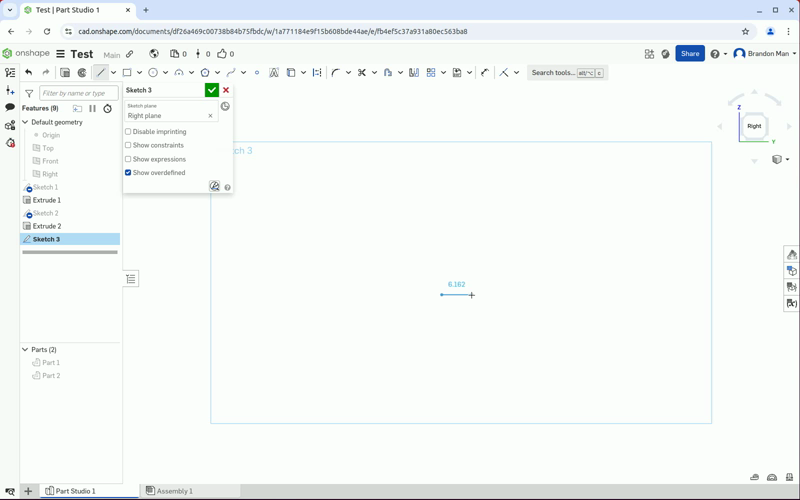
mouse_move(449, 294)
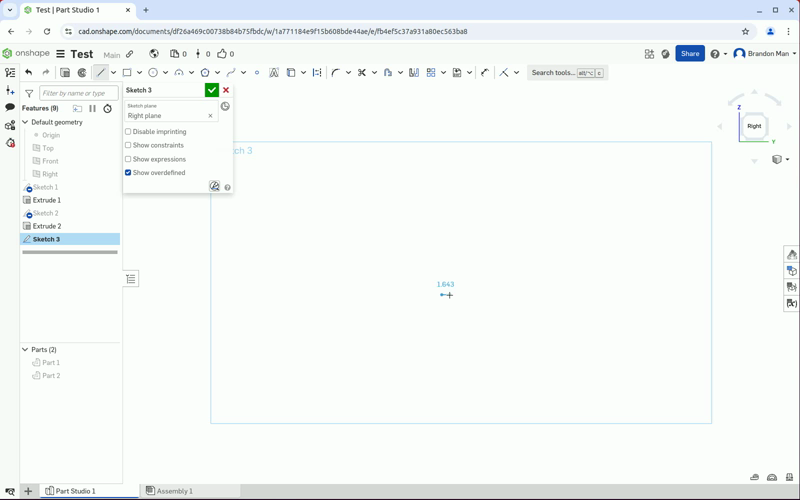
click(449, 294)
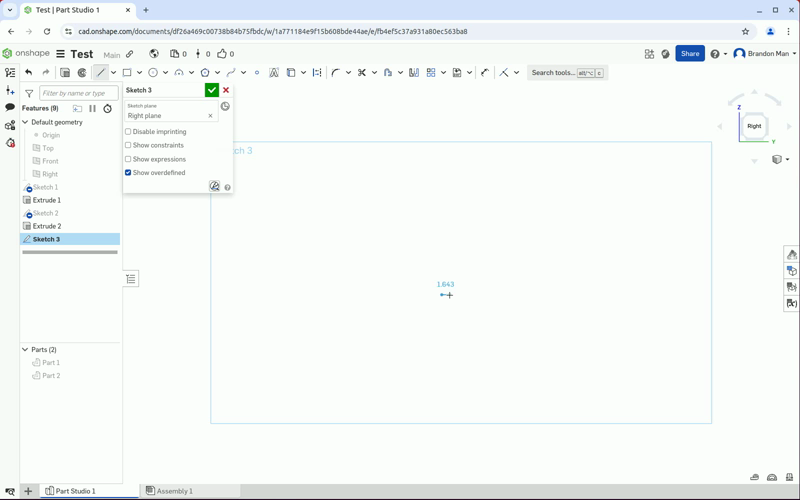
key_up(shift)
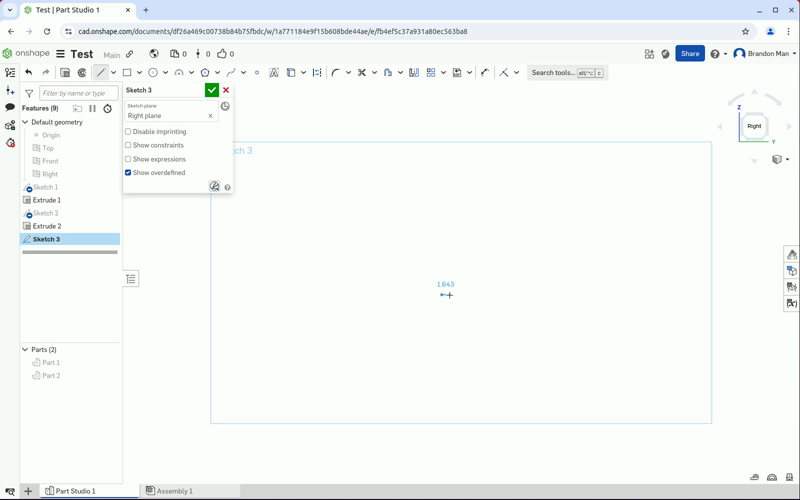
key_down(shift)
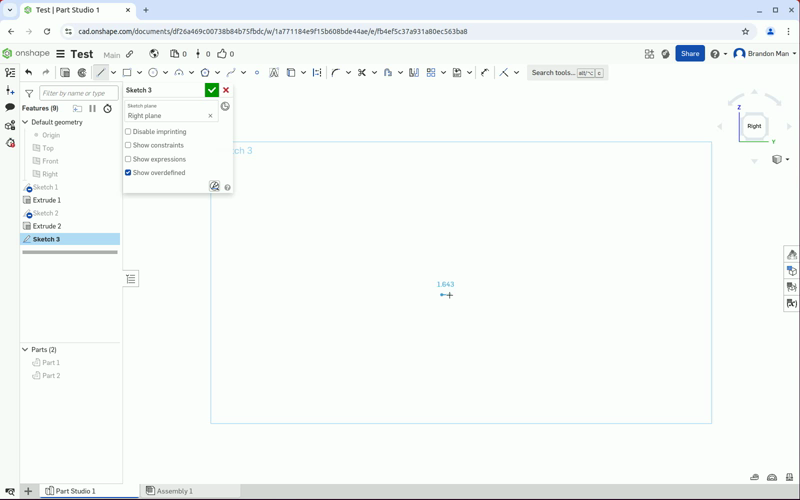
mouse_move(479, 294)
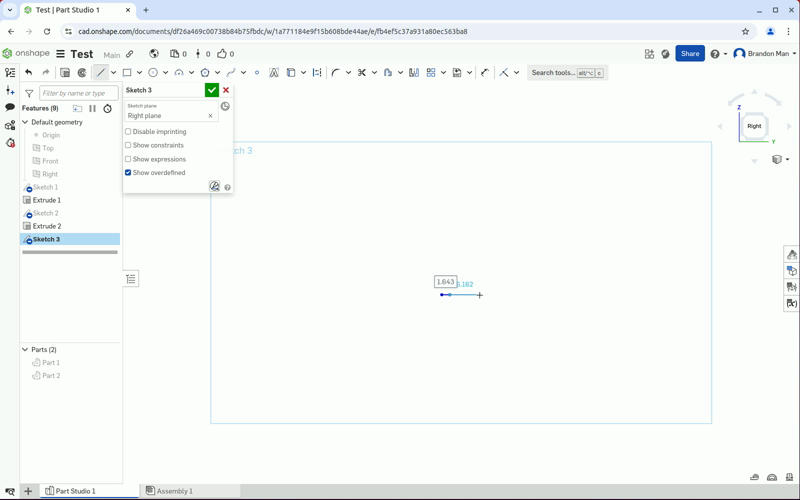
mouse_move(449, 263)
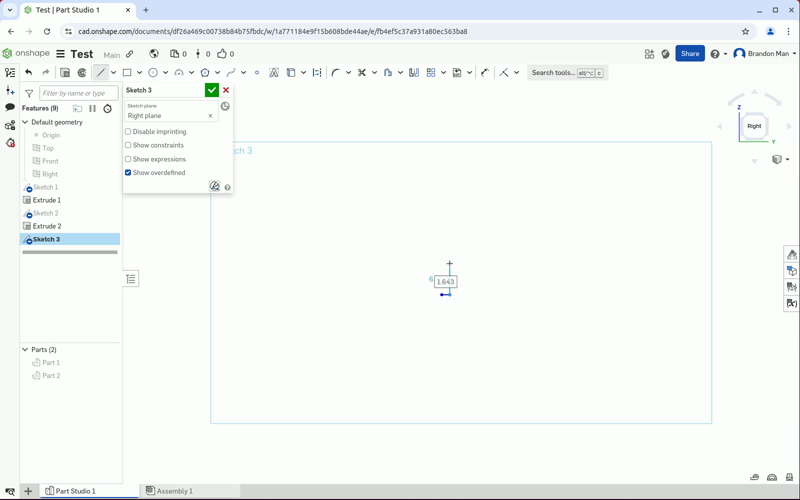
click(449, 263)
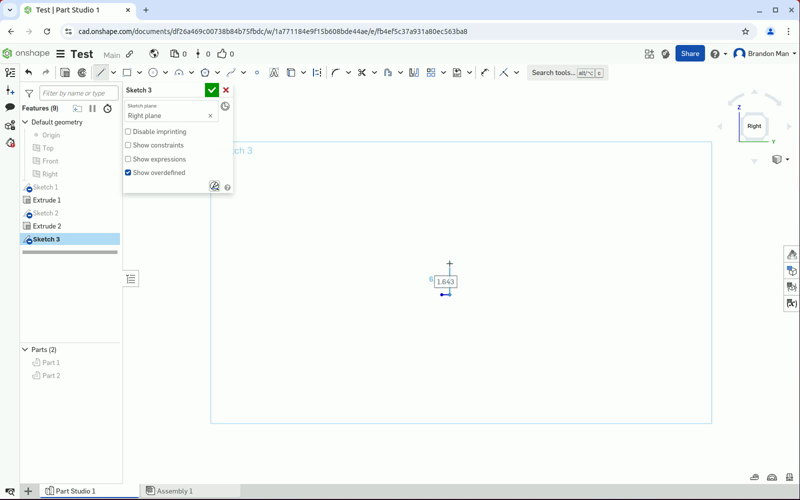
key_up(shift)
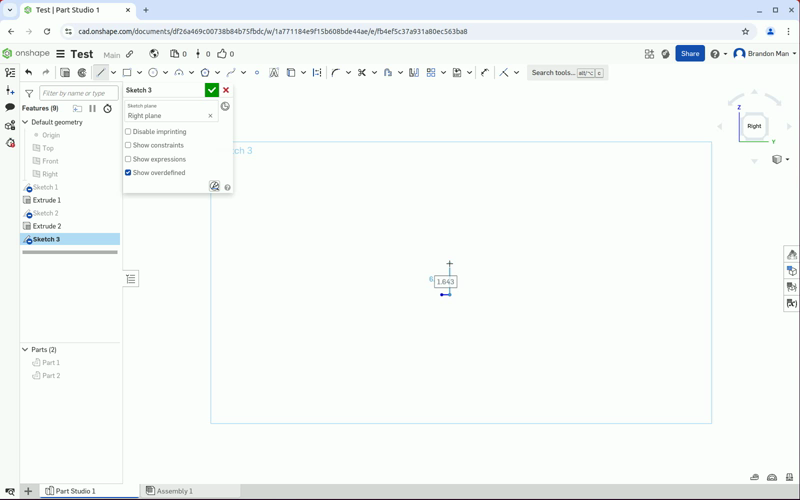
key_down(shift)
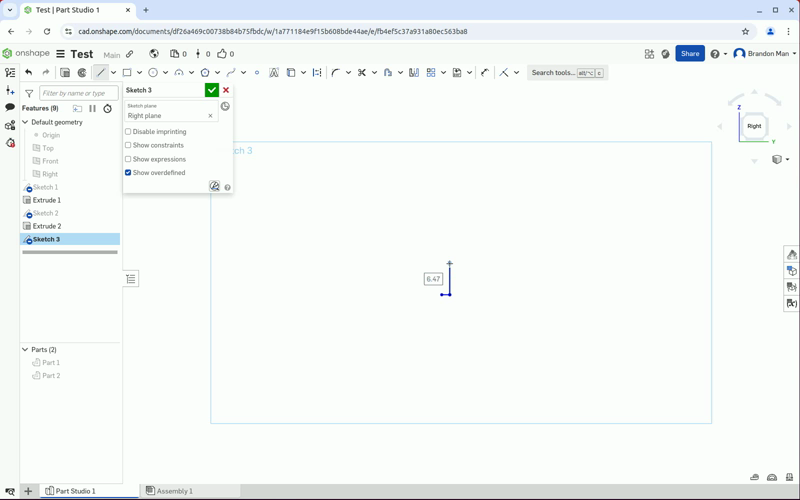
mouse_move(479, 263)
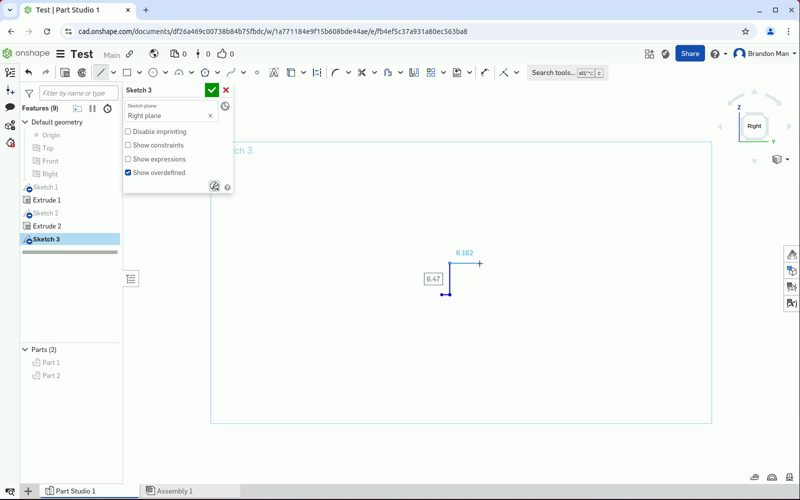
mouse_move(449, 249)
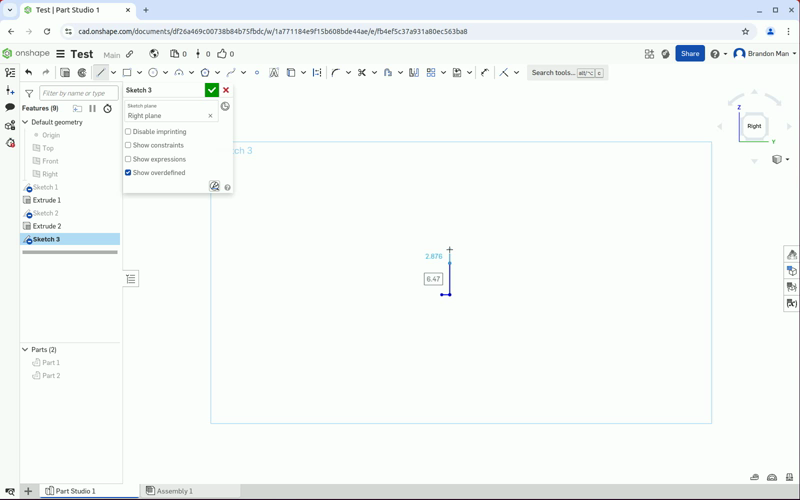
click(449, 249)
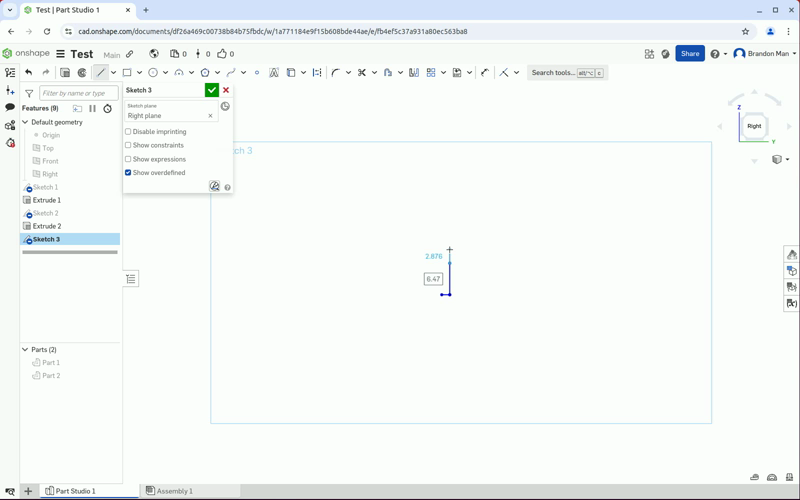
key_up(shift)
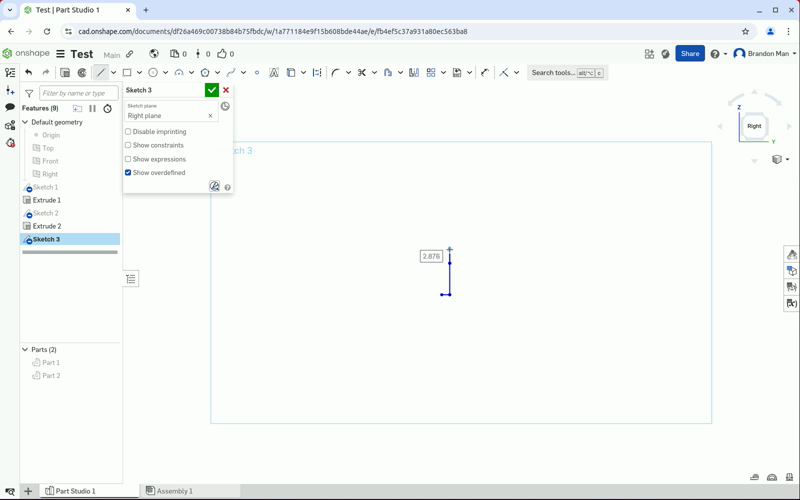
key_down(shift)
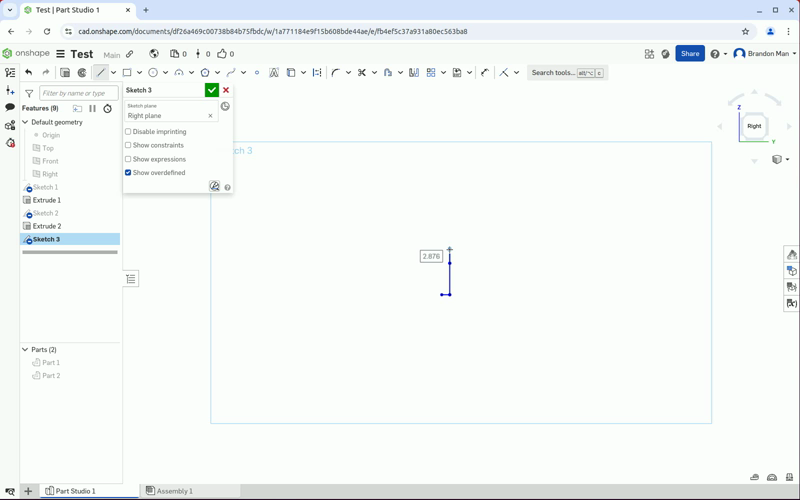
mouse_move(479, 249)
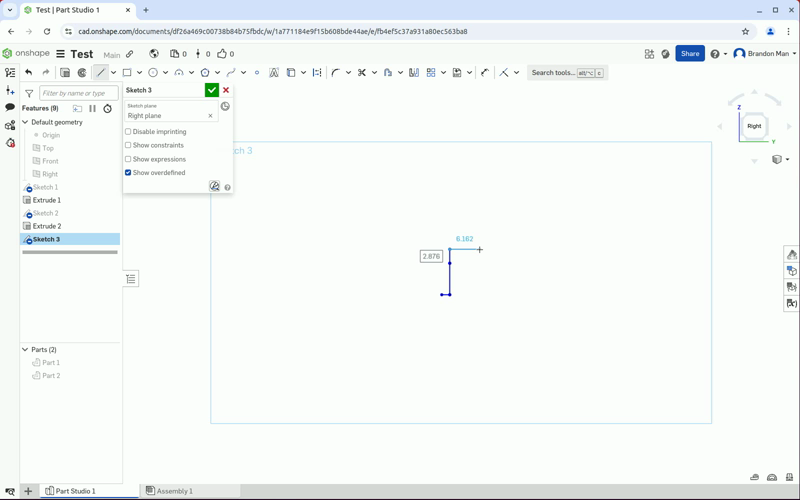
mouse_move(441, 249)
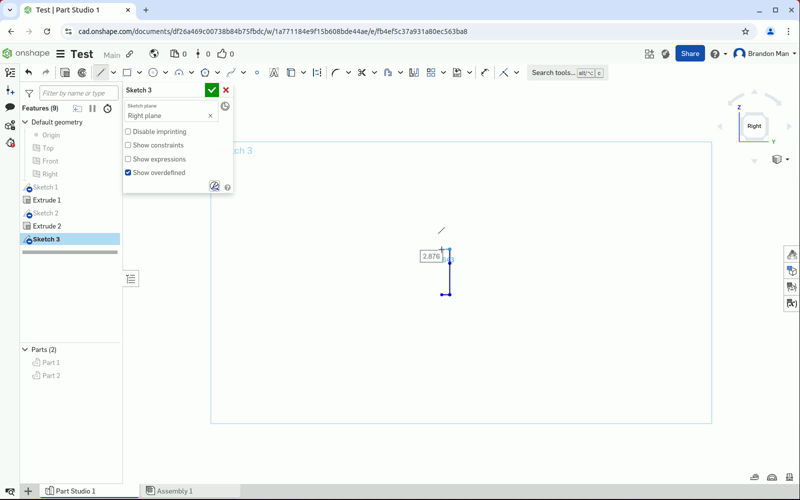
click(441, 249)
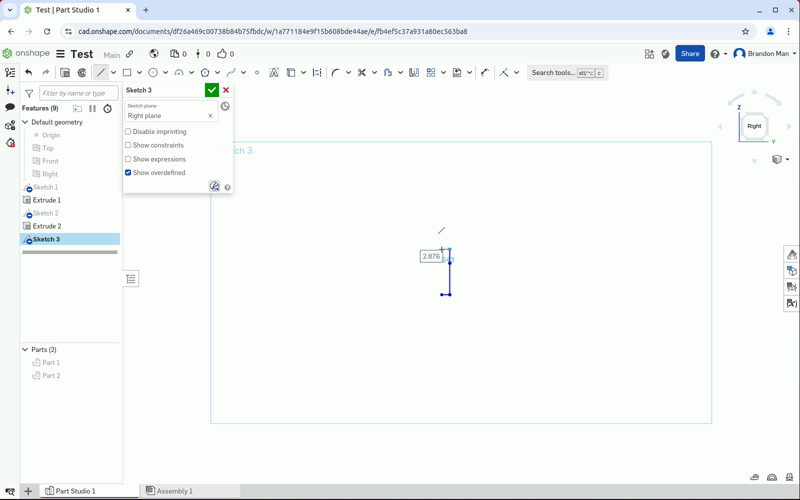
key_up(shift)
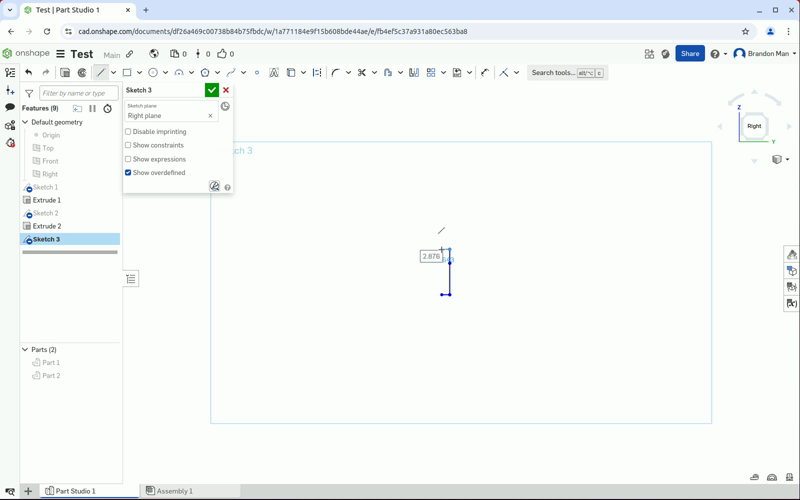
mouse_move(471, 249)
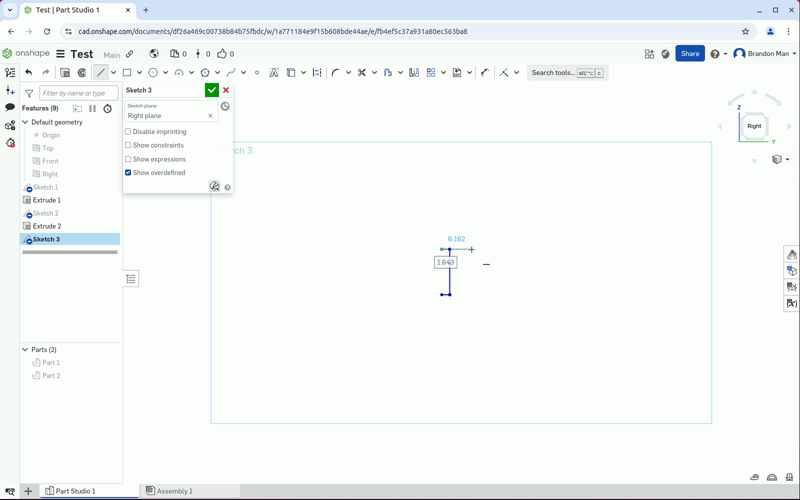
key_down(shift)
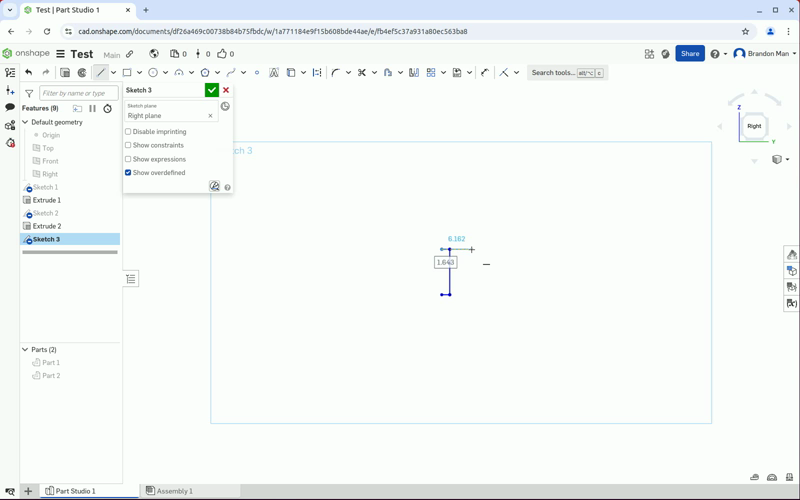
mouse_move(441, 294)
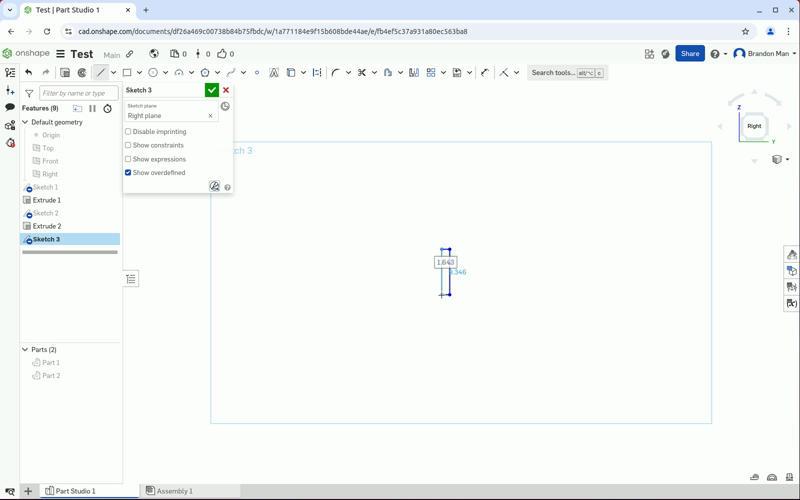
key_up(shift)
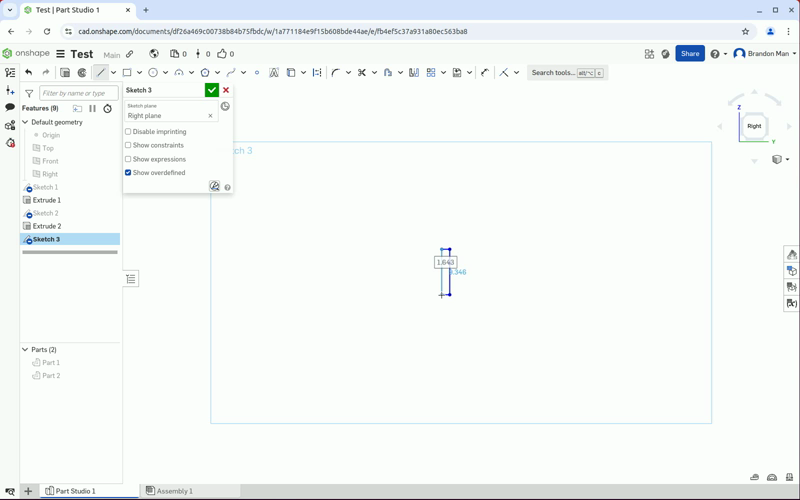
click(441, 294)
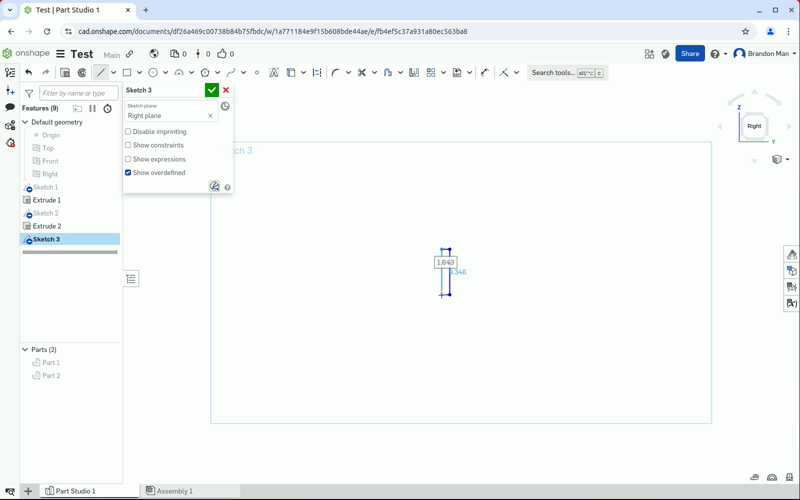
key(esc)
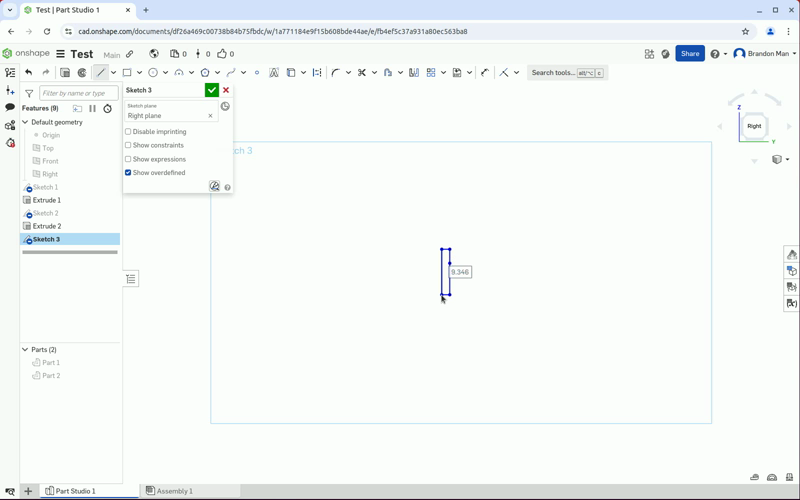
mouse_move(442, 267)
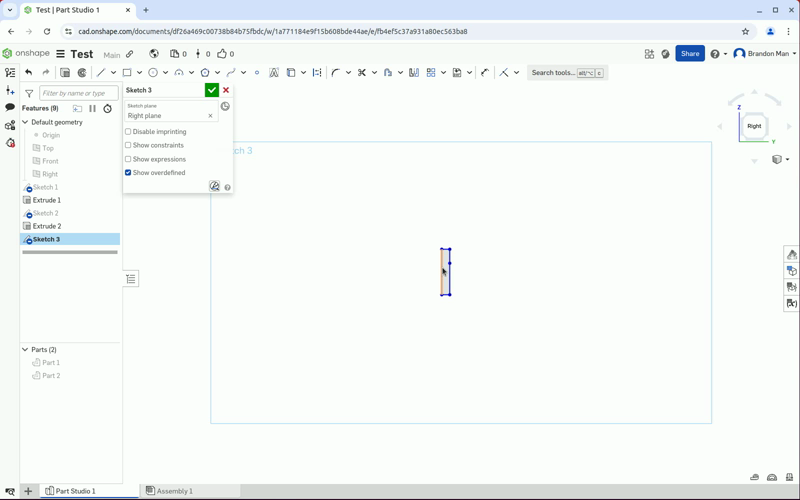
scroll(6)
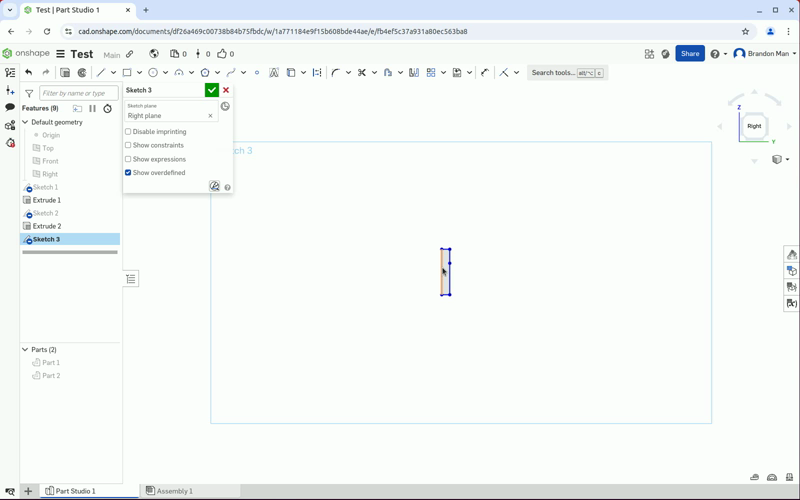
scroll(6)
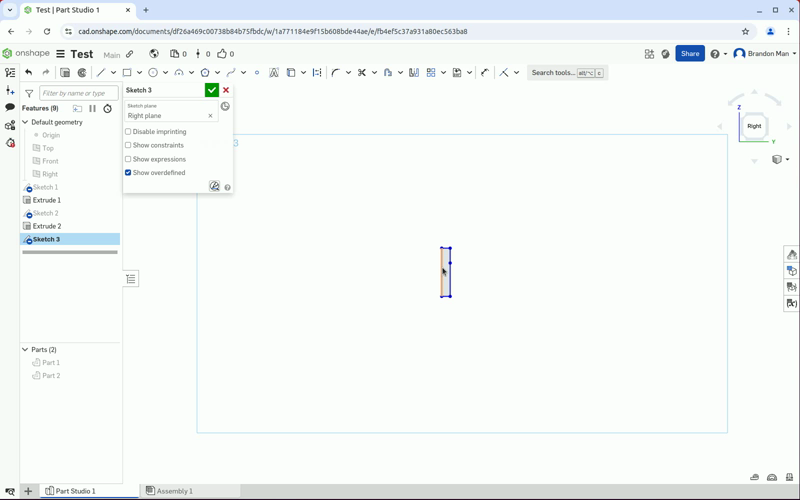
scroll(6)
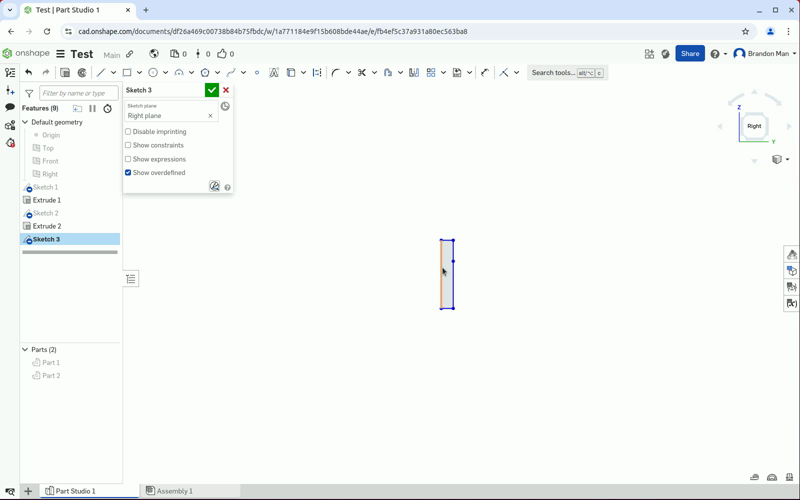
scroll(6)
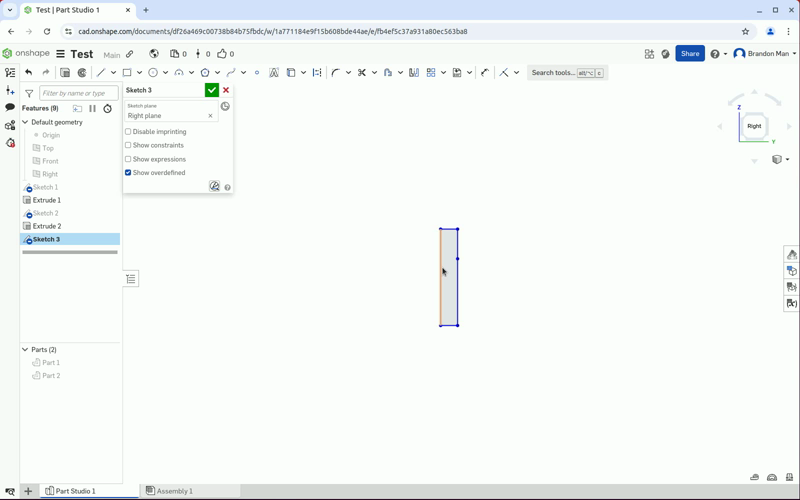
scroll(6)
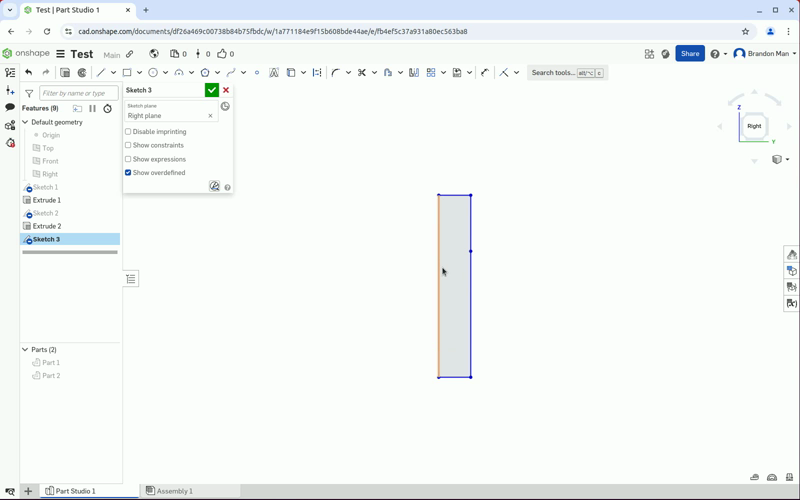
scroll(6)
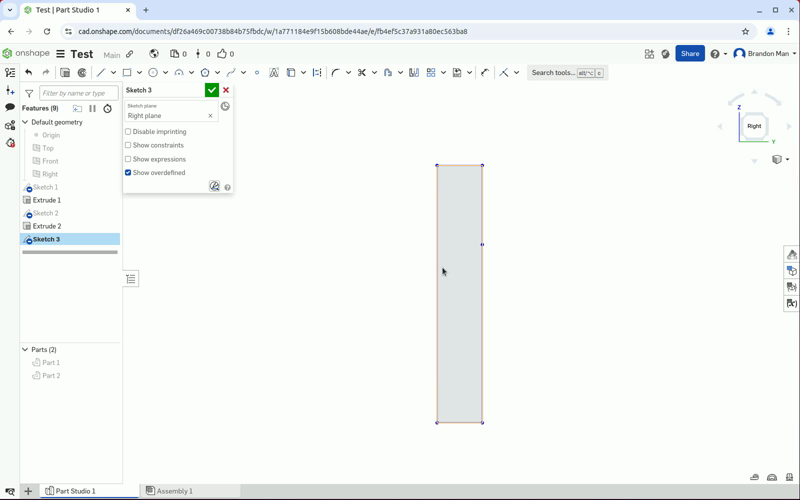
scroll(6)
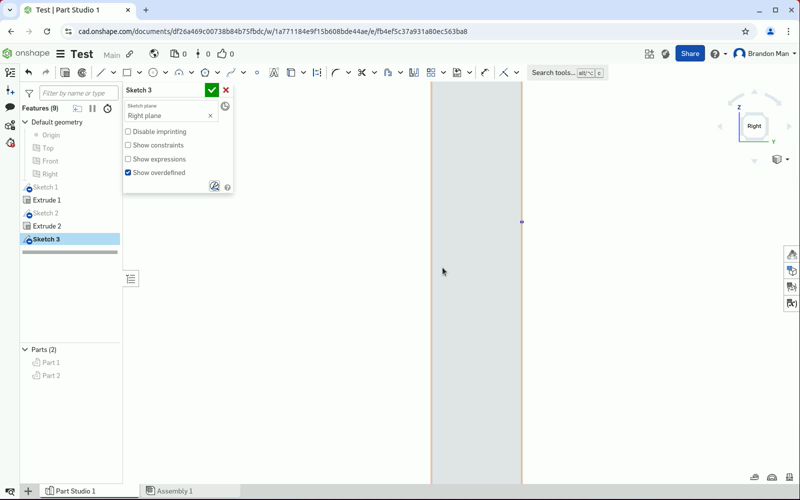
click(442, 267)
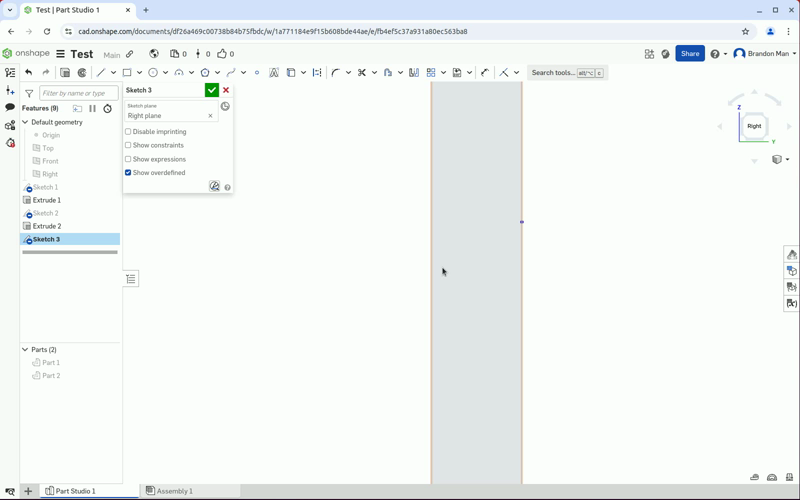
scroll(-6)
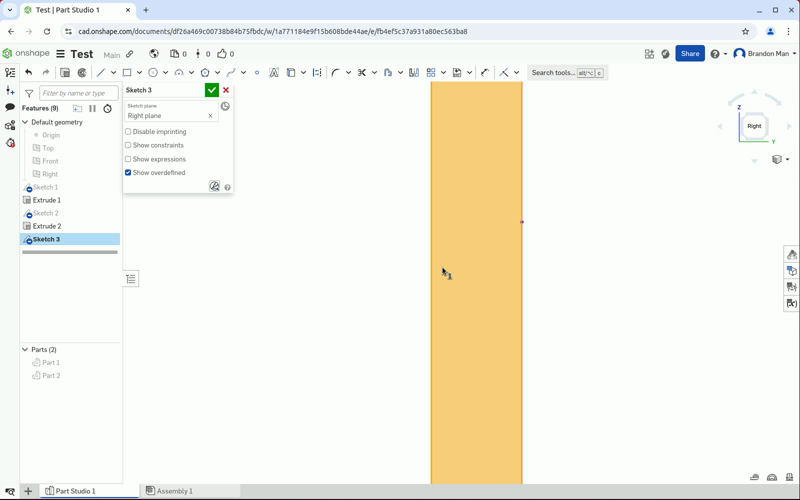
scroll(-6)
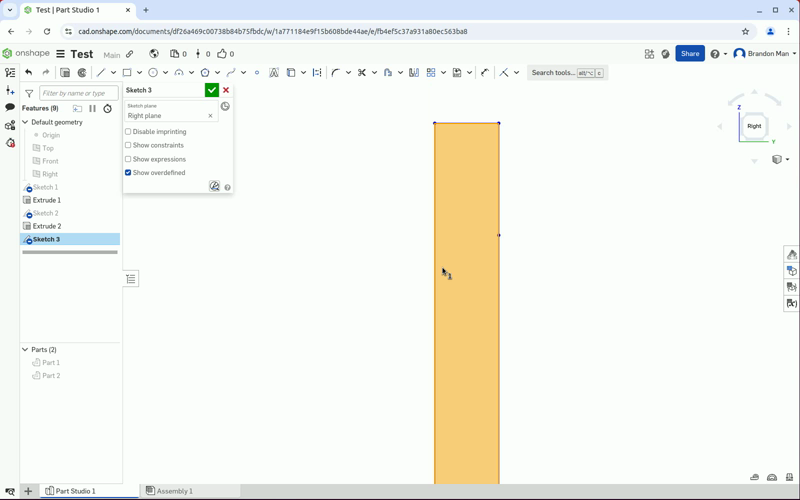
scroll(-6)
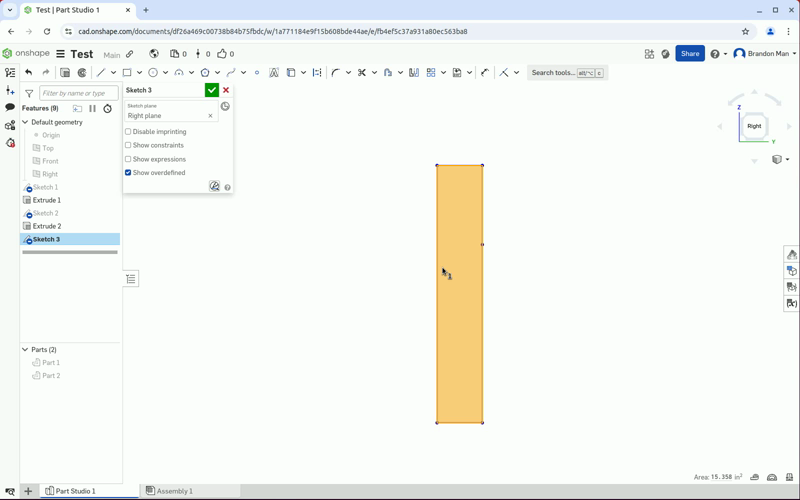
scroll(-6)
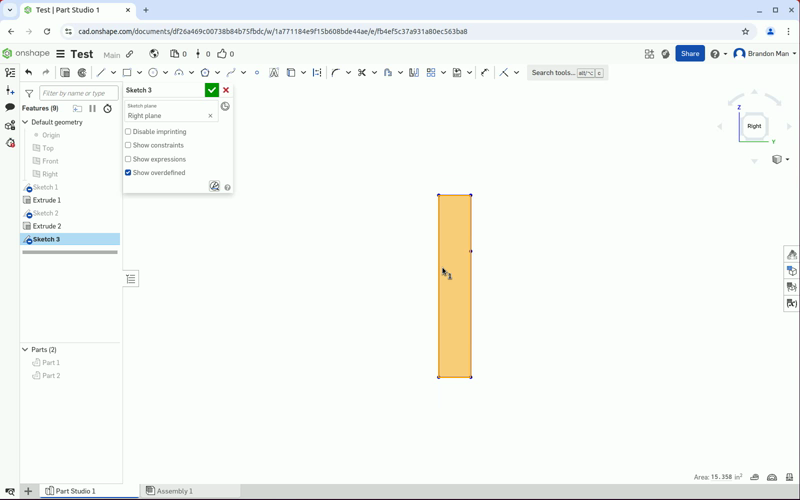
scroll(-6)
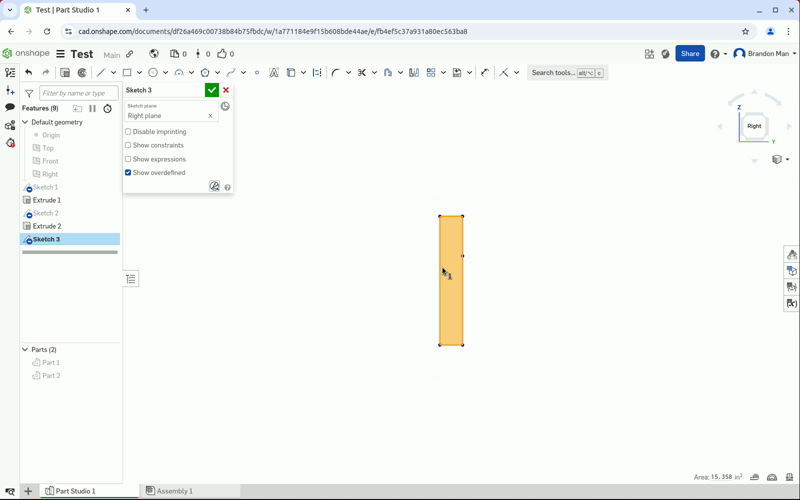
scroll(-6)
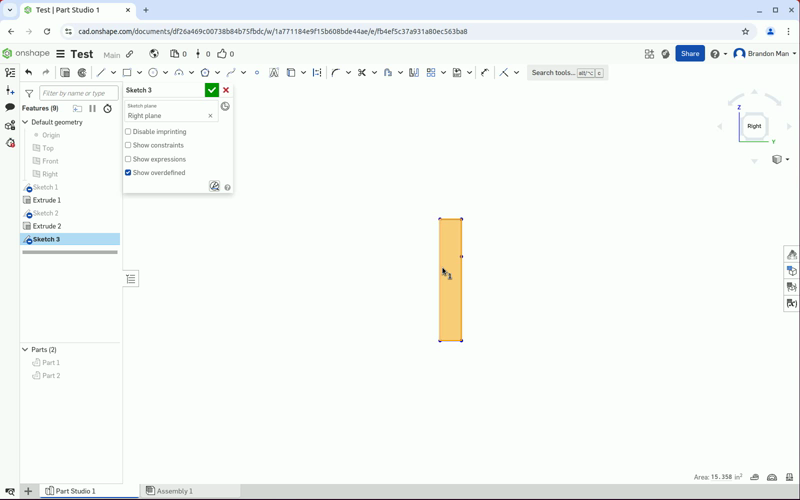
scroll(-6)
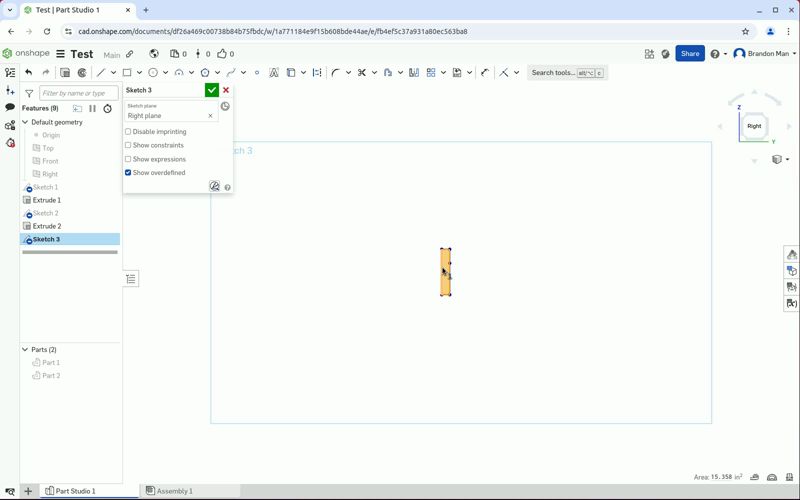
mouse_move(73, 352)
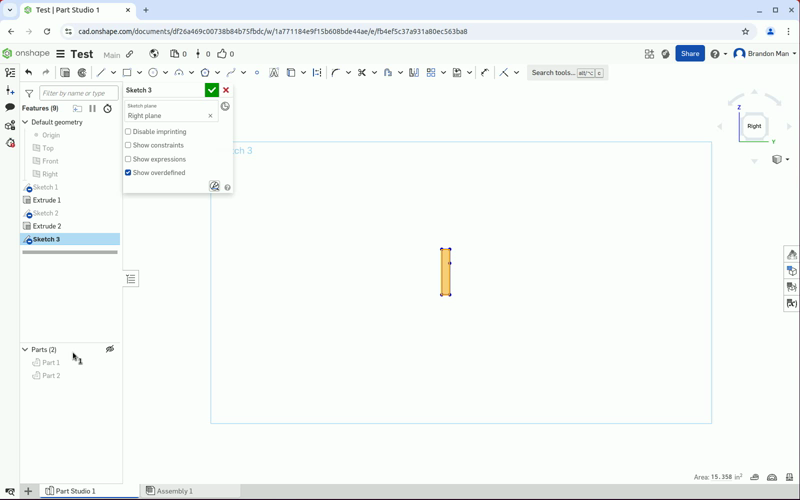
key(shift+y)
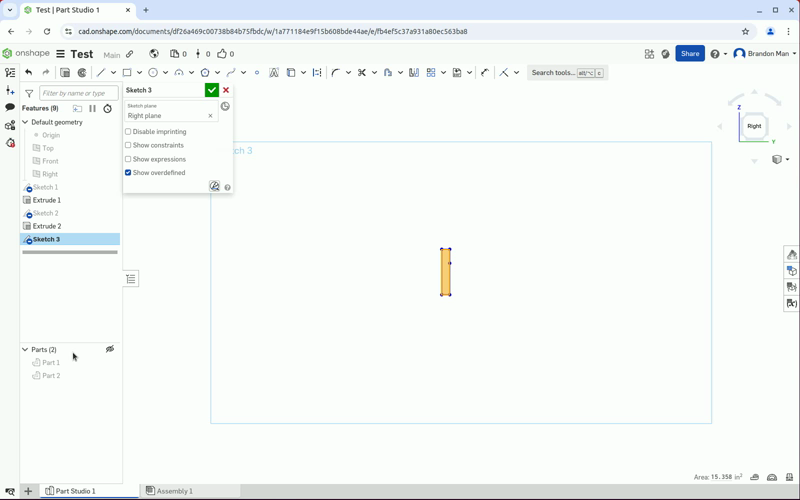
key(shift+e)
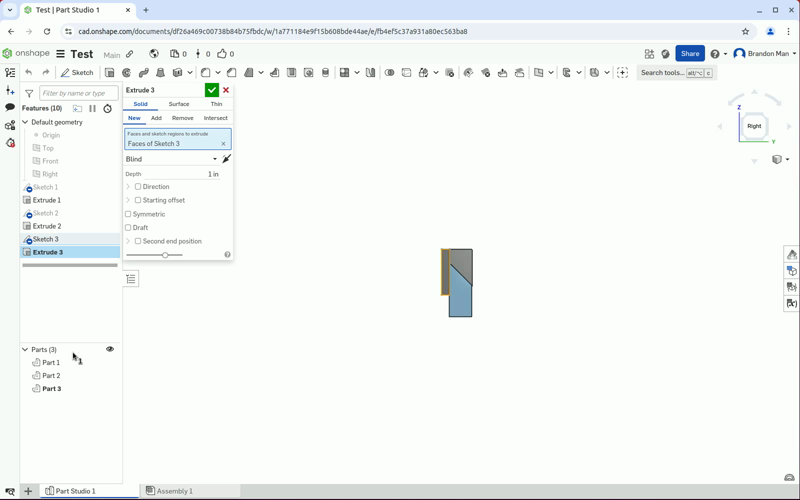
mouse_move(143, 106)
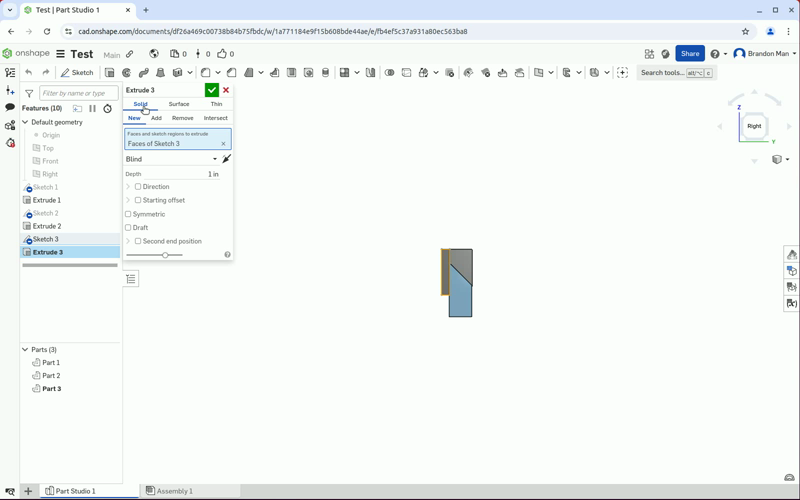
click(143, 106)
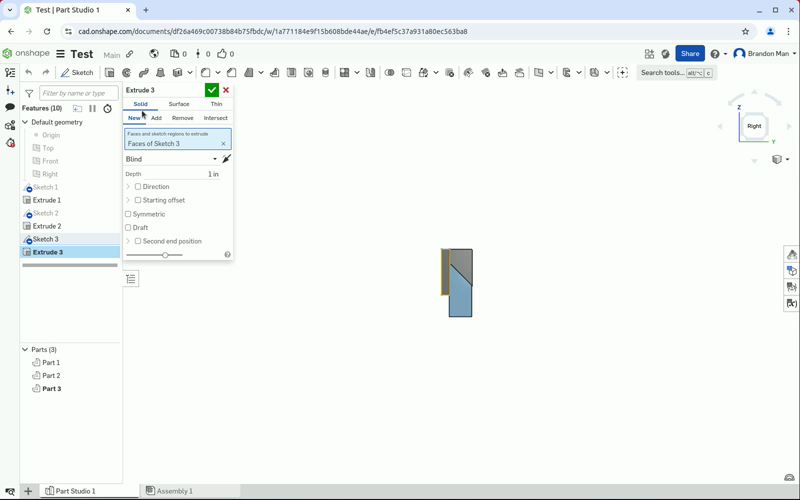
mouse_move(137, 120)
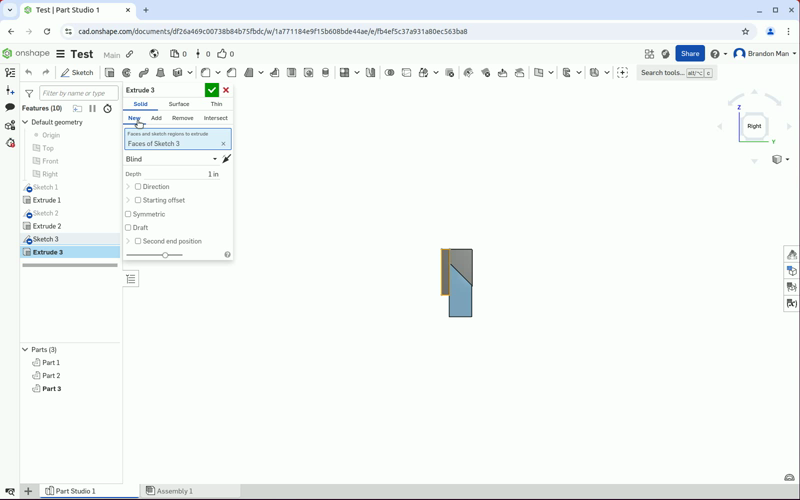
click(137, 120)
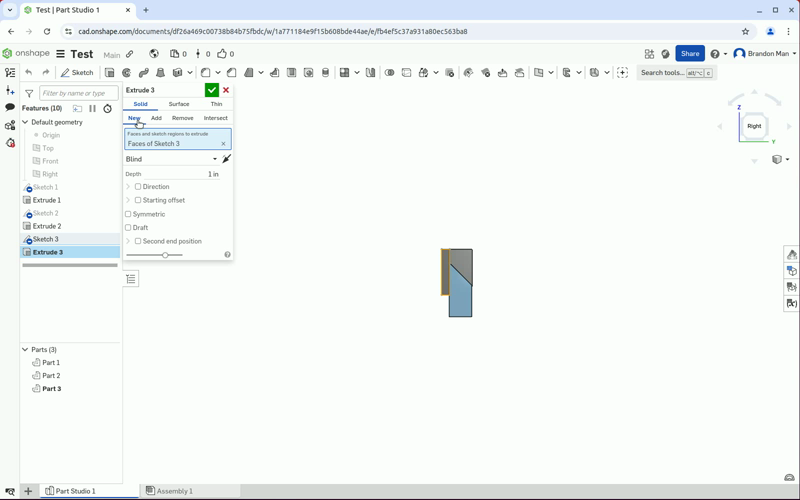
key(tab, 4)
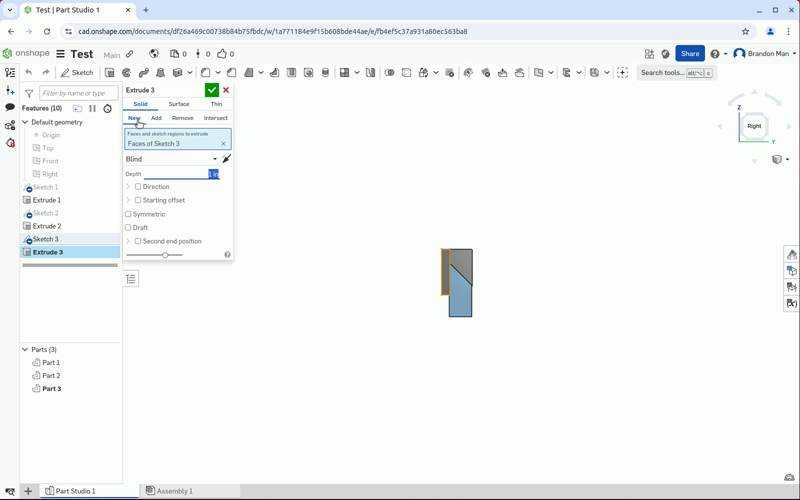
text(4.814)
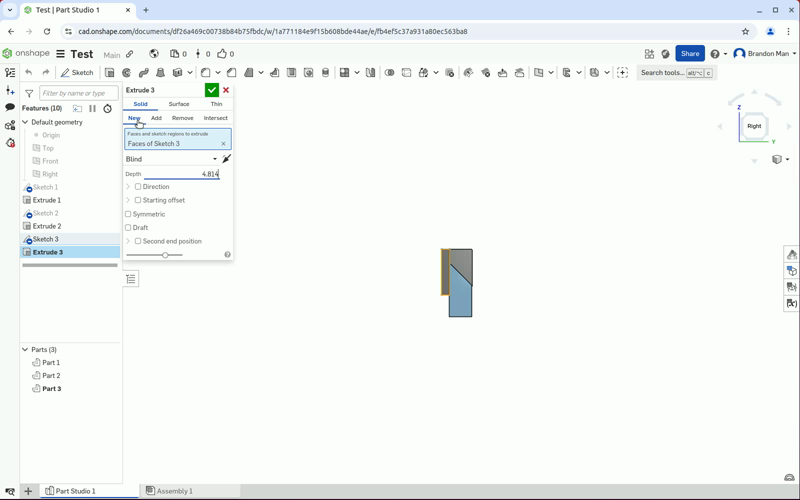
key(tab, 3)
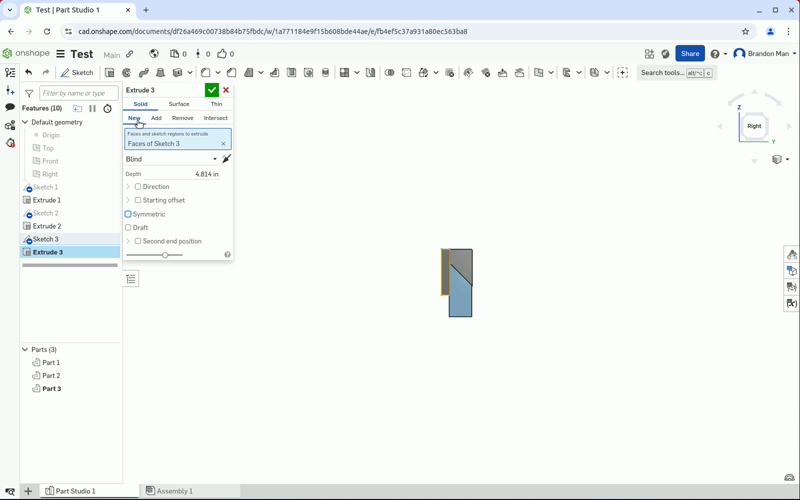
key(space)
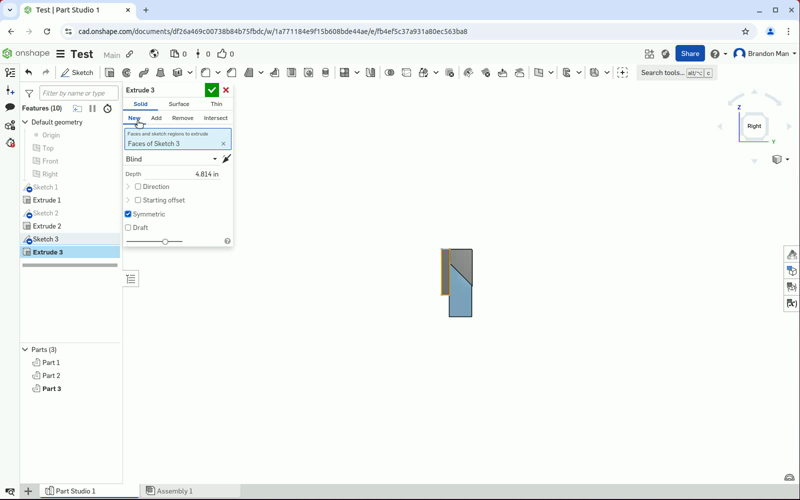
key(enter)
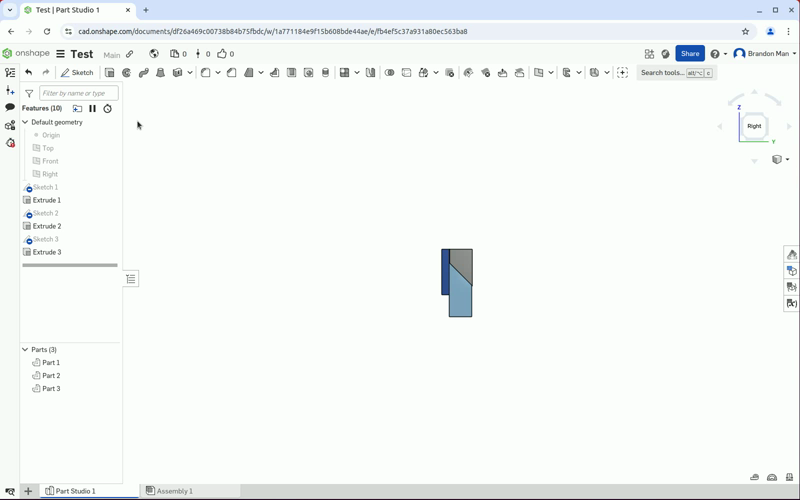
key(shift+h)
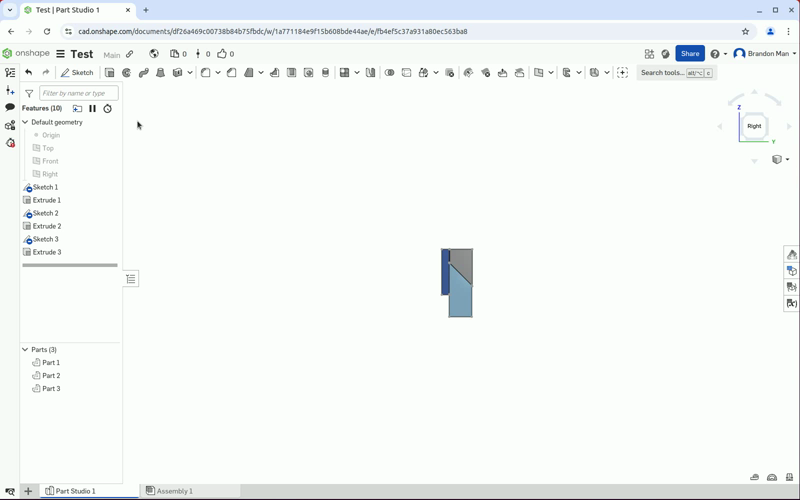
key(shift+h)
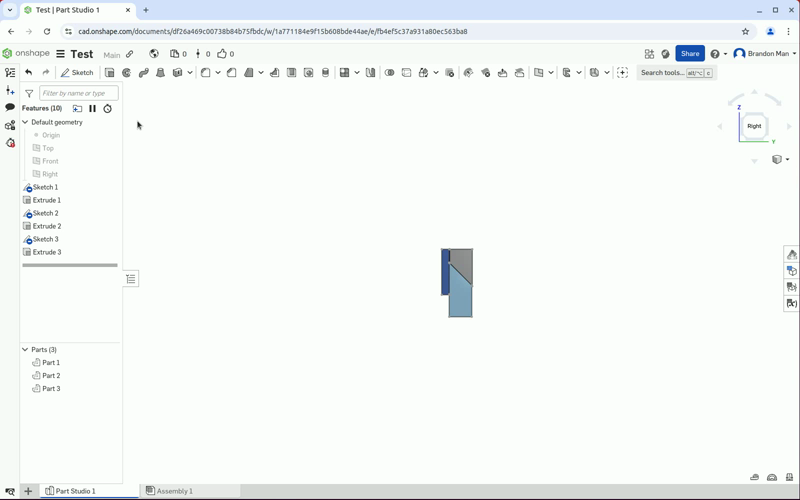
key(shift+7)
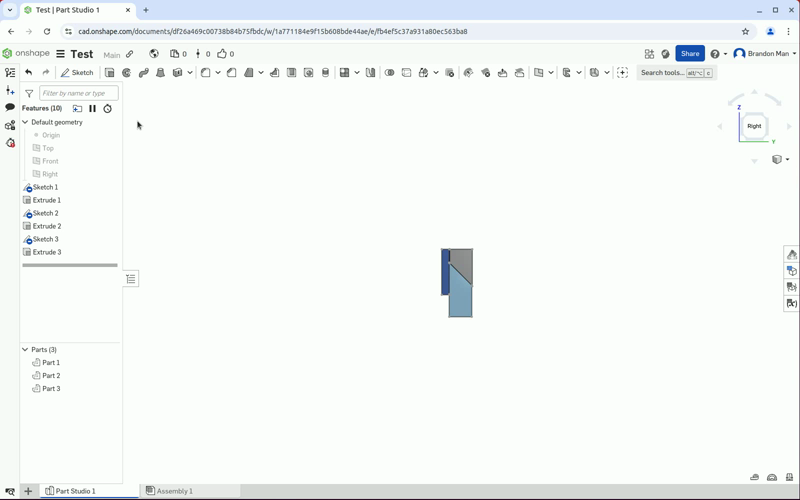
key(right, 2)
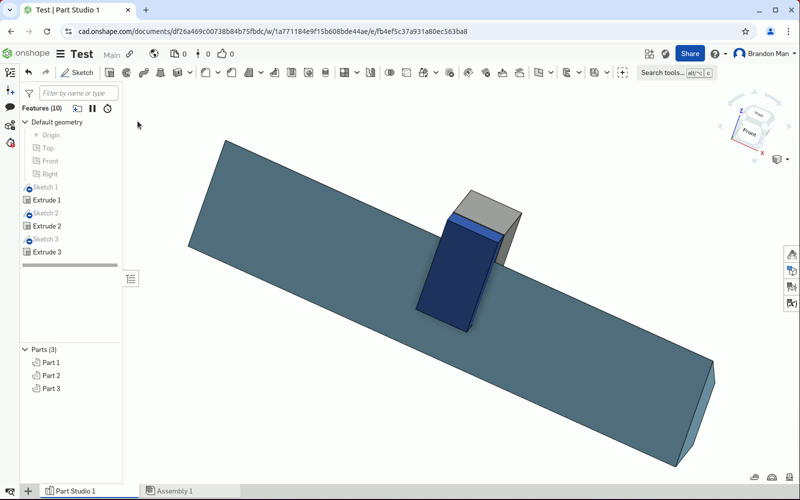
key(down, 2)
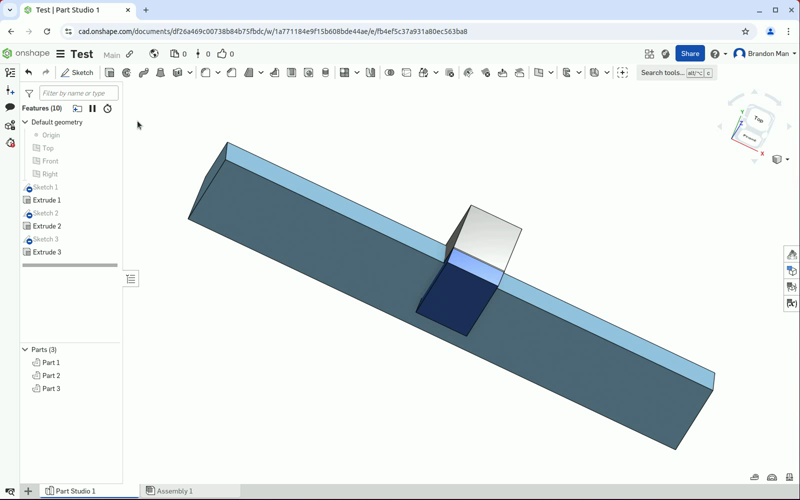
key(up, 2)
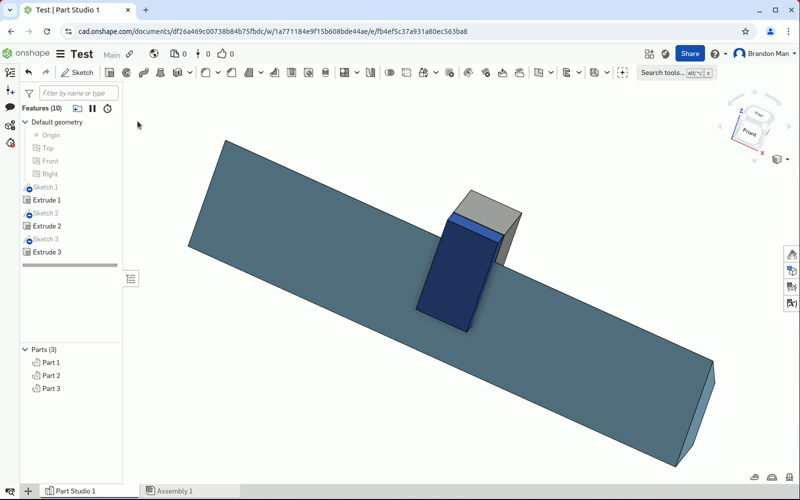
key(left, 2)
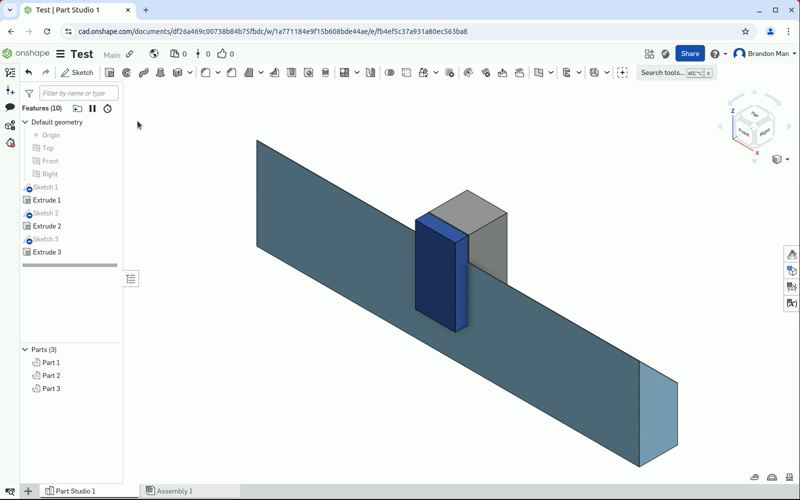
mouse_move(73, 189)
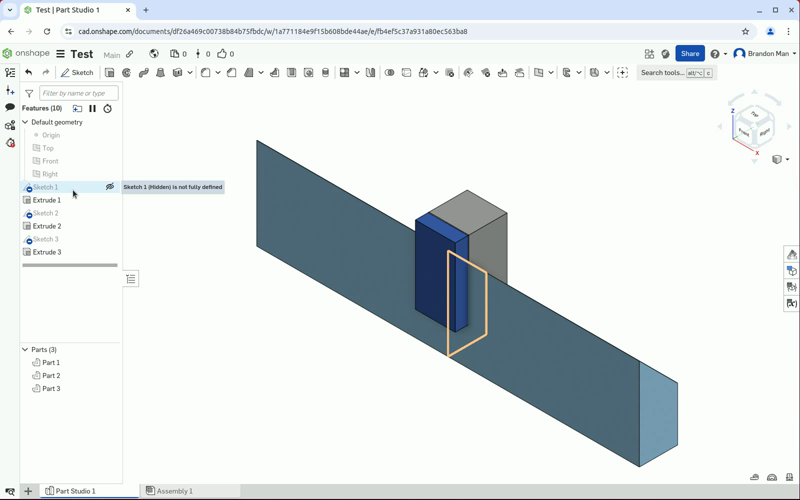
click(73, 189)